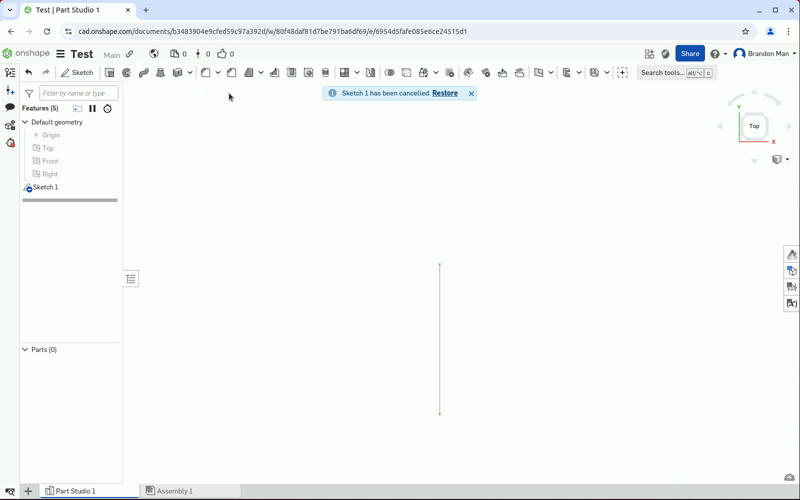
key(shift+h)
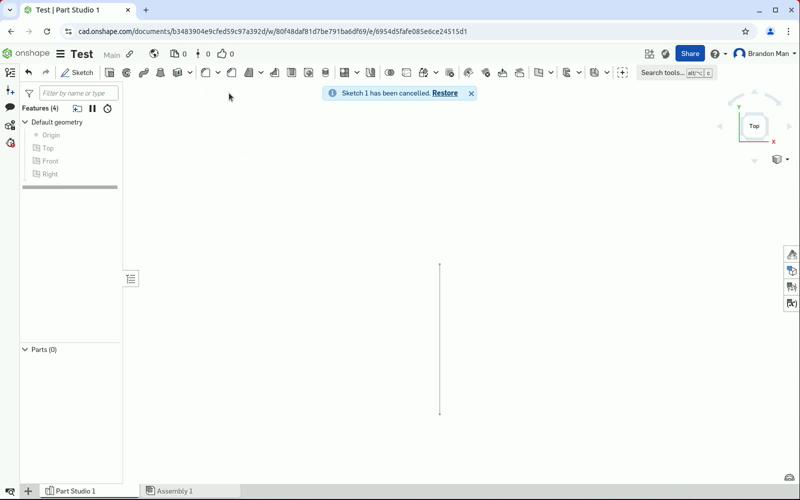
key(shift+s)
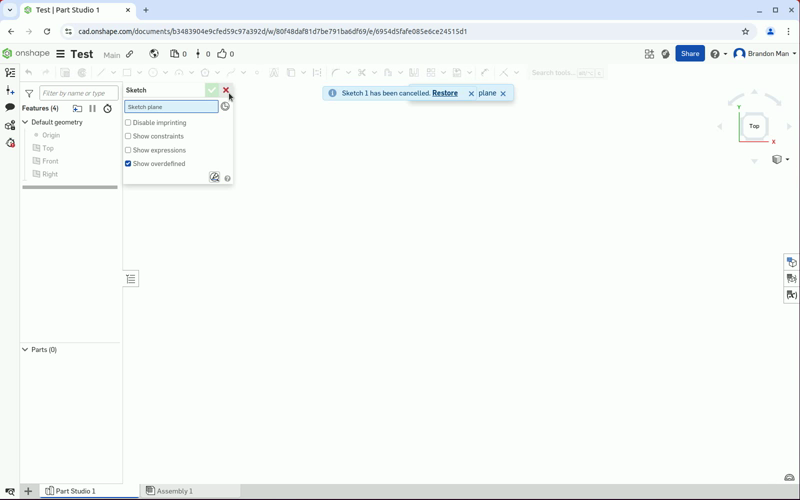
mouse_move(73, 150)
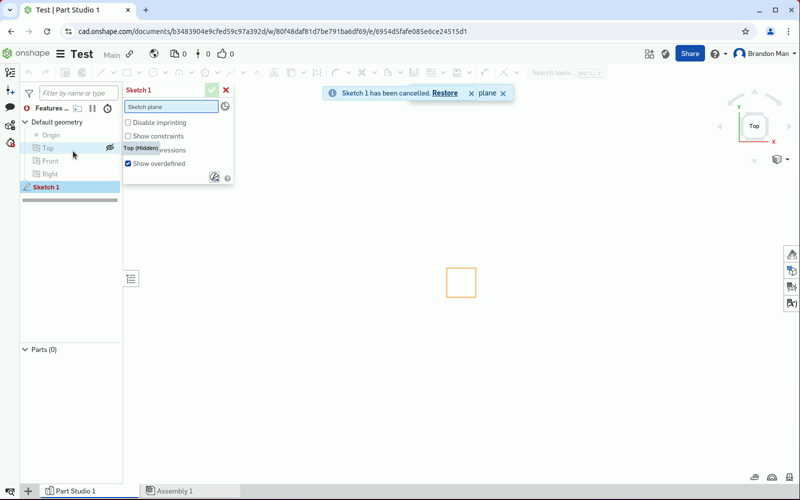
click(73, 150)
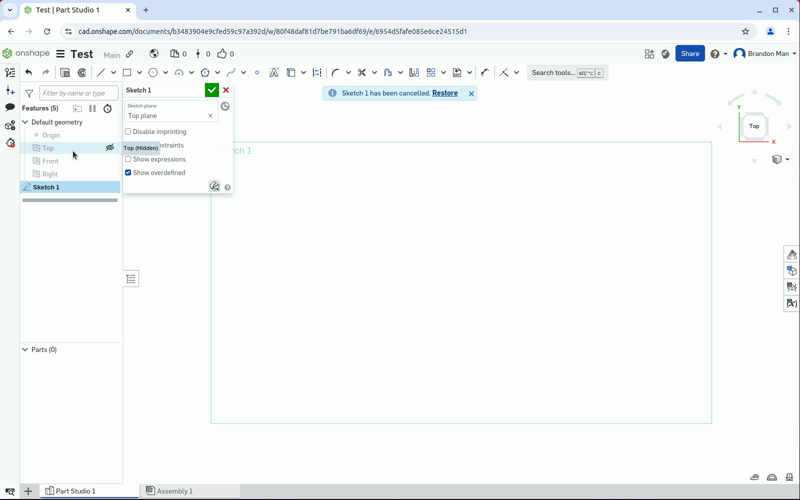
mouse_move(73, 352)
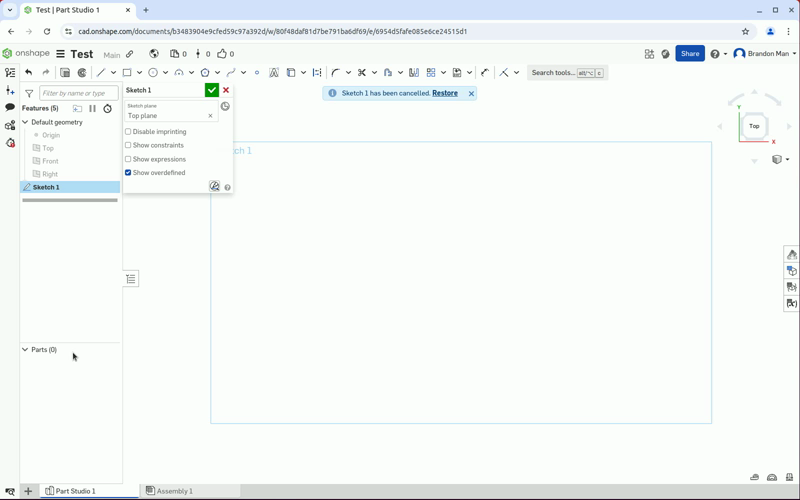
key(y)
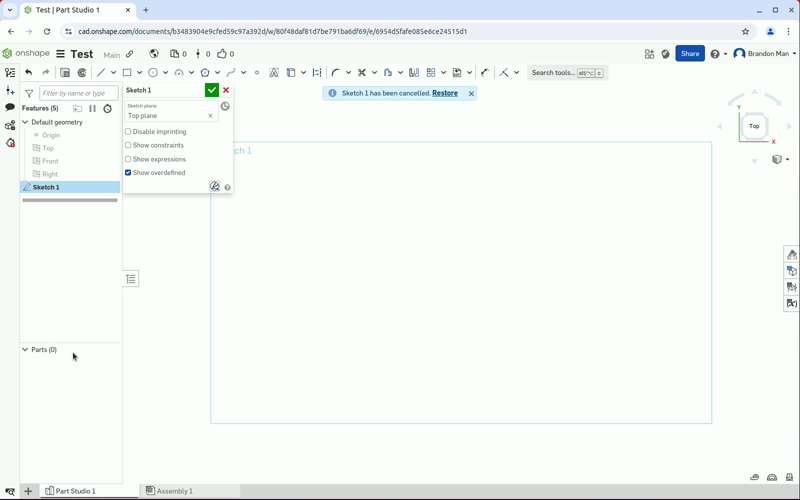
key(l)
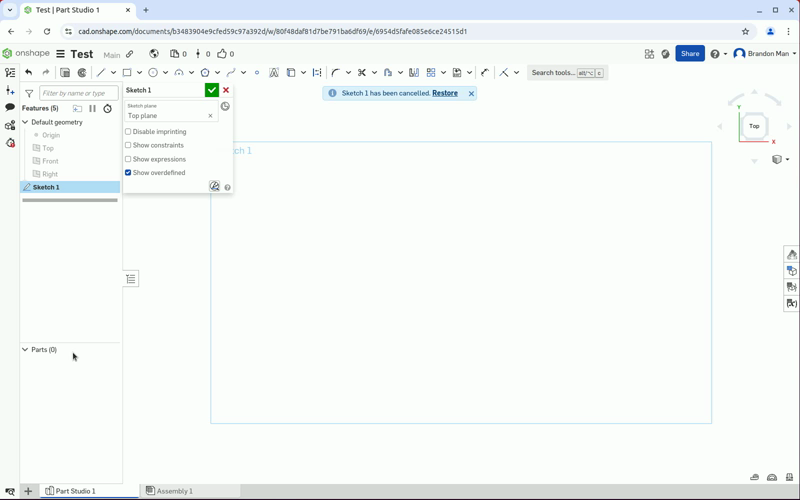
key_down(shift)
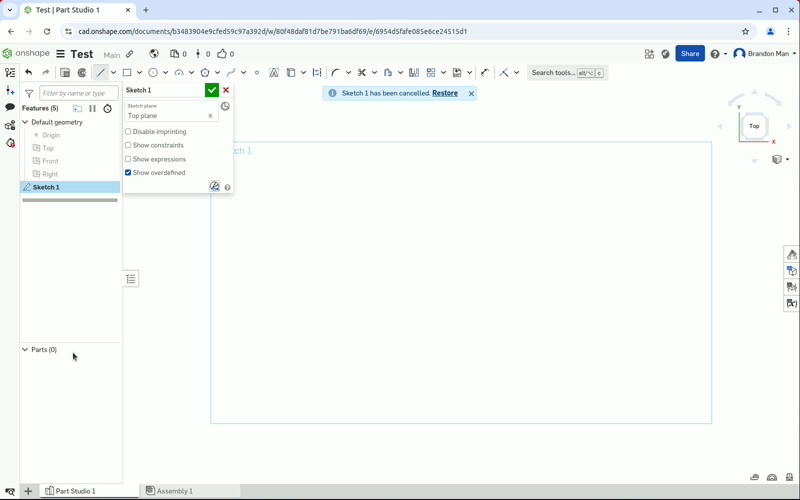
mouse_move(390, 356)
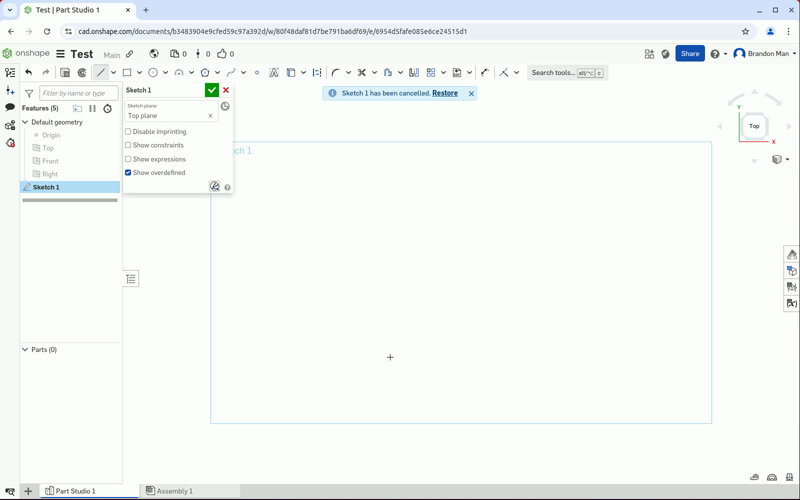
click(390, 356)
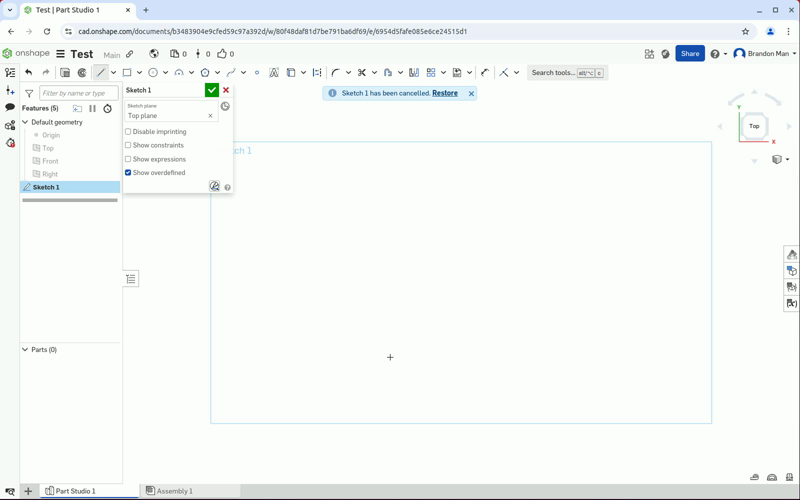
key_up(shift)
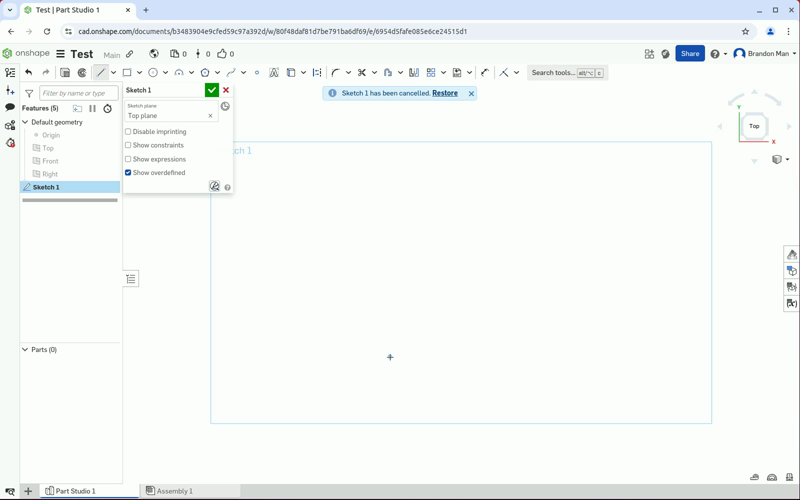
key_down(shift)
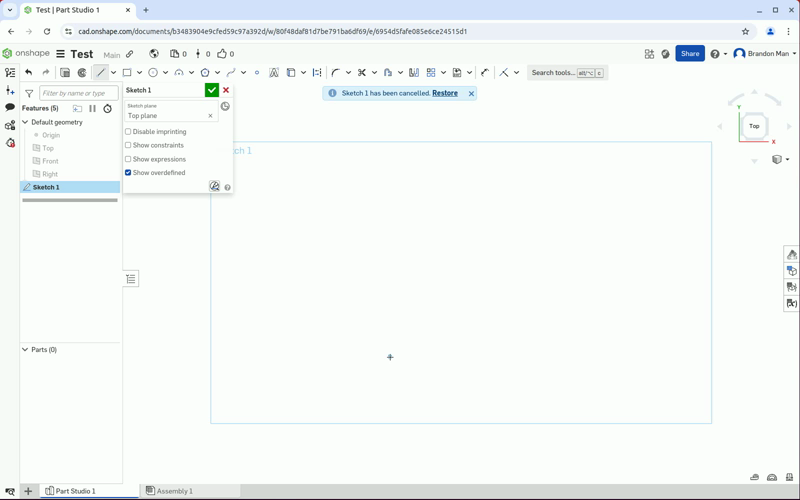
mouse_move(523, 356)
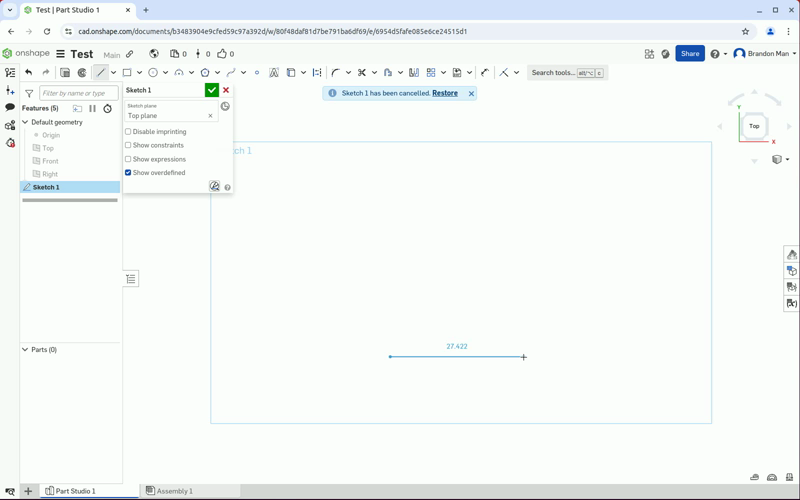
click(523, 356)
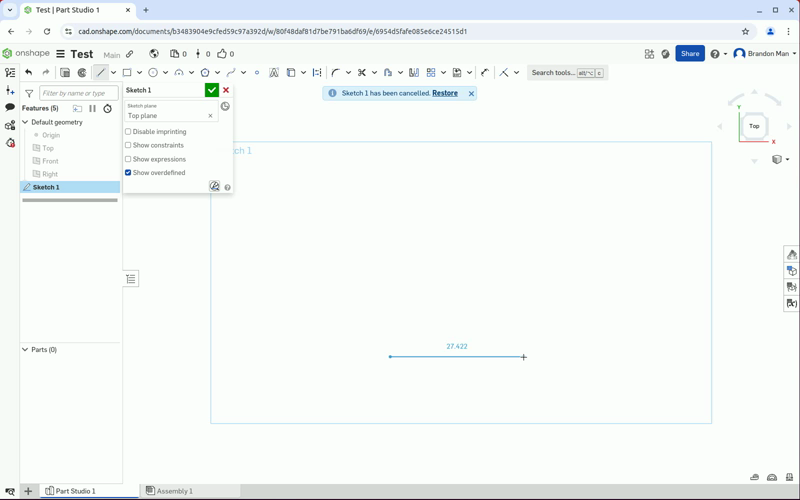
key_up(shift)
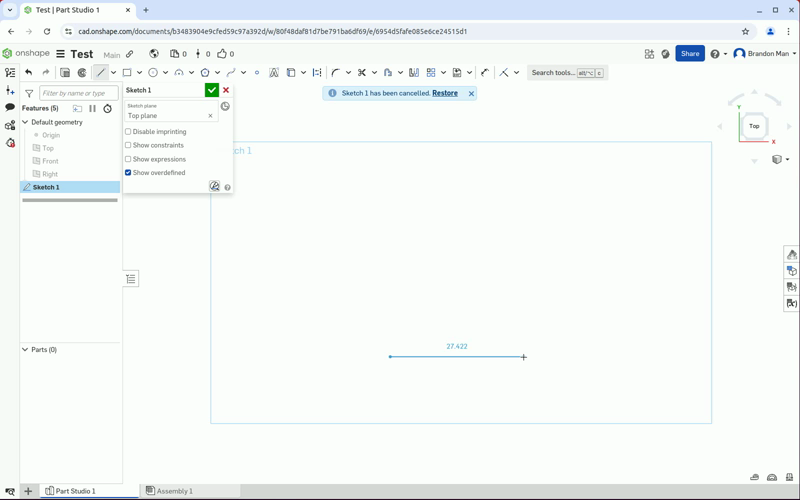
key_down(shift)
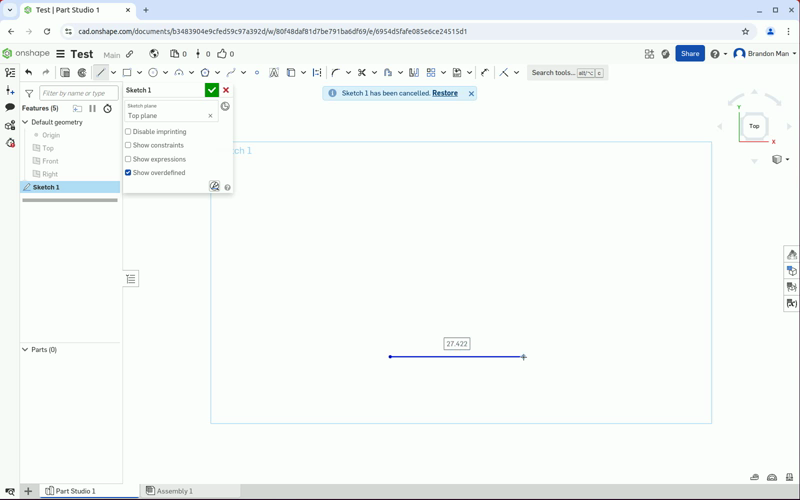
mouse_move(523, 288)
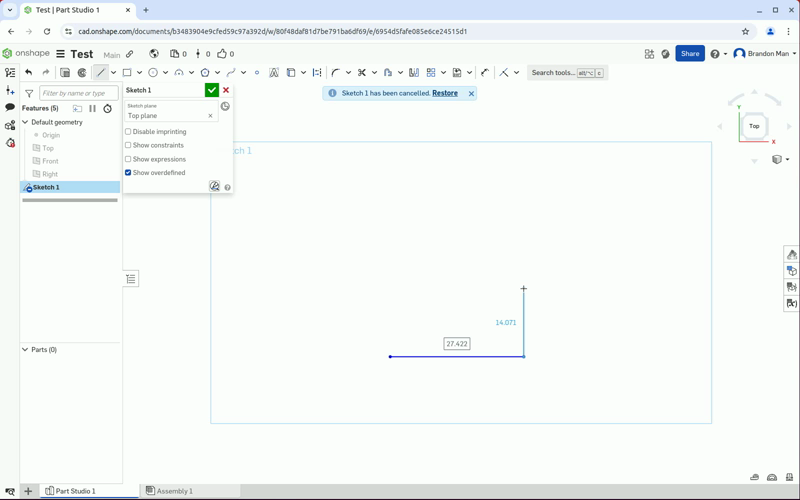
click(523, 288)
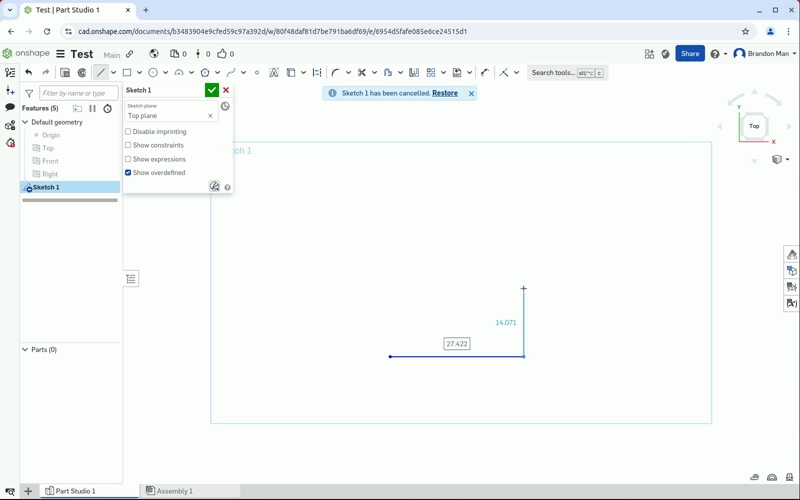
key_up(shift)
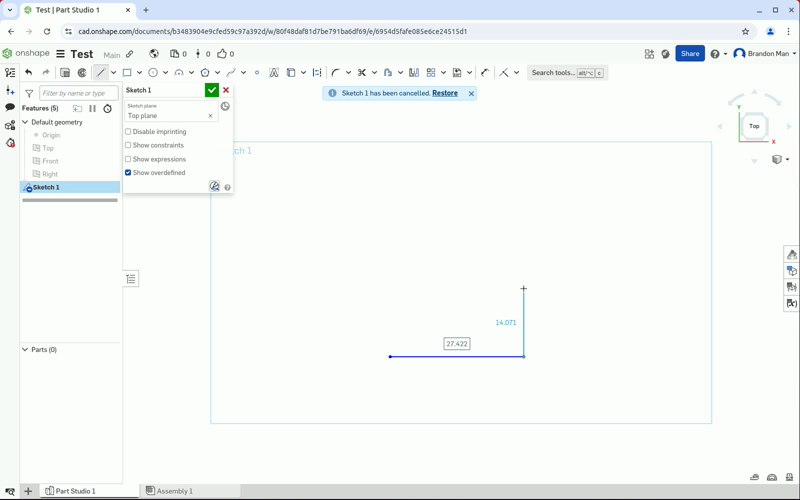
key_down(shift)
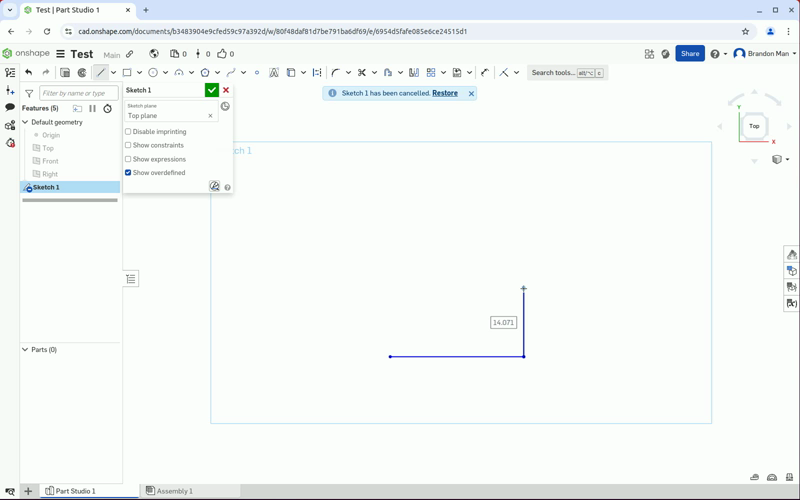
mouse_move(553, 288)
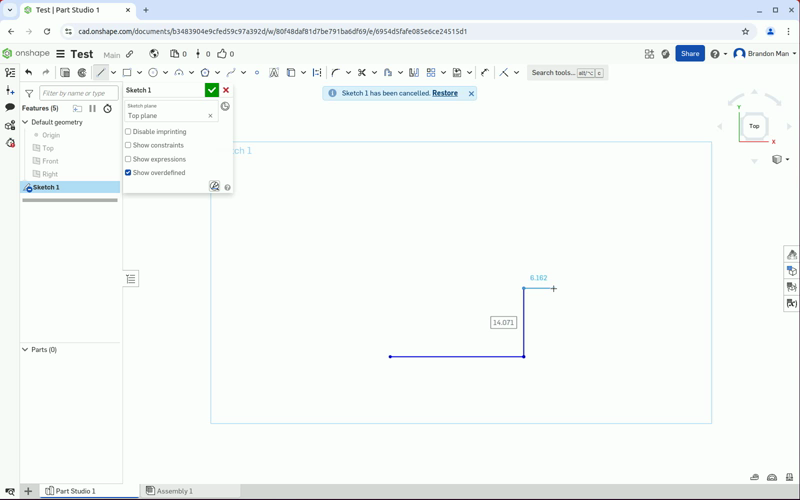
mouse_move(513, 288)
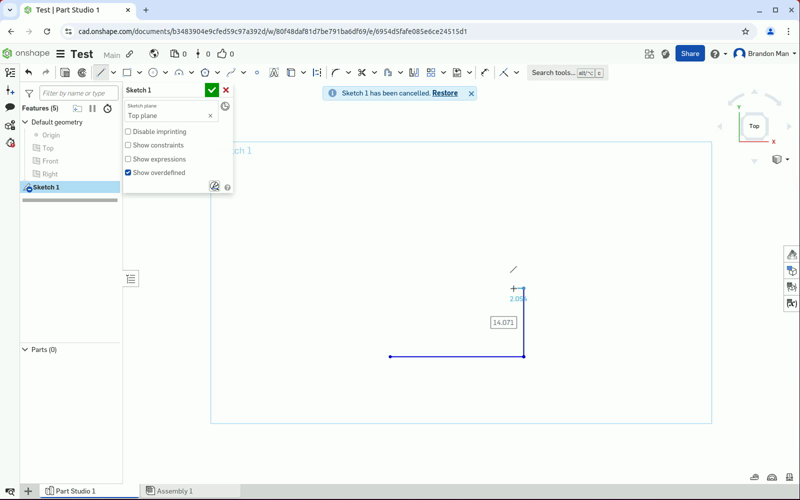
click(513, 288)
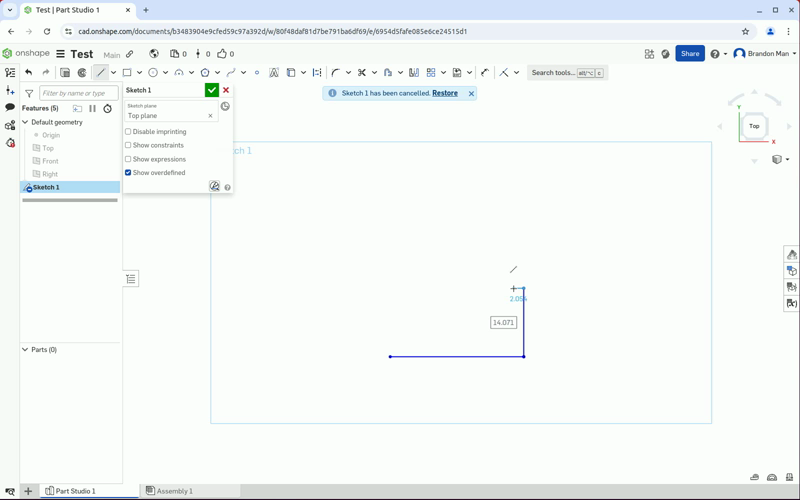
key_up(shift)
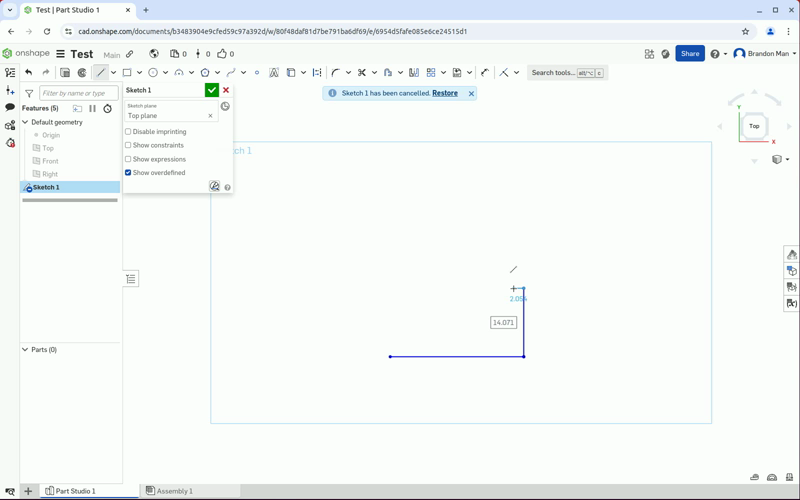
key_down(shift)
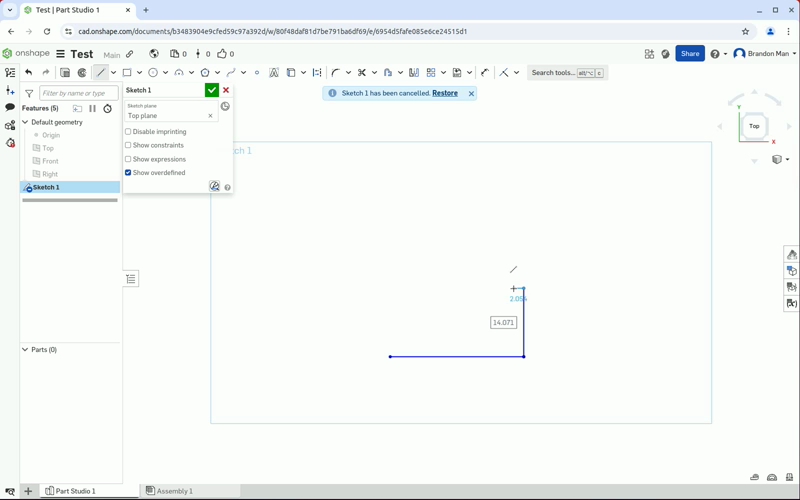
mouse_move(543, 288)
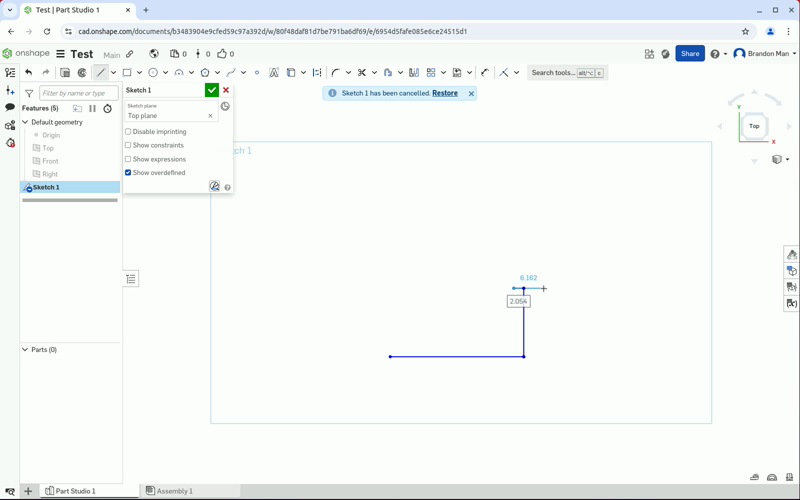
mouse_move(513, 344)
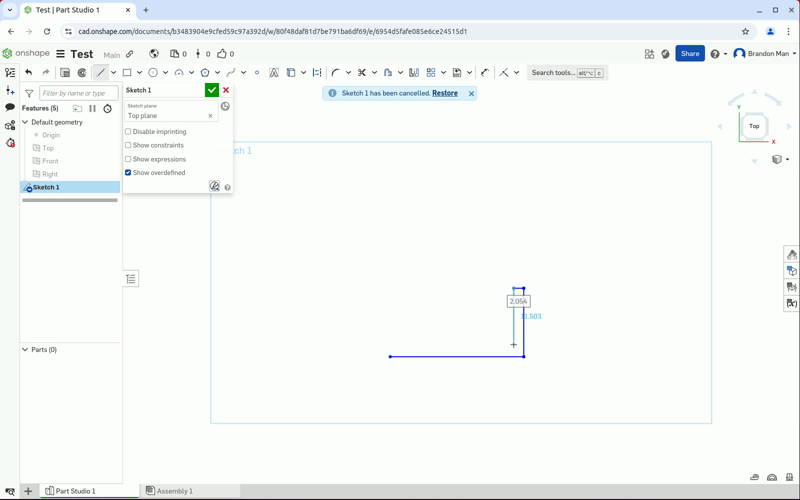
click(513, 344)
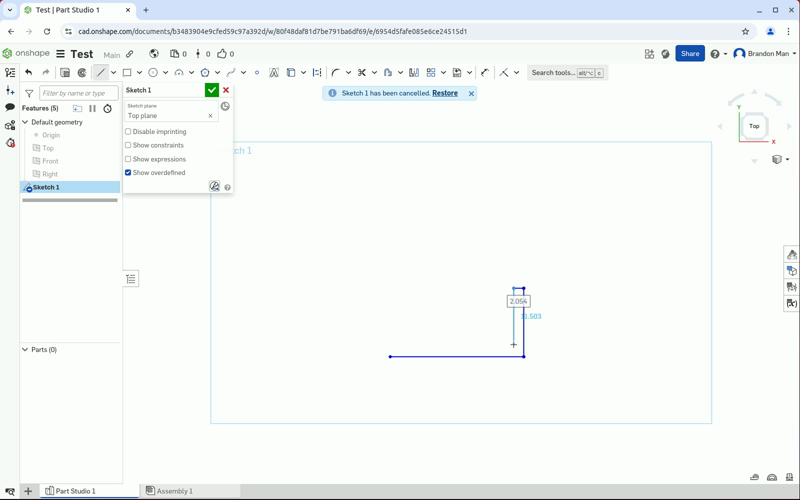
key_up(shift)
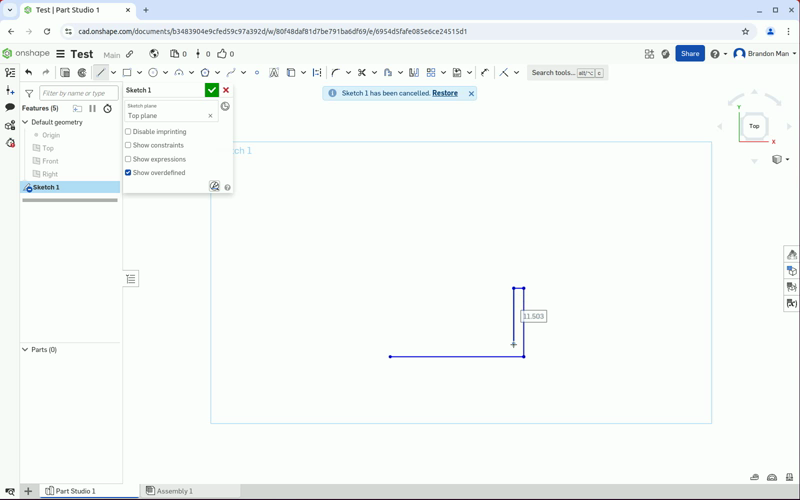
key_down(shift)
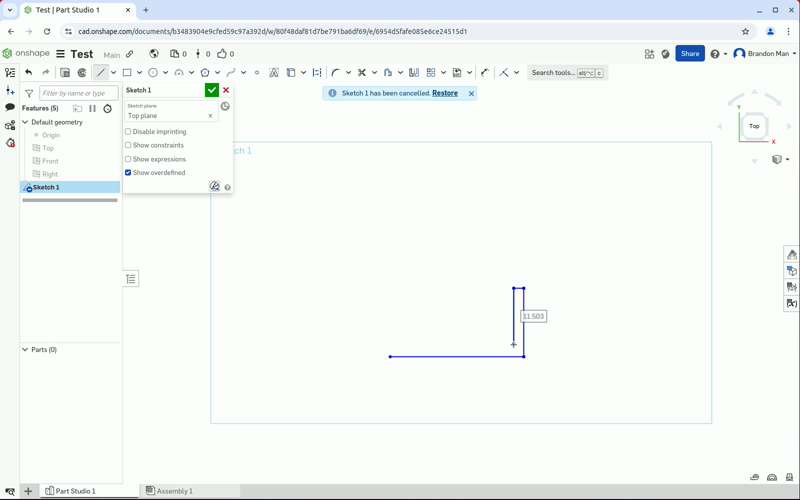
mouse_move(401, 344)
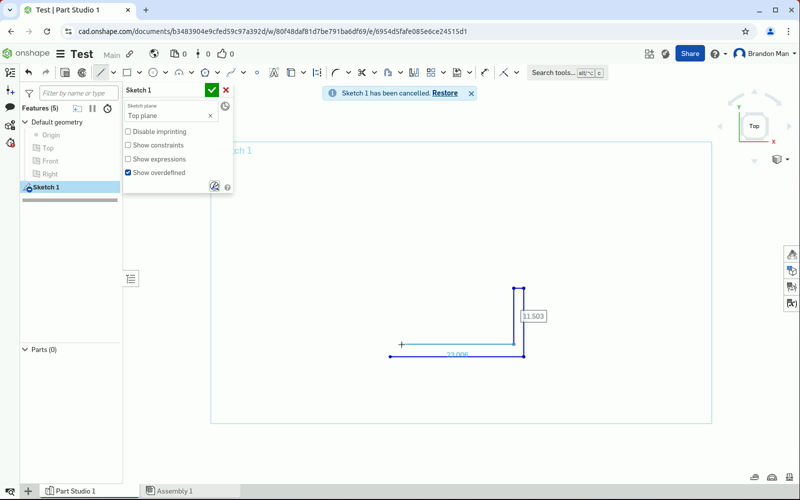
click(401, 344)
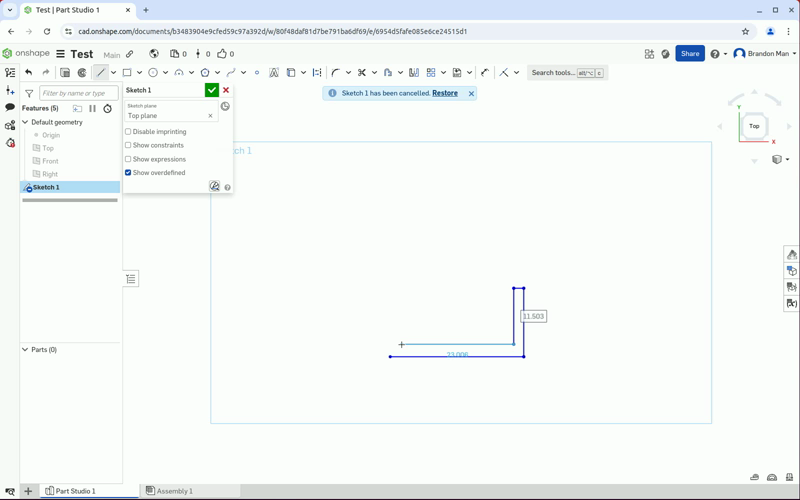
key_up(shift)
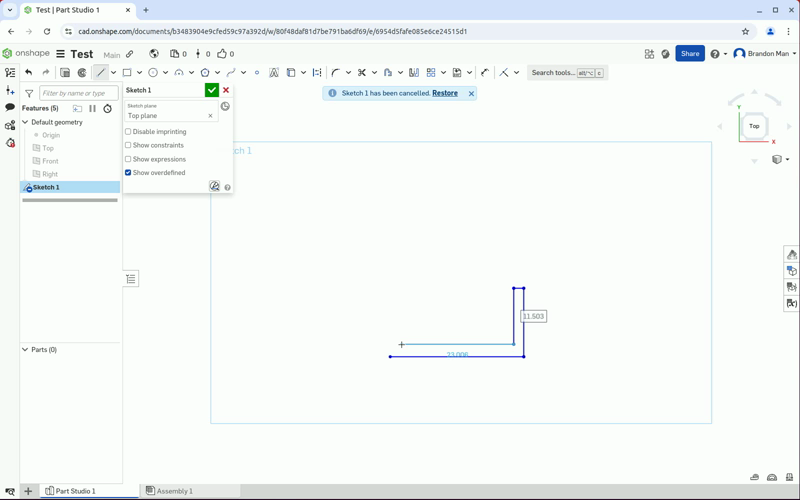
key_down(shift)
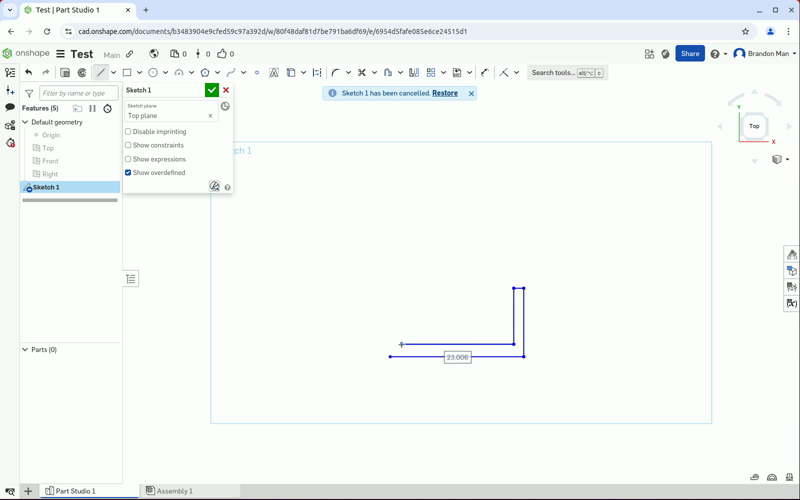
mouse_move(431, 344)
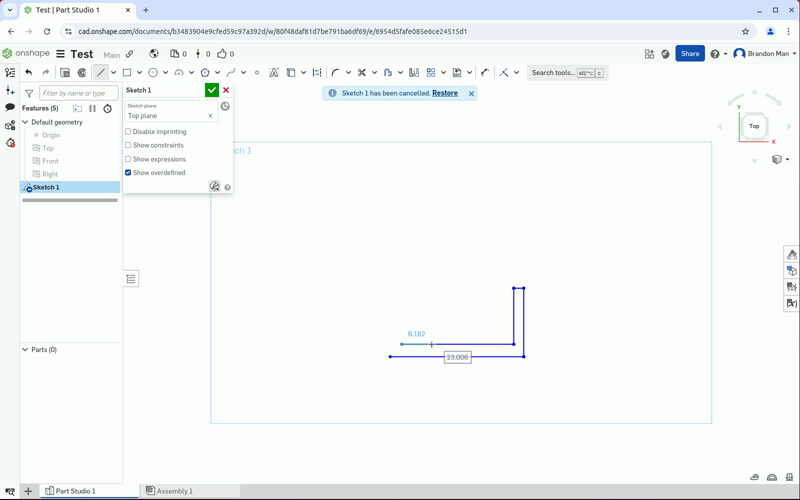
mouse_move(401, 288)
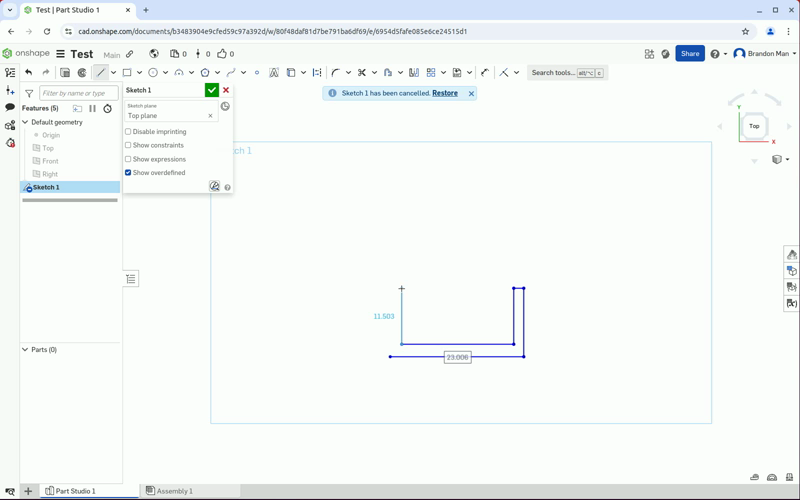
click(401, 288)
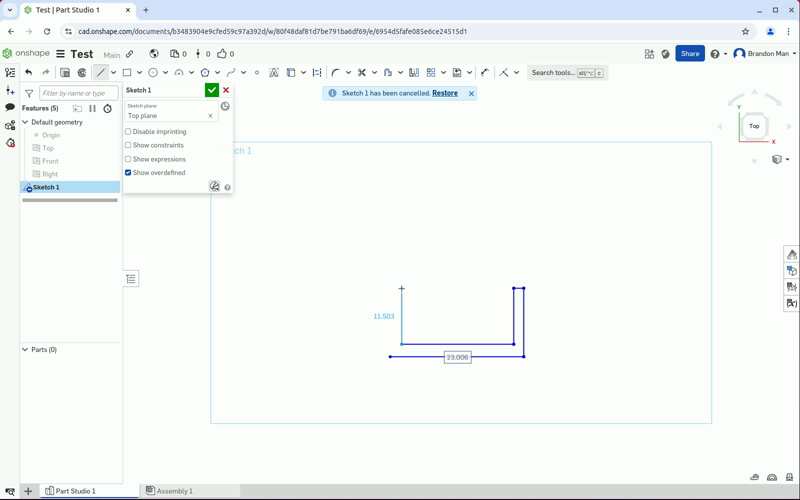
key_up(shift)
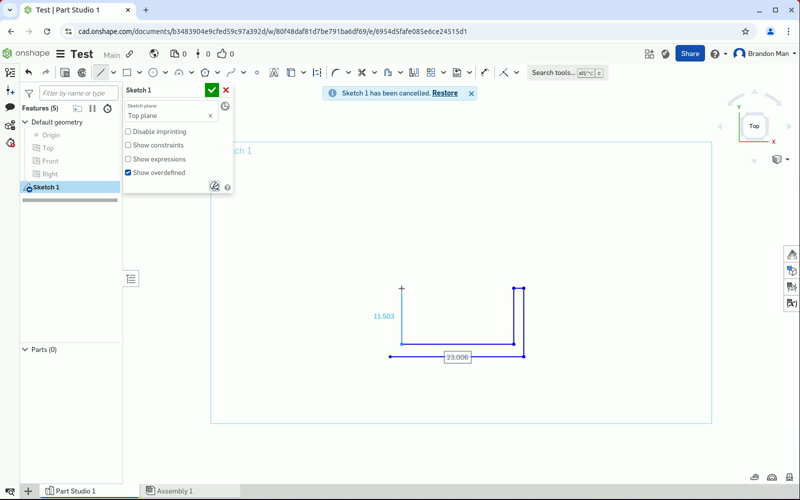
key_down(shift)
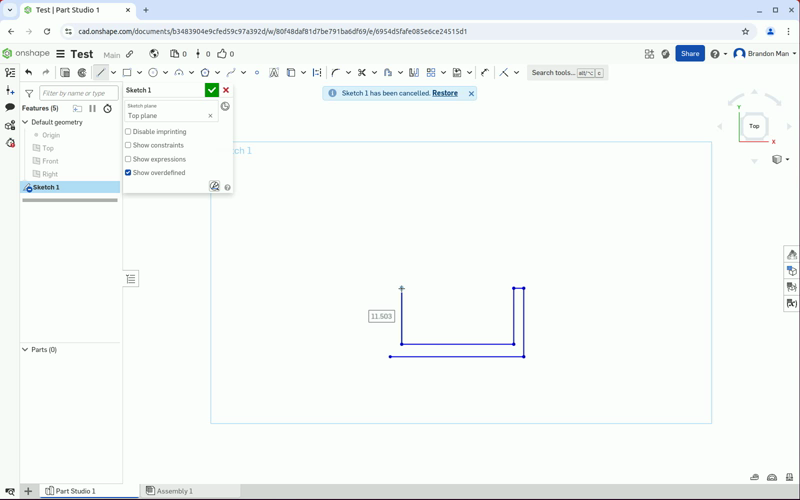
mouse_move(431, 288)
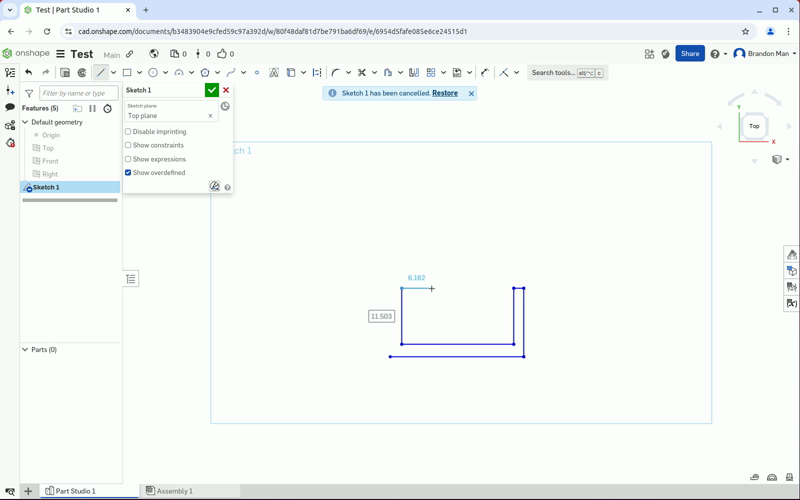
mouse_move(390, 288)
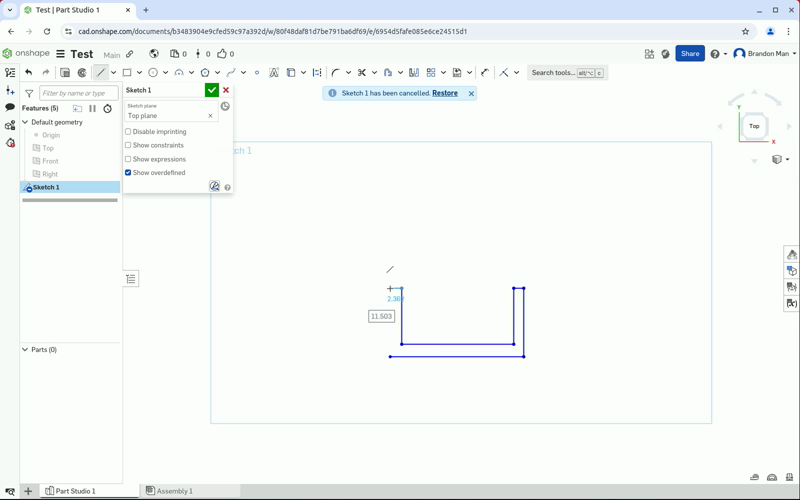
click(390, 288)
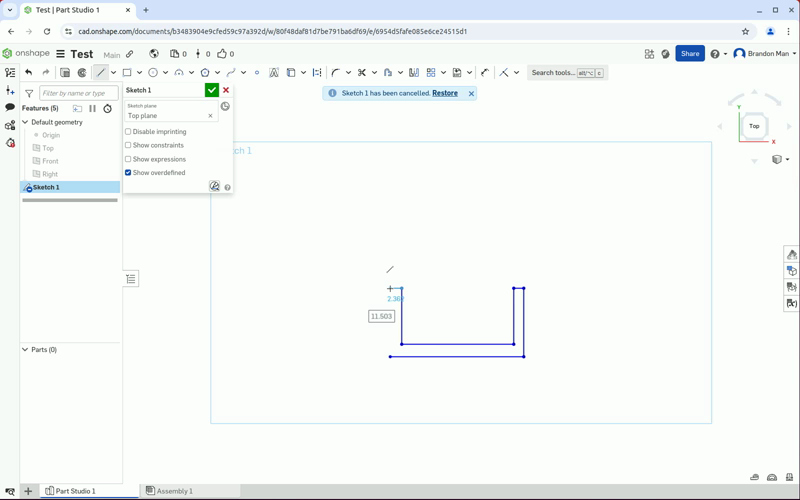
key_up(shift)
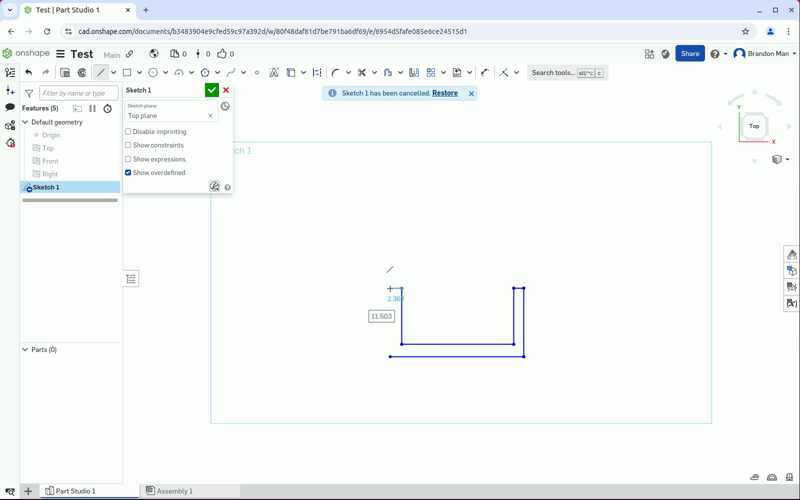
key_down(shift)
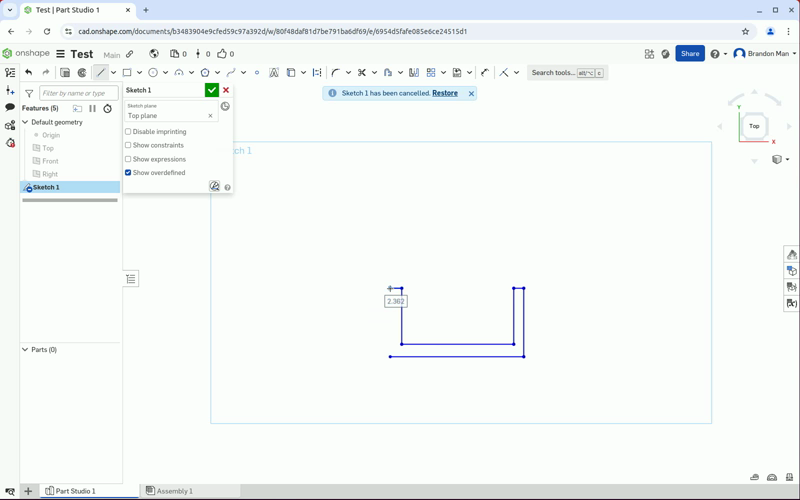
mouse_move(390, 356)
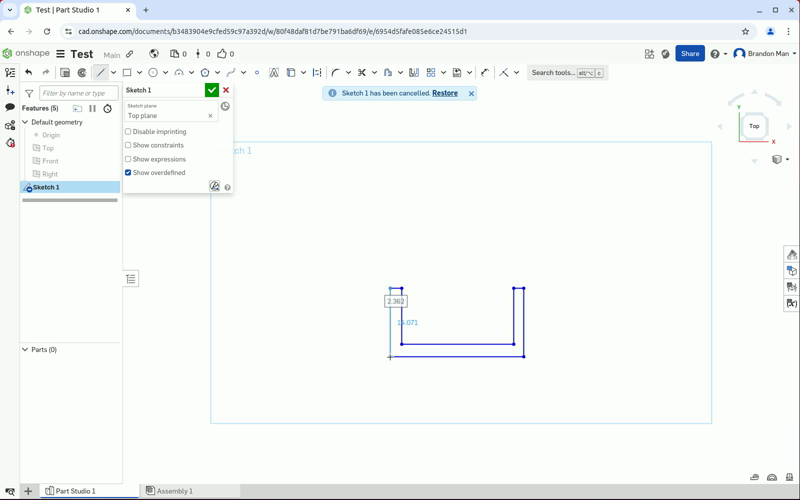
key_up(shift)
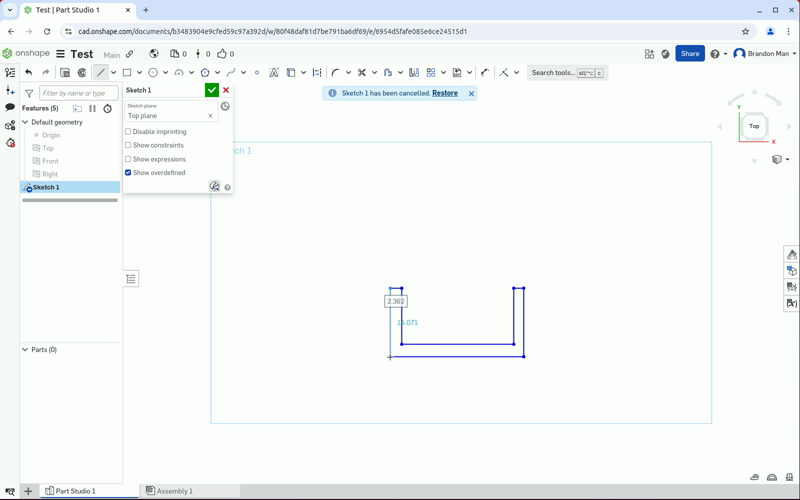
click(390, 356)
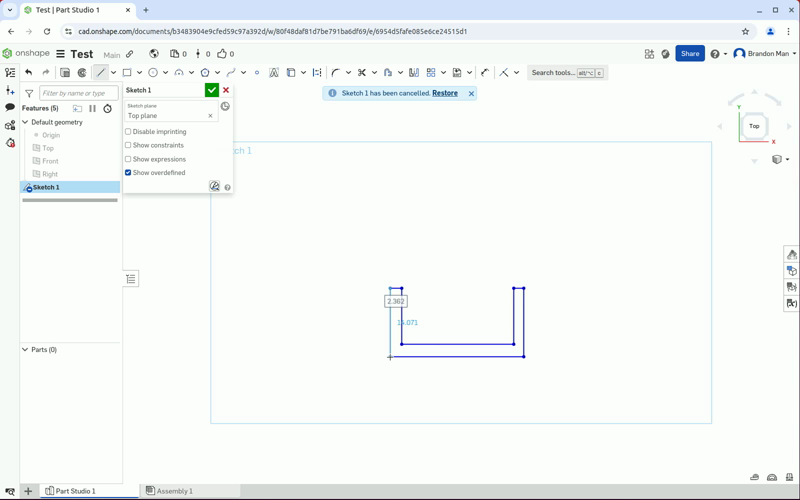
key(esc)
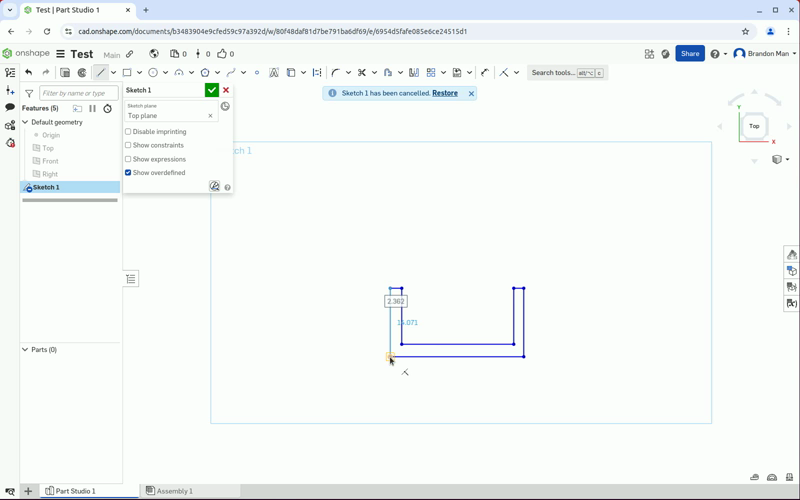
mouse_move(399, 349)
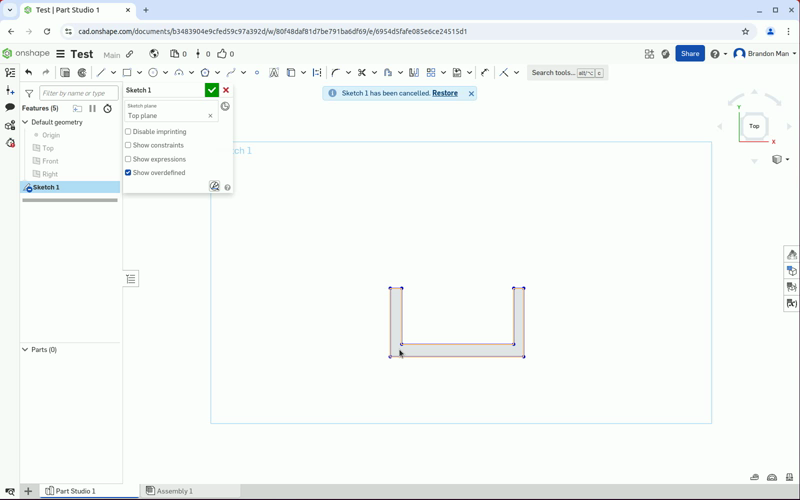
click(399, 349)
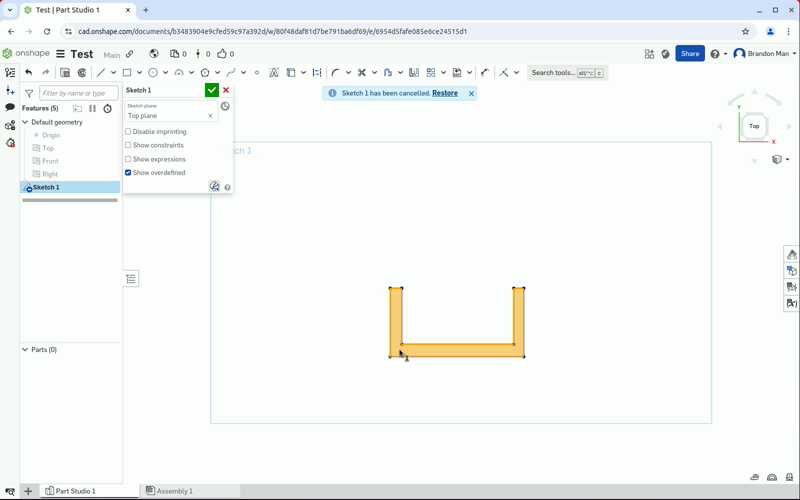
mouse_move(73, 352)
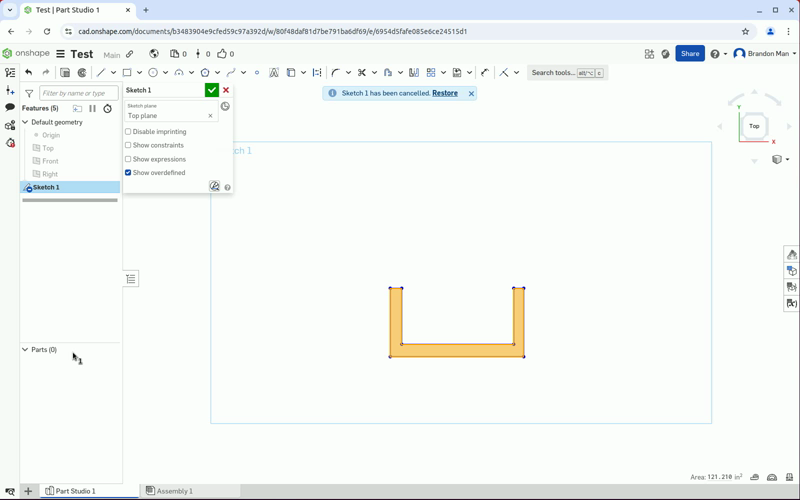
key(shift+y)
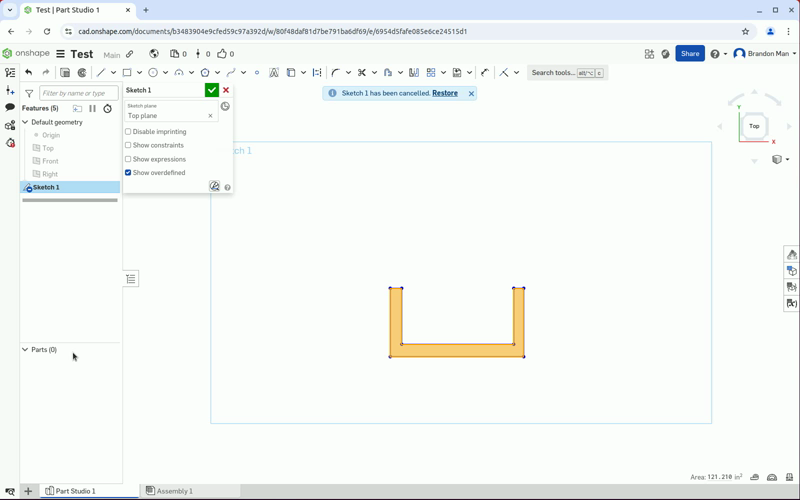
key(shift+e)
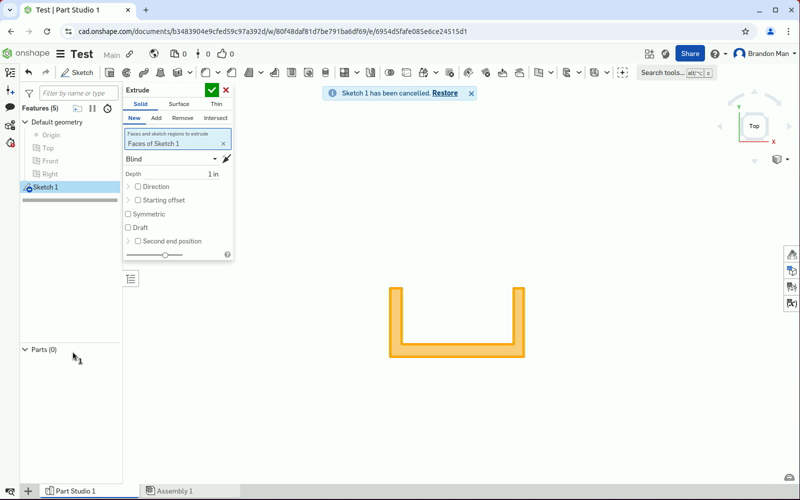
mouse_move(143, 106)
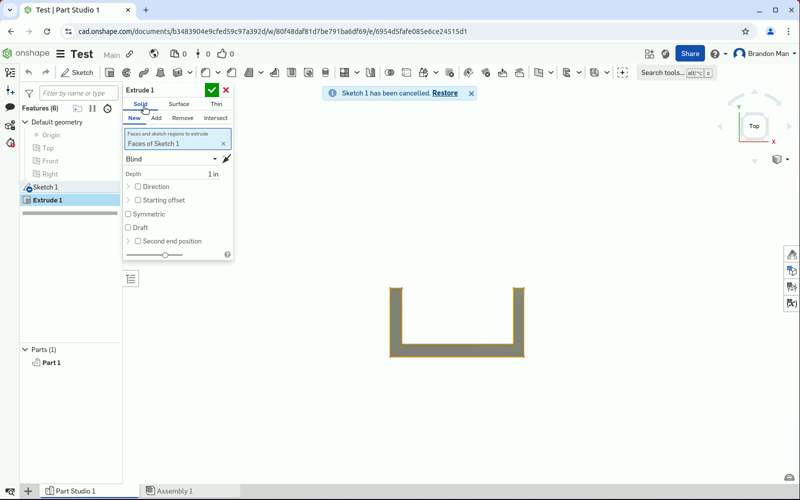
click(143, 106)
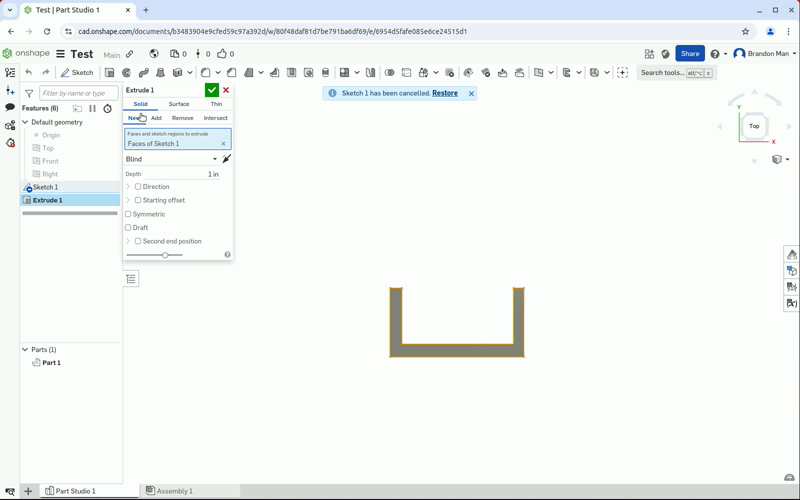
mouse_move(137, 120)
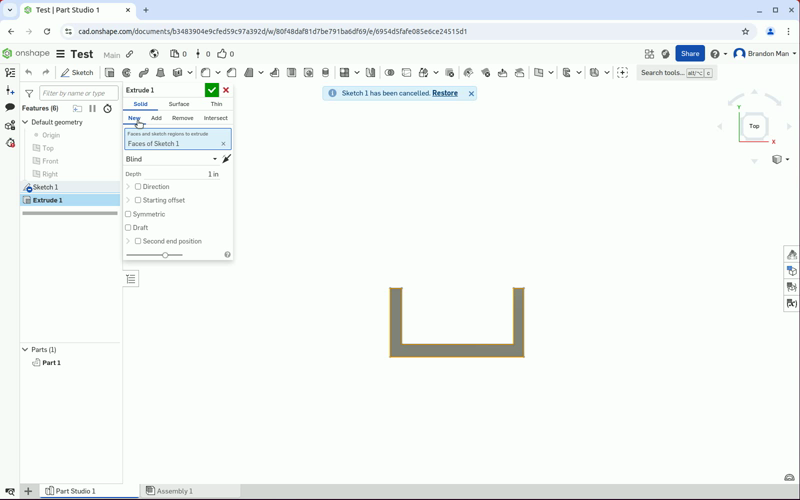
click(137, 120)
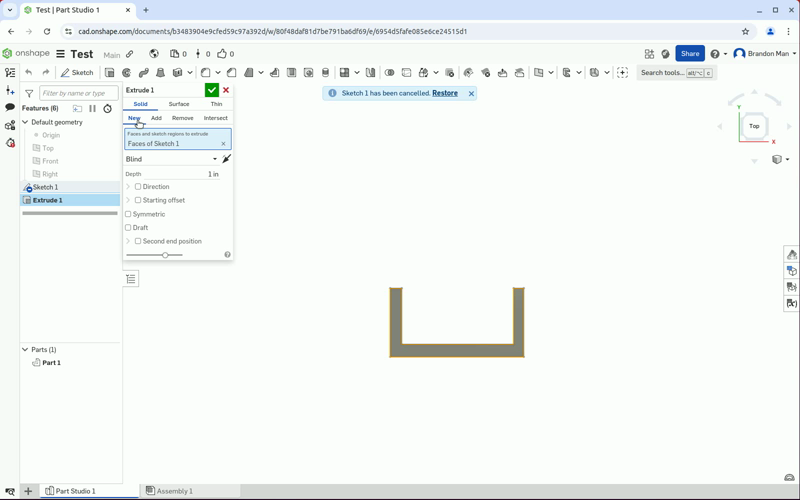
key(tab, 4)
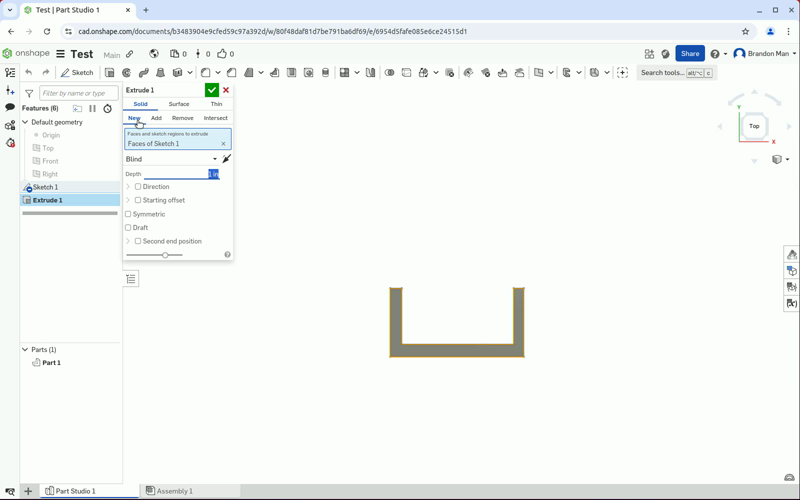
text(23.108)
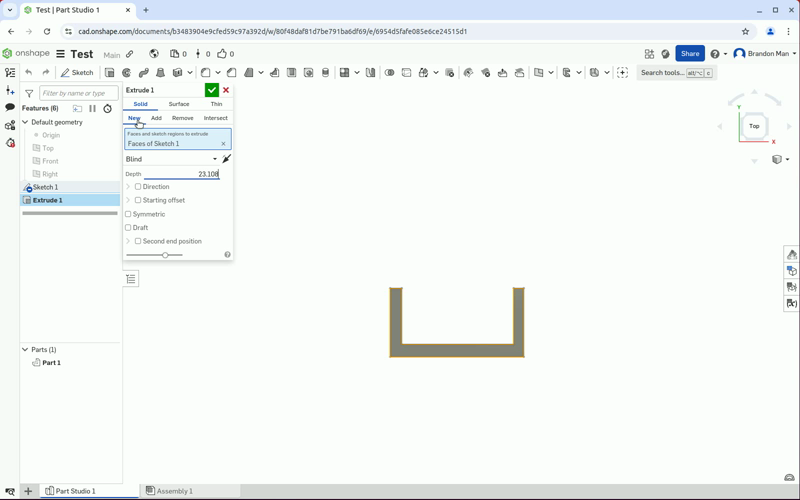
key(enter)
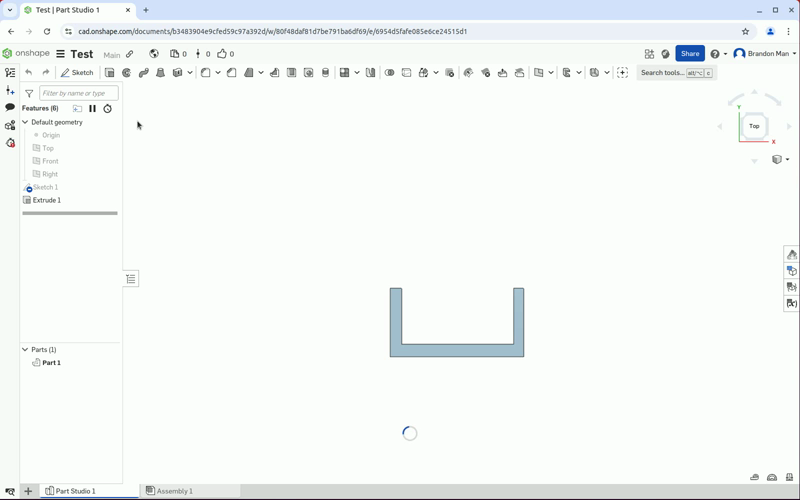
key(shift+h)
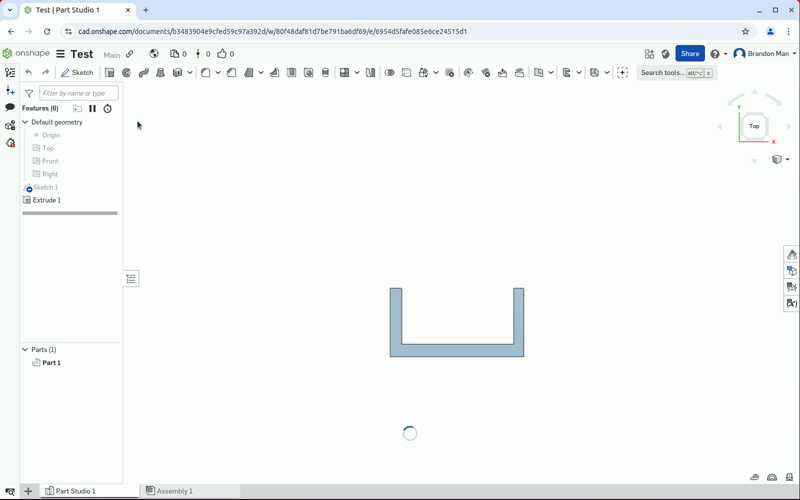
key(shift+h)
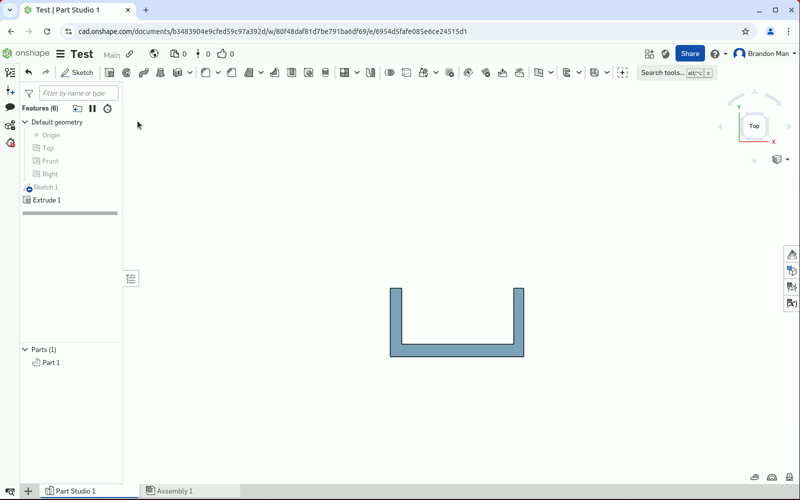
mouse_move(73, 189)
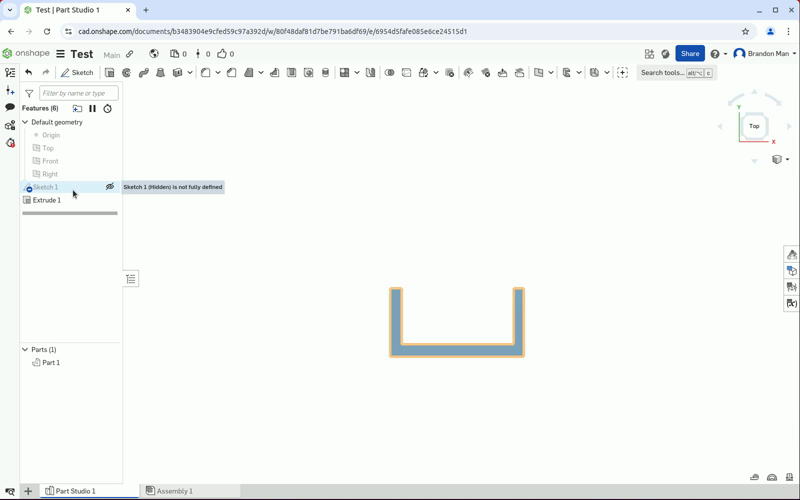
click(73, 189)
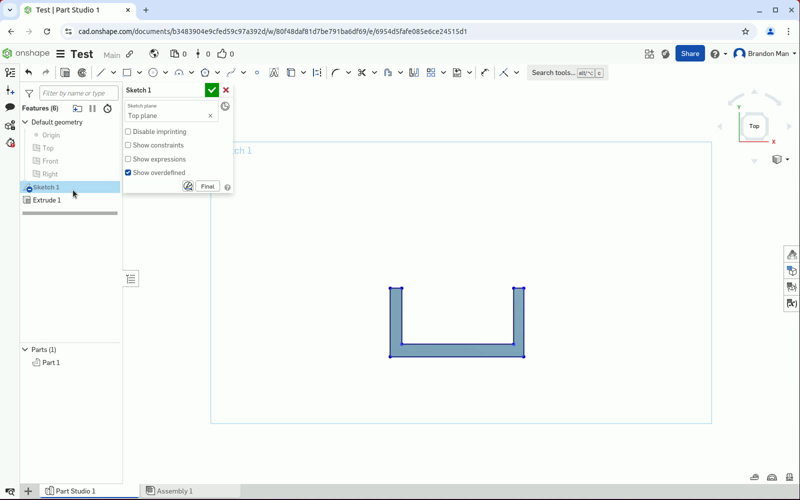
mouse_move(229, 92)
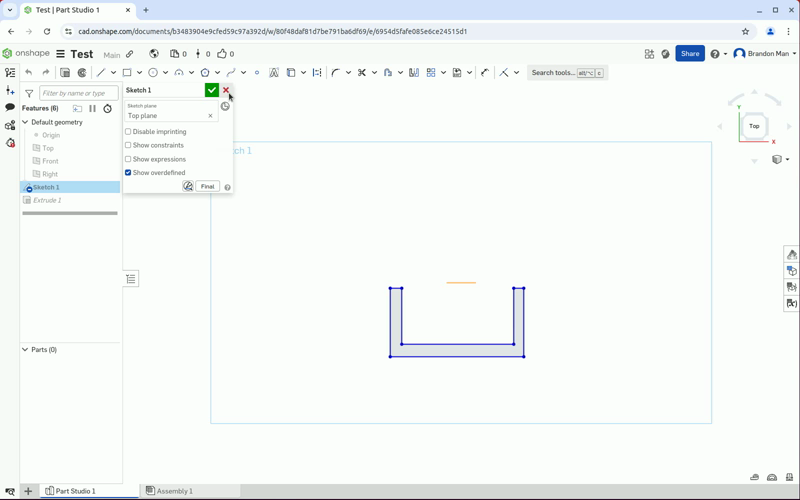
click(229, 92)
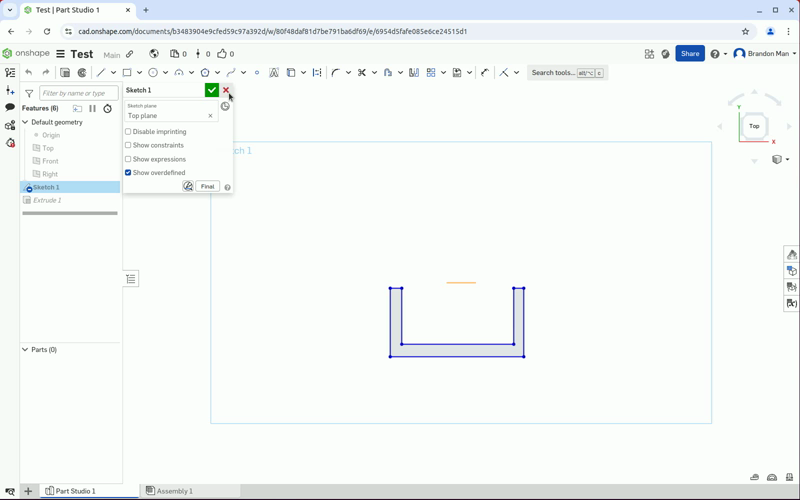
key(shift+s)
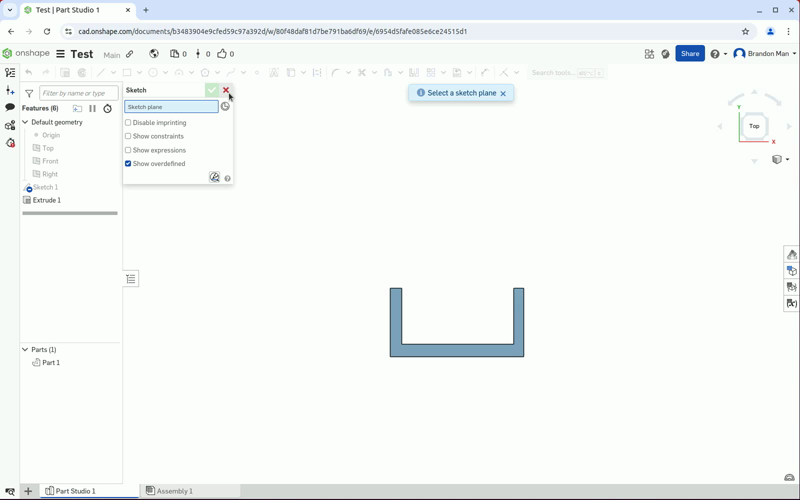
mouse_move(73, 150)
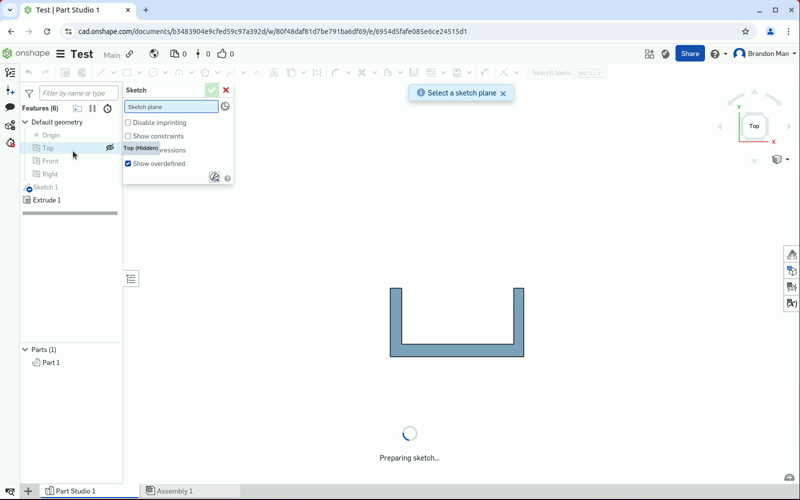
click(73, 150)
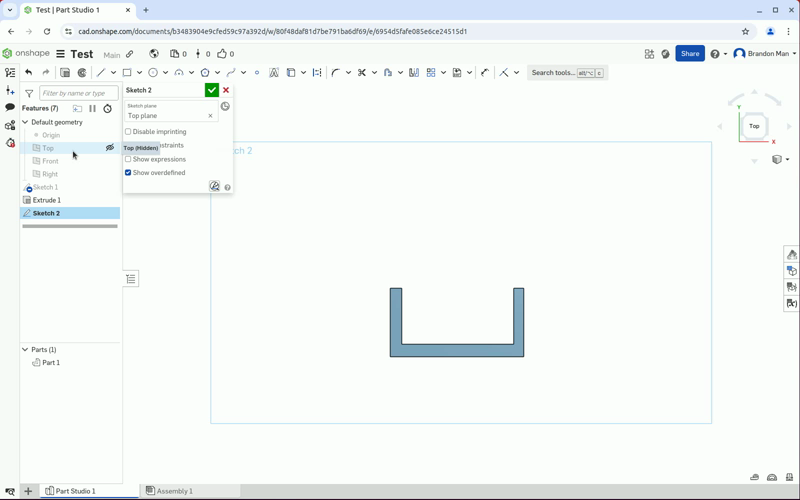
mouse_move(73, 352)
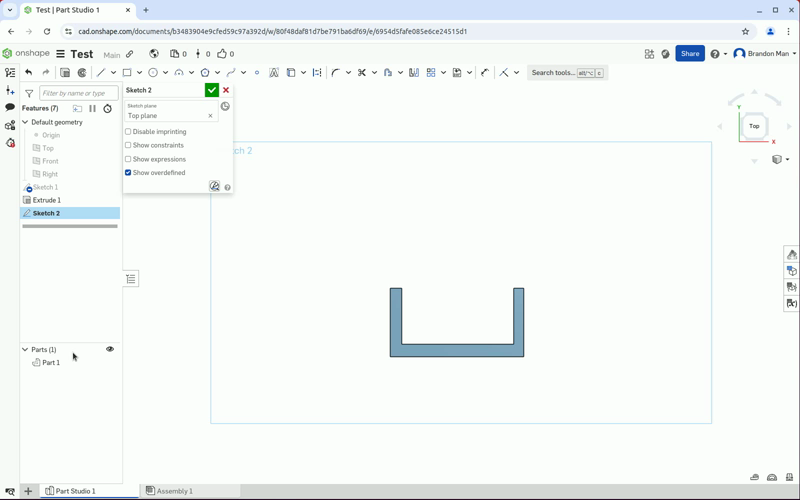
key(y)
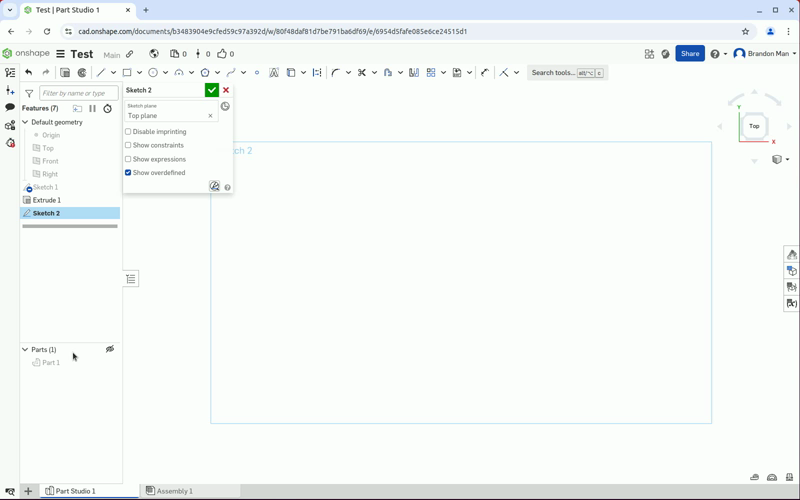
key(l)
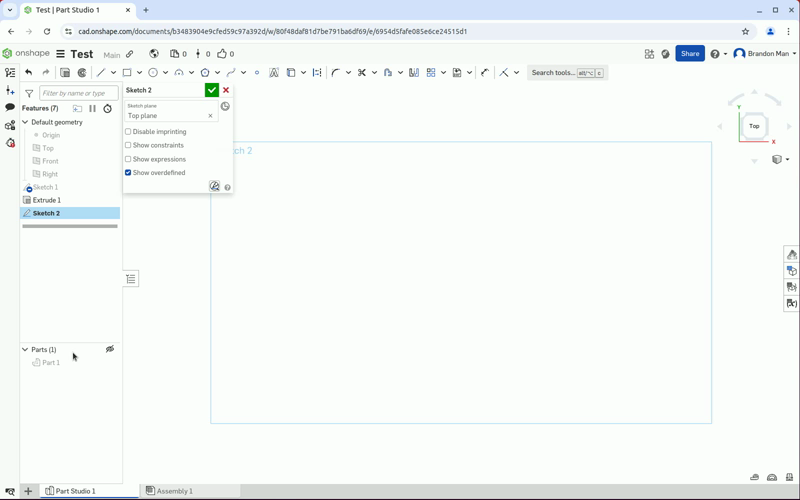
key_down(shift)
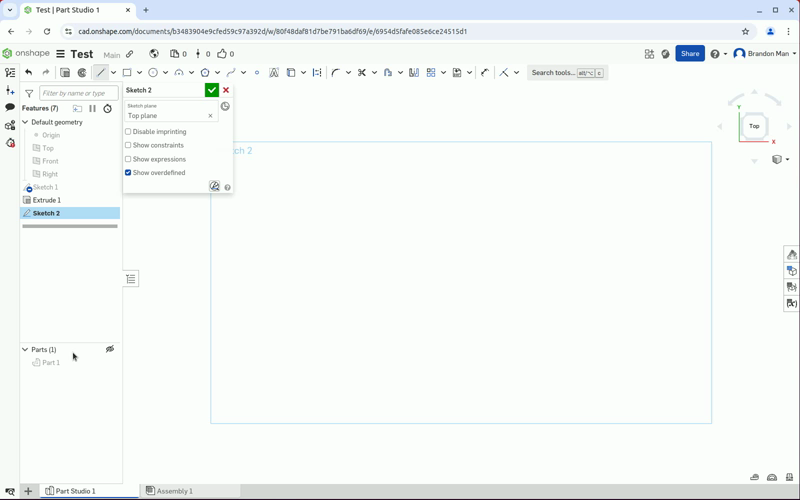
mouse_move(390, 288)
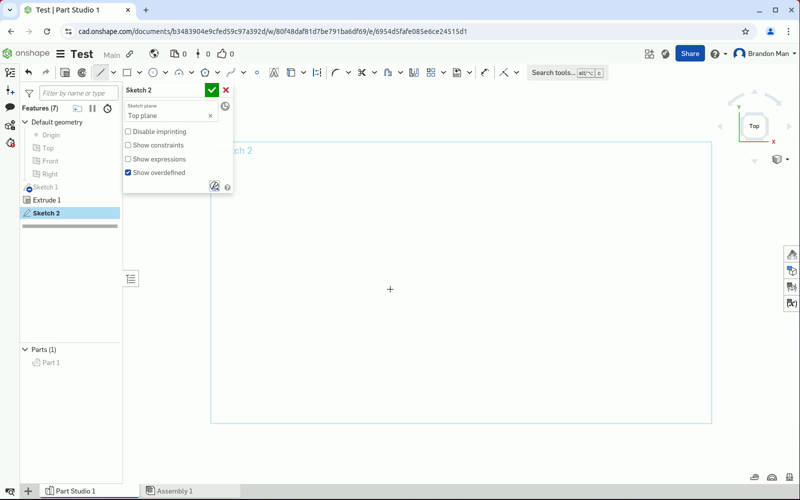
click(390, 288)
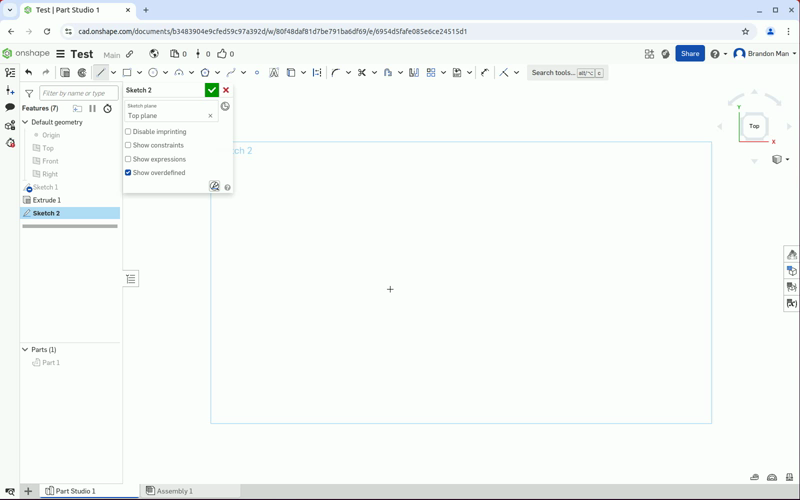
key_up(shift)
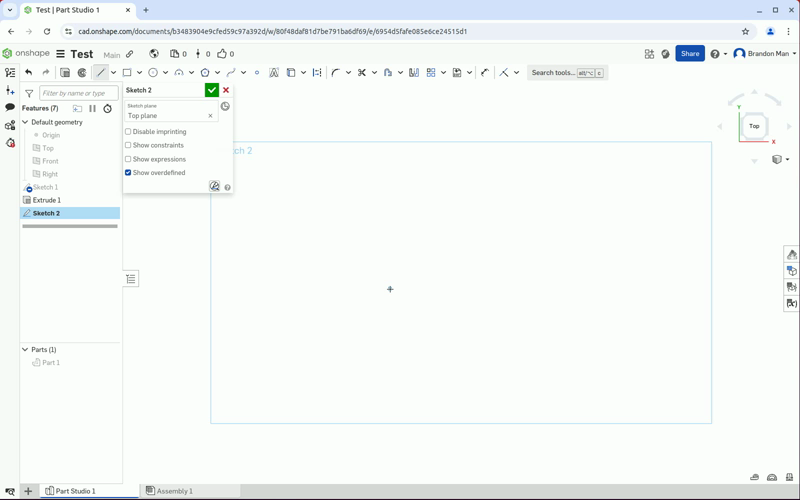
key_down(shift)
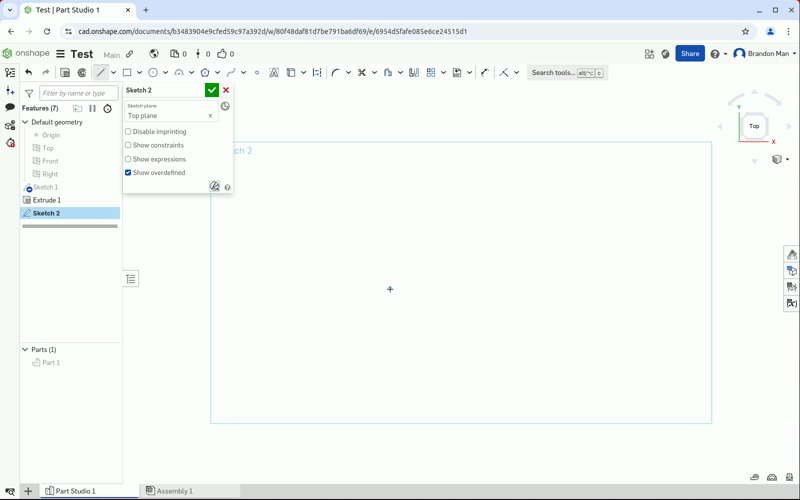
mouse_move(420, 288)
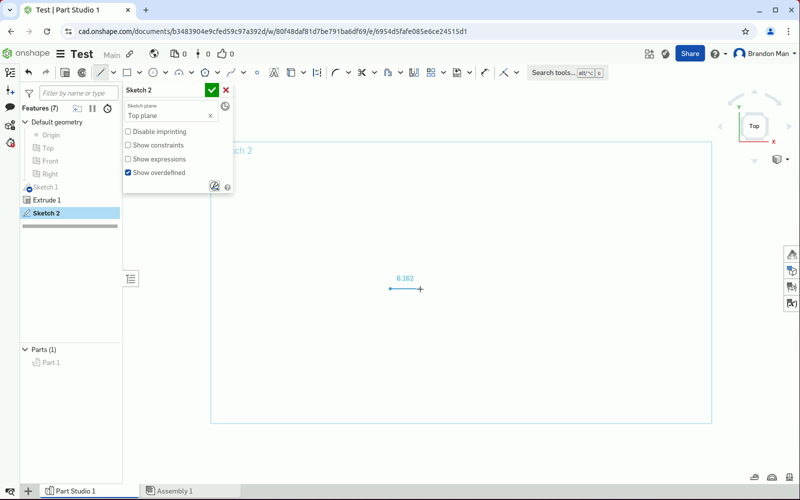
mouse_move(401, 288)
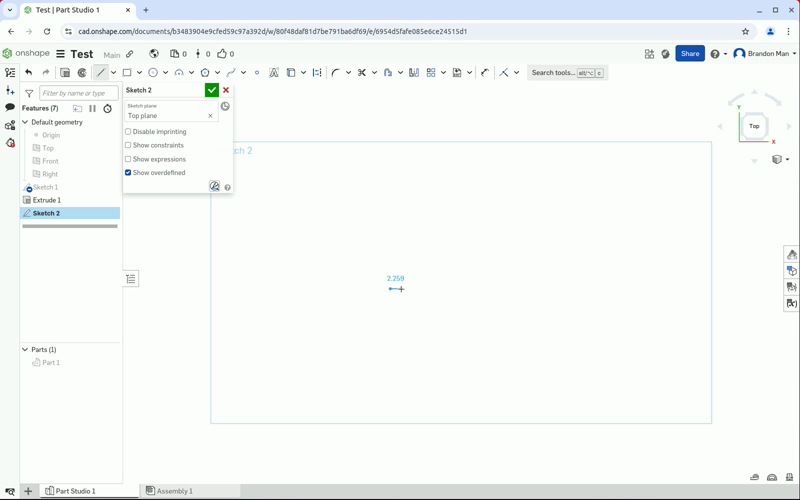
click(401, 288)
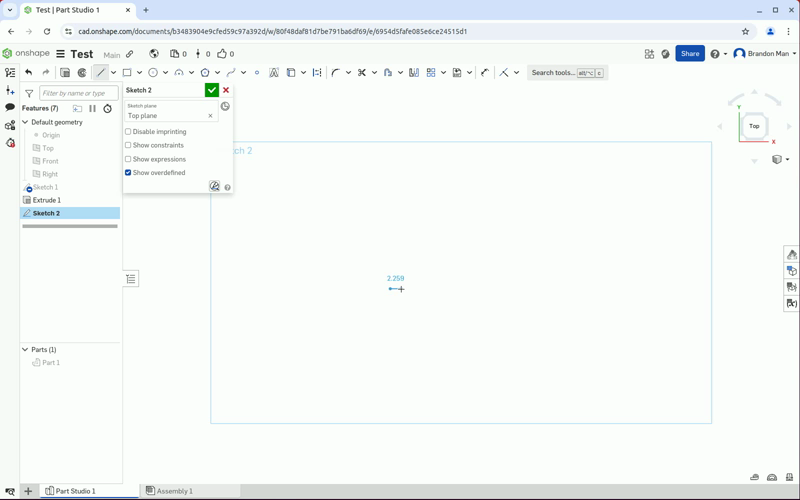
key_up(shift)
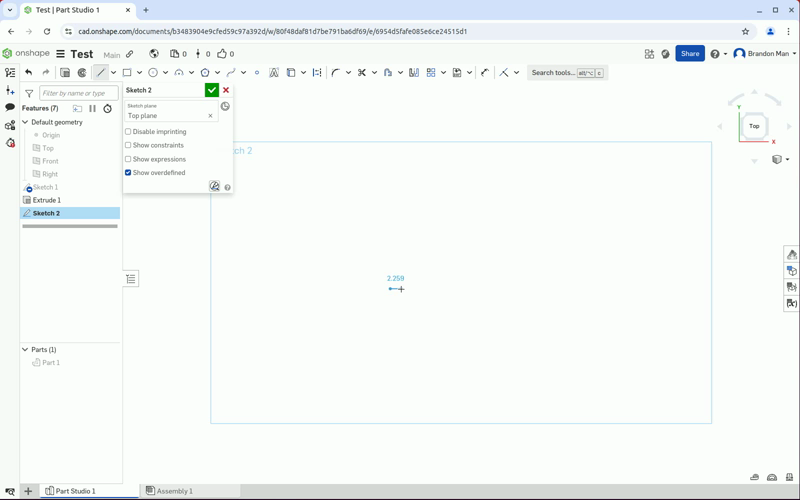
key_down(shift)
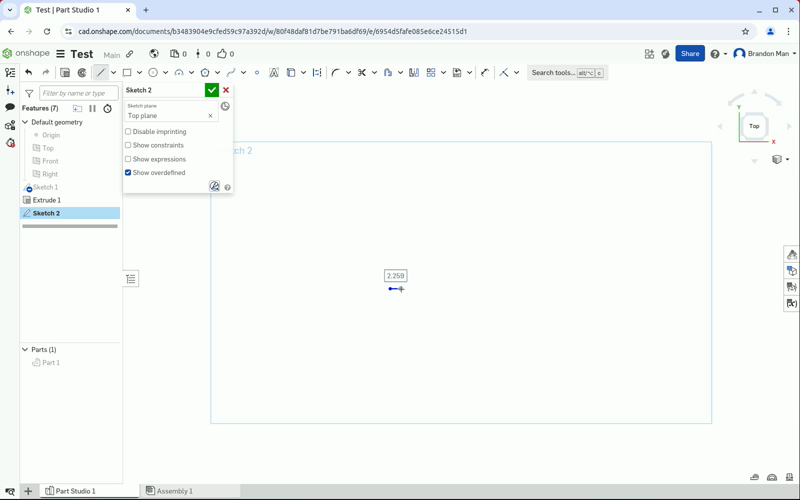
mouse_move(431, 288)
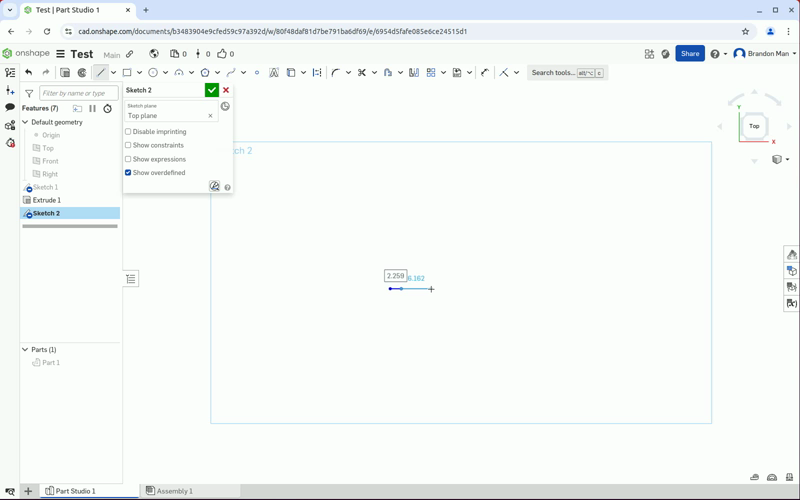
mouse_move(401, 231)
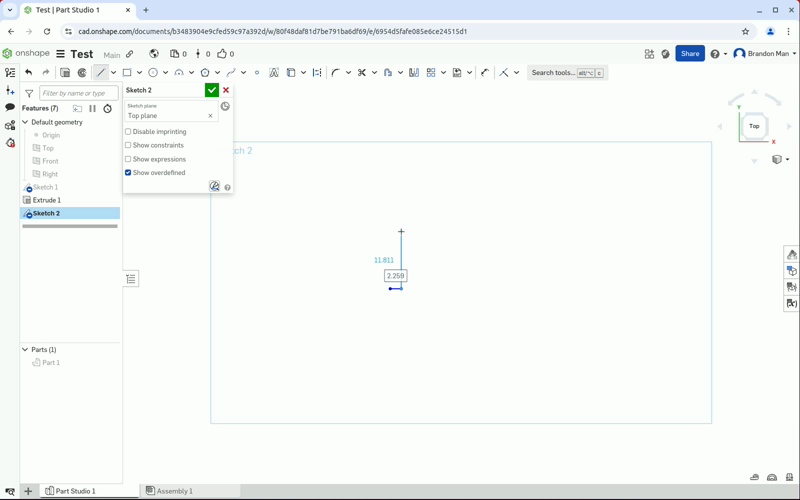
click(401, 231)
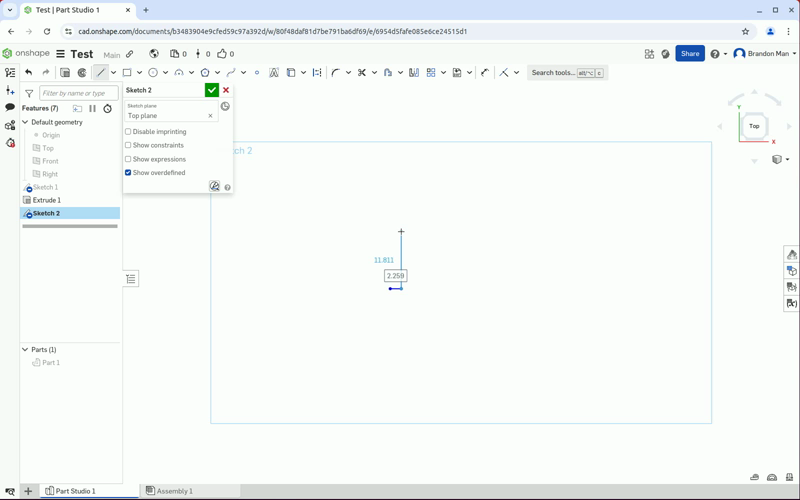
key_up(shift)
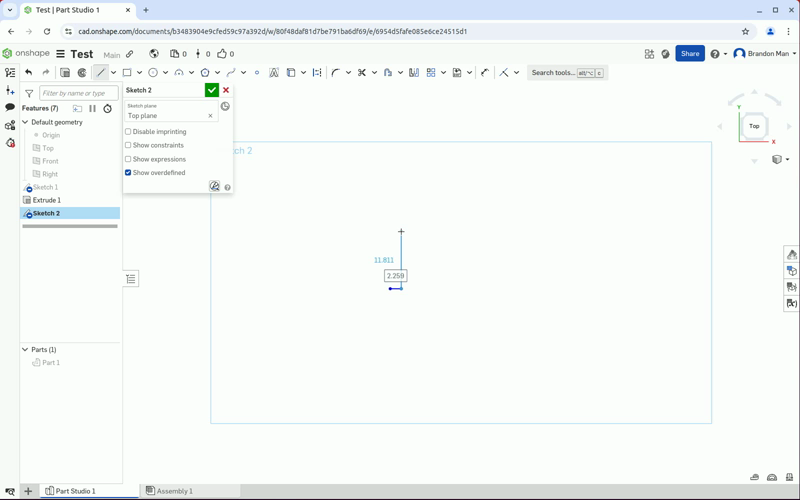
key_down(shift)
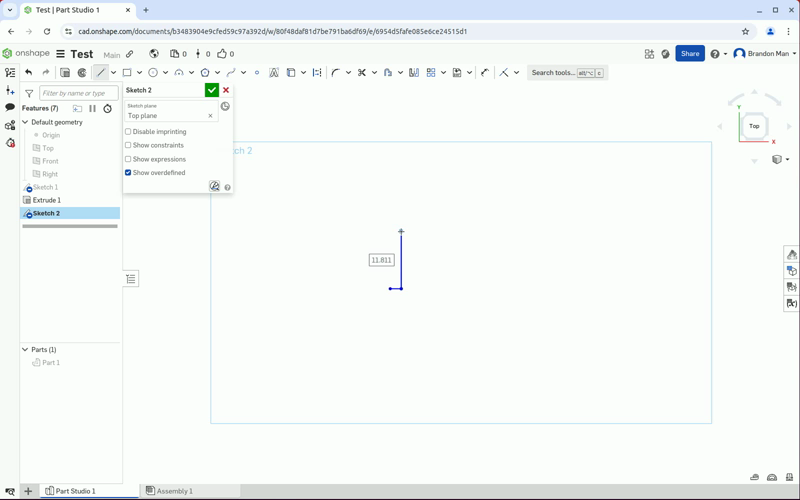
mouse_move(431, 231)
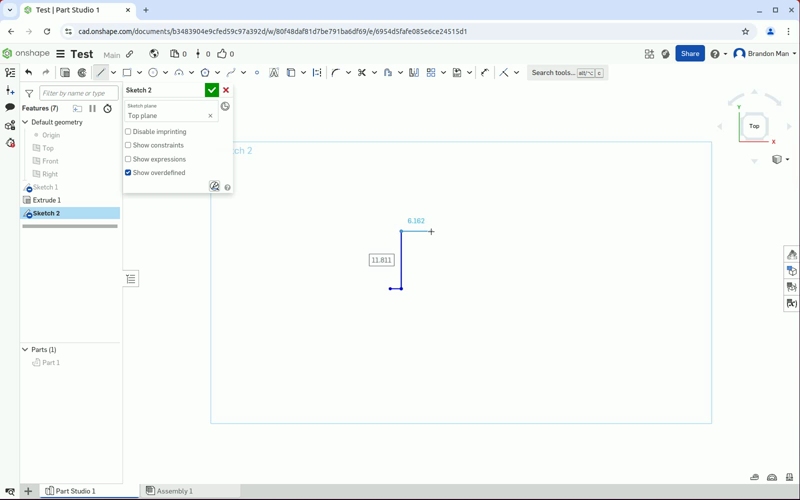
mouse_move(458, 231)
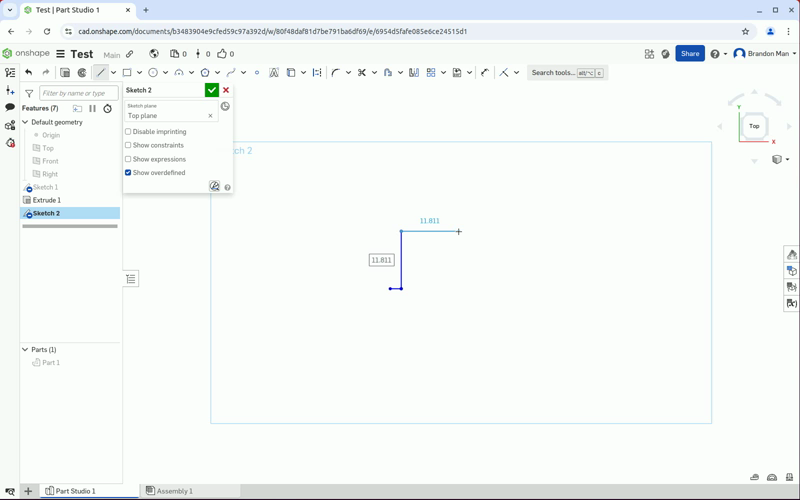
click(458, 231)
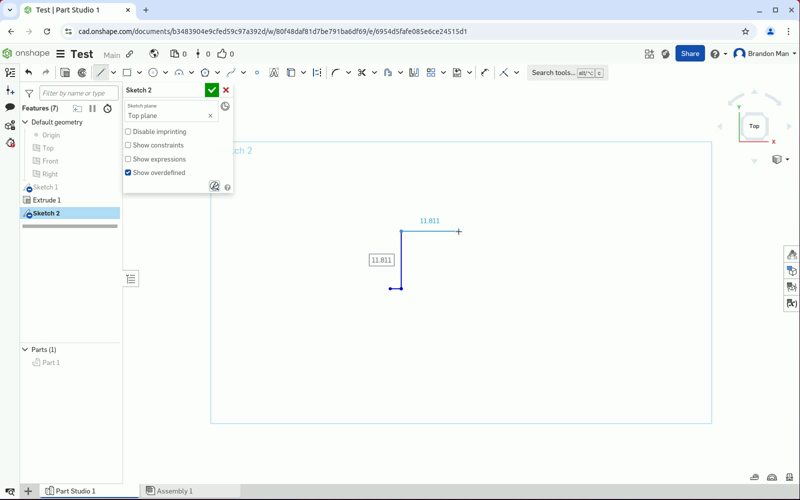
key_up(shift)
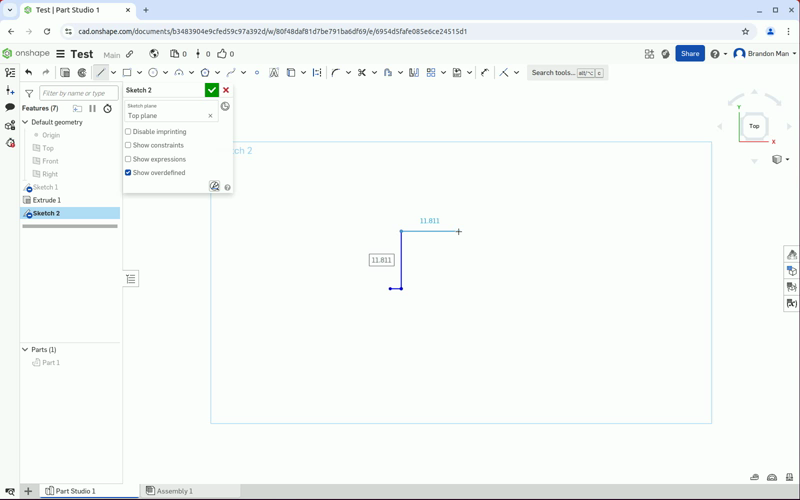
key_down(shift)
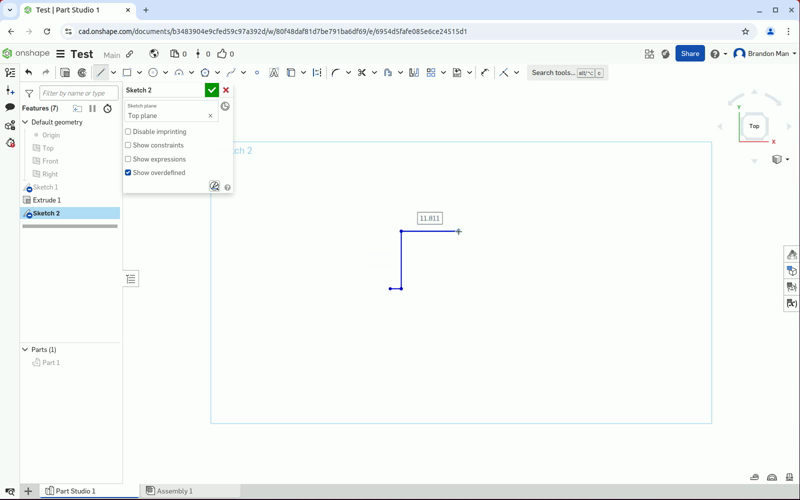
mouse_move(489, 231)
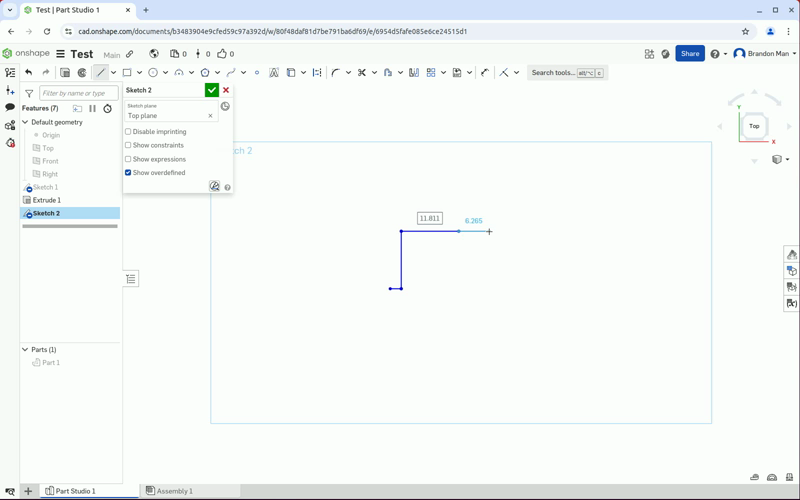
mouse_move(458, 221)
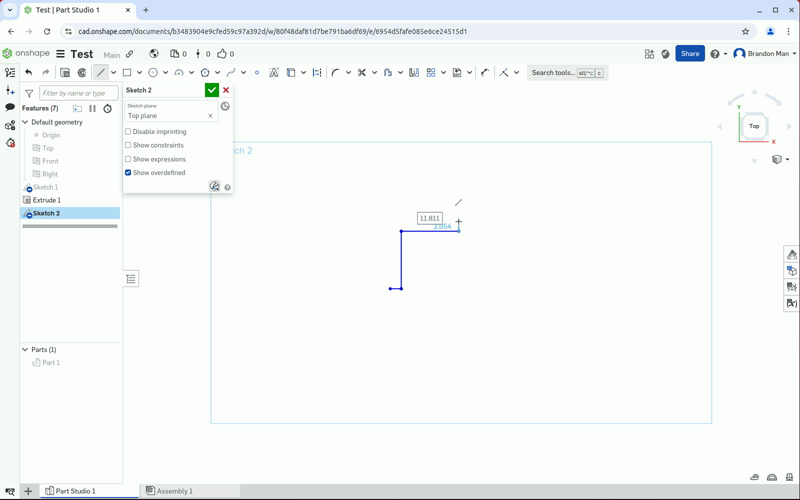
click(458, 221)
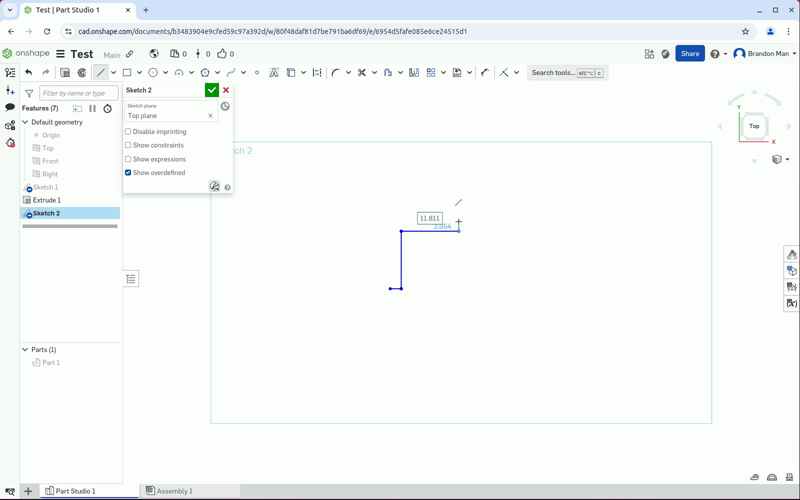
key_up(shift)
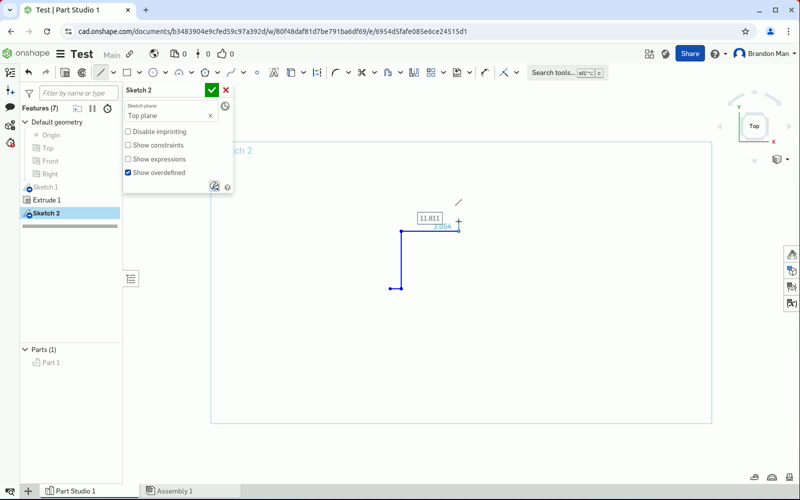
key_down(shift)
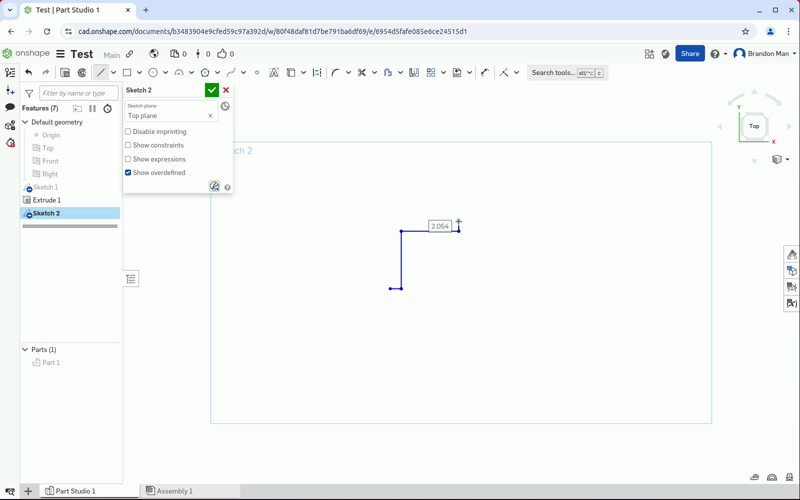
mouse_move(390, 221)
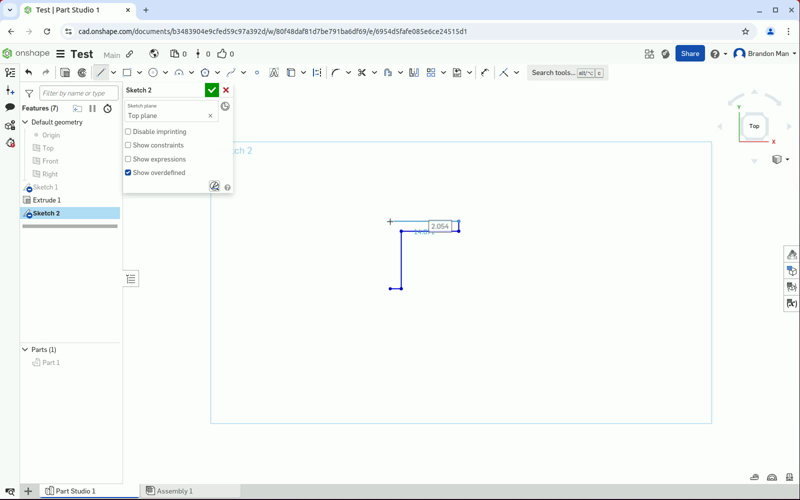
click(390, 221)
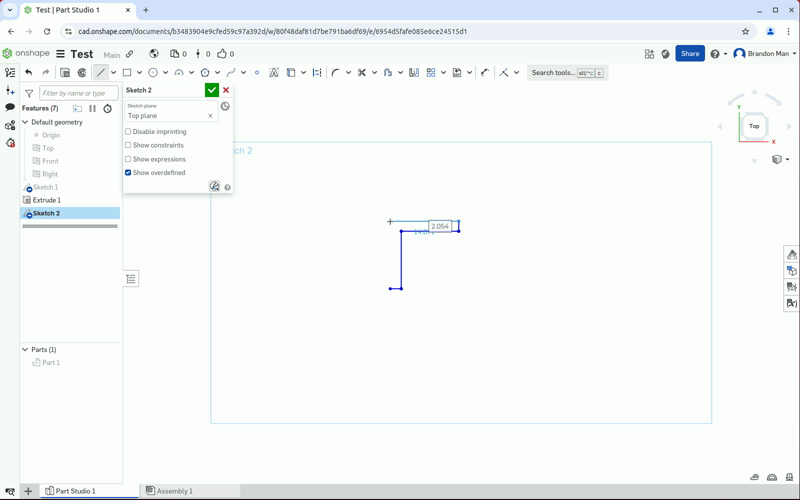
key_up(shift)
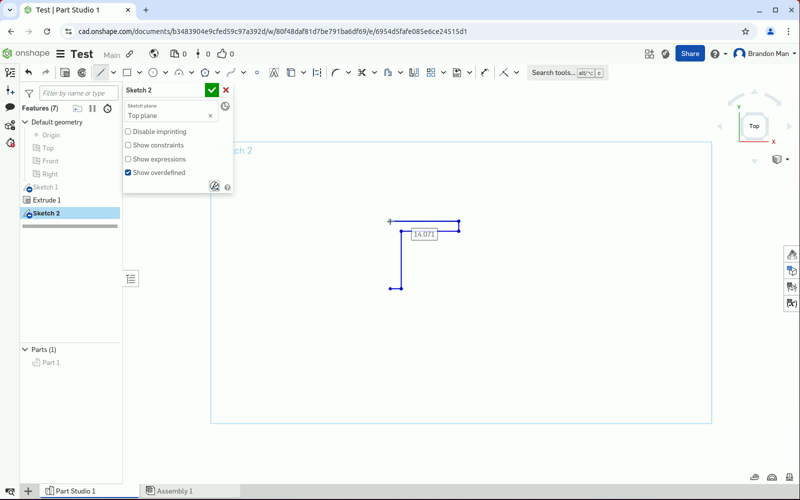
key_down(shift)
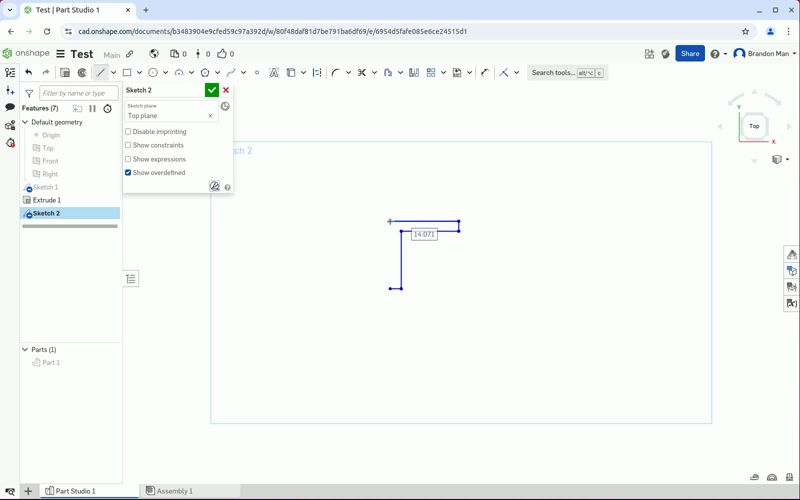
mouse_move(390, 288)
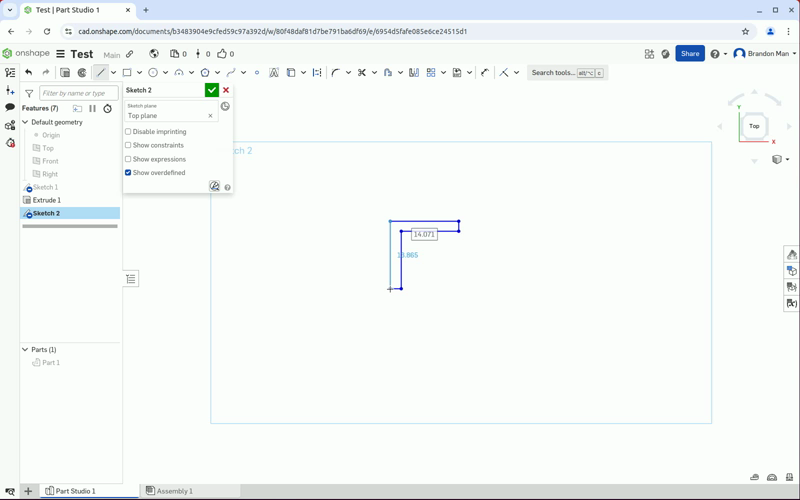
key_up(shift)
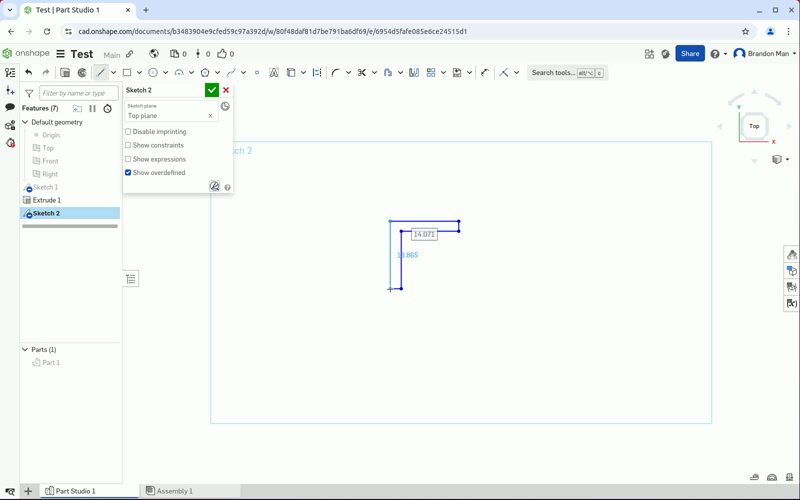
click(390, 288)
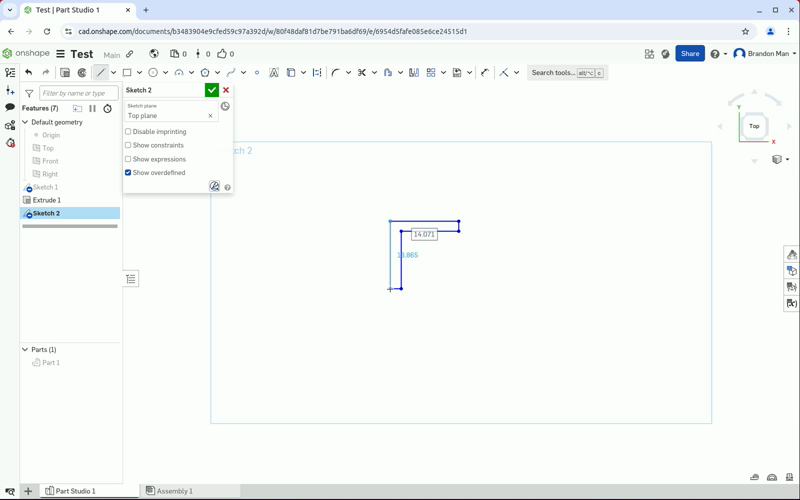
key(esc)
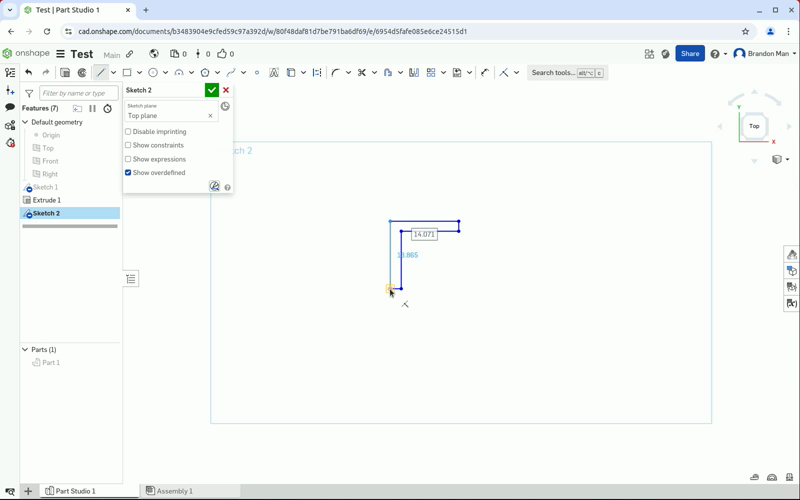
mouse_move(394, 264)
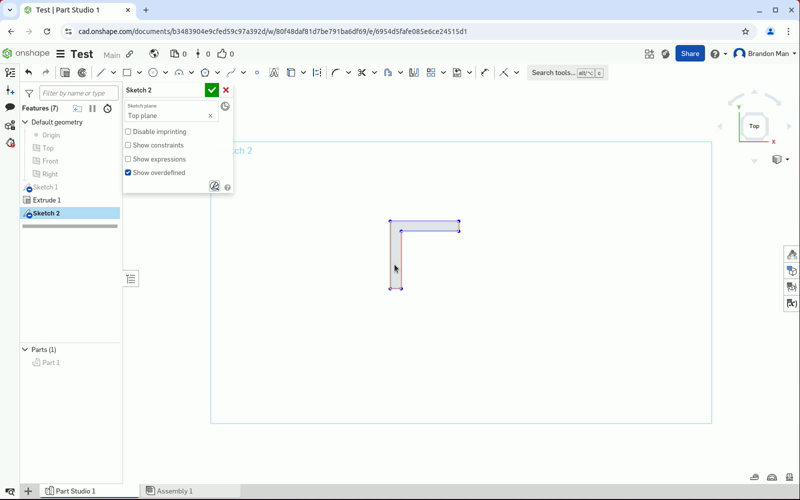
scroll(6)
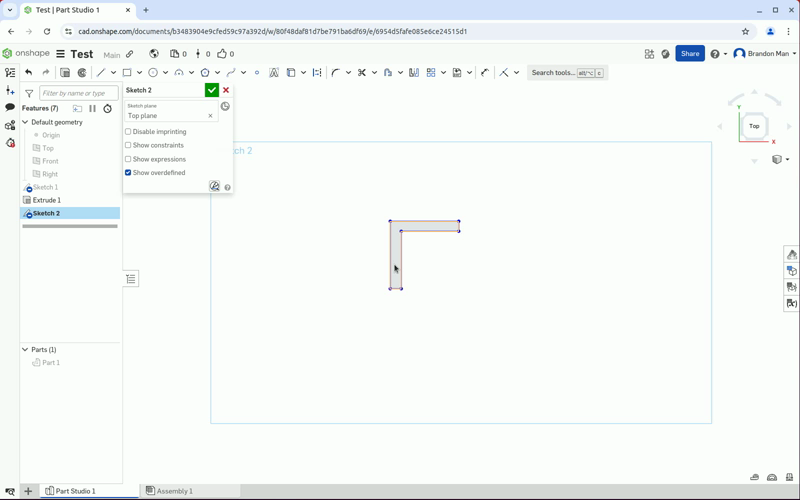
scroll(6)
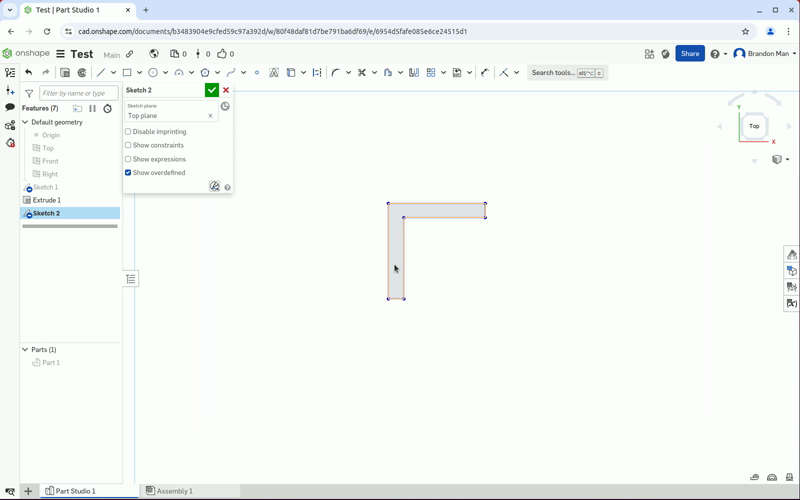
scroll(6)
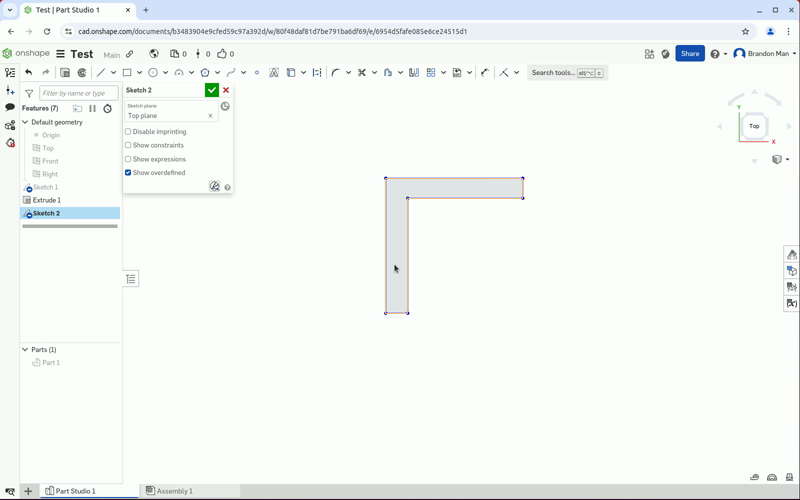
scroll(6)
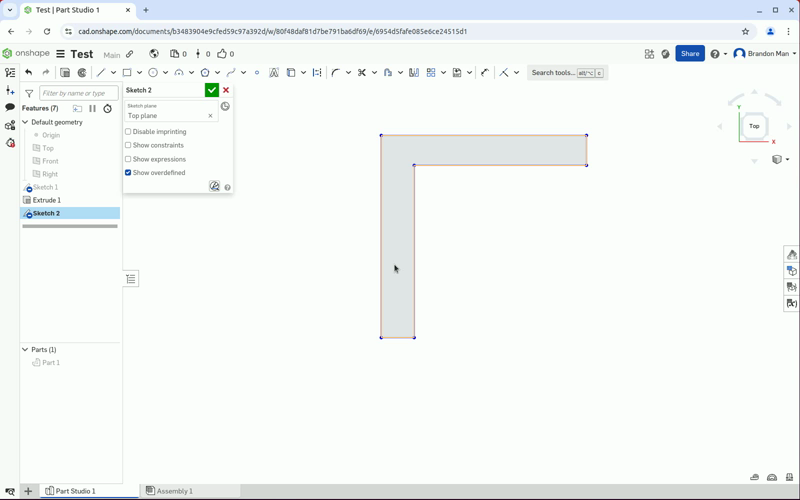
scroll(6)
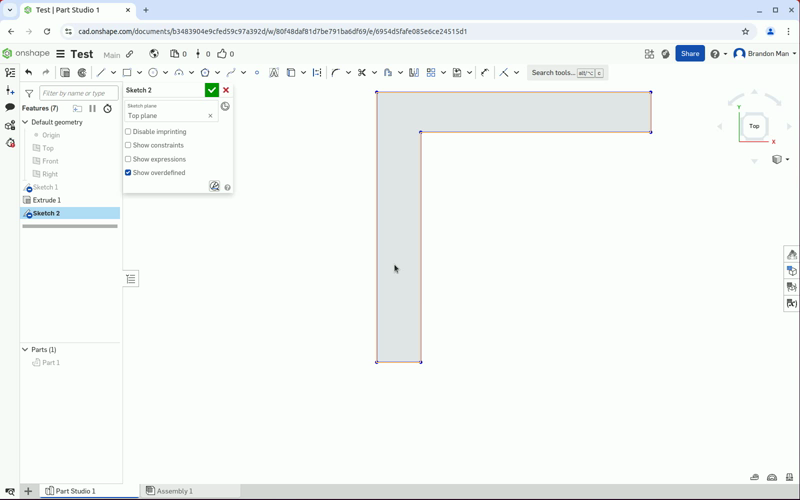
scroll(6)
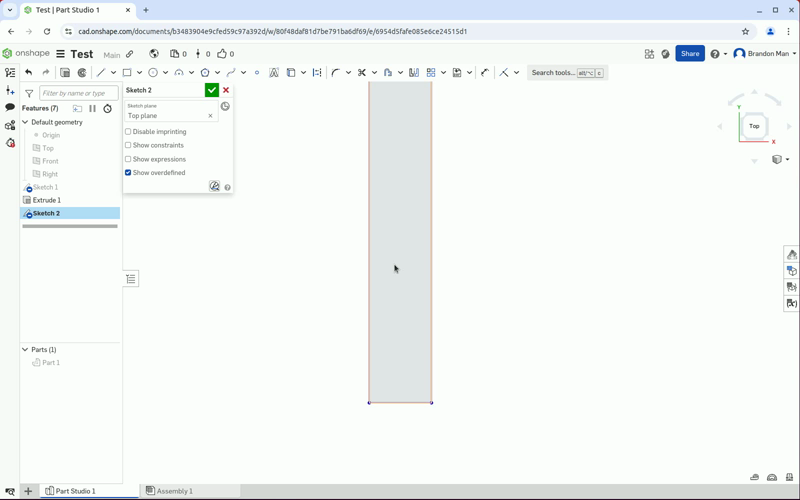
scroll(6)
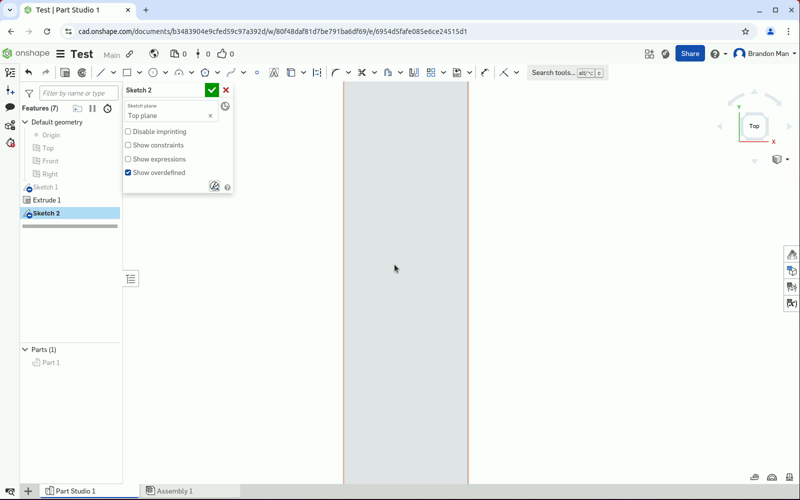
click(394, 264)
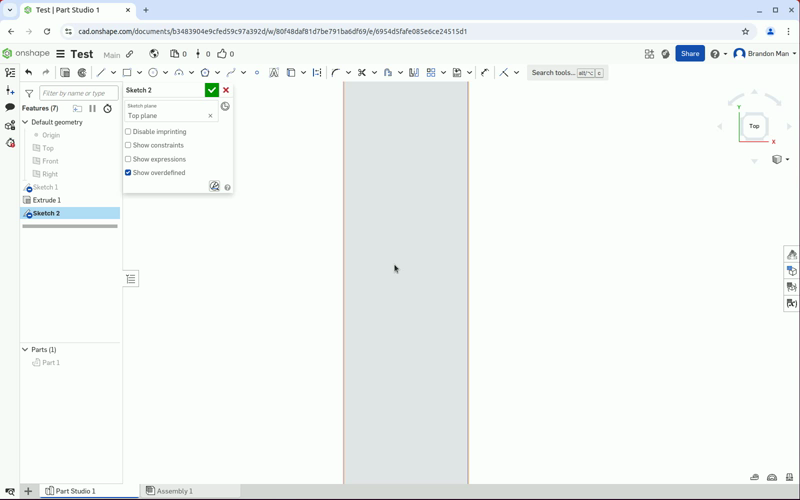
scroll(-6)
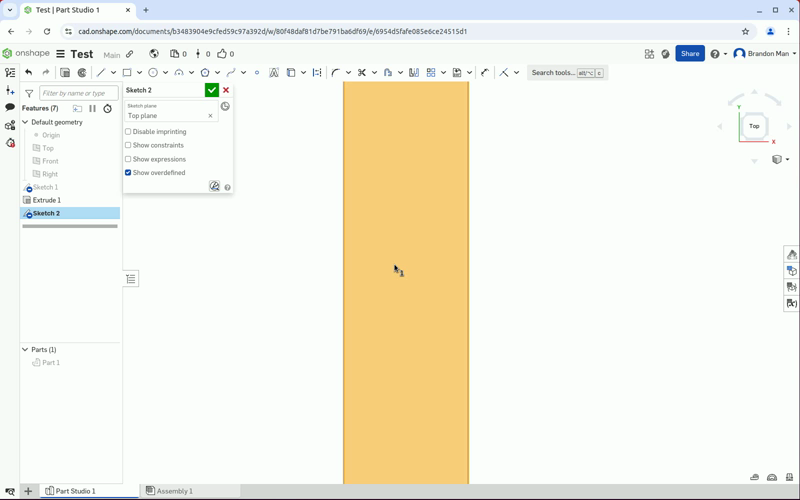
scroll(-6)
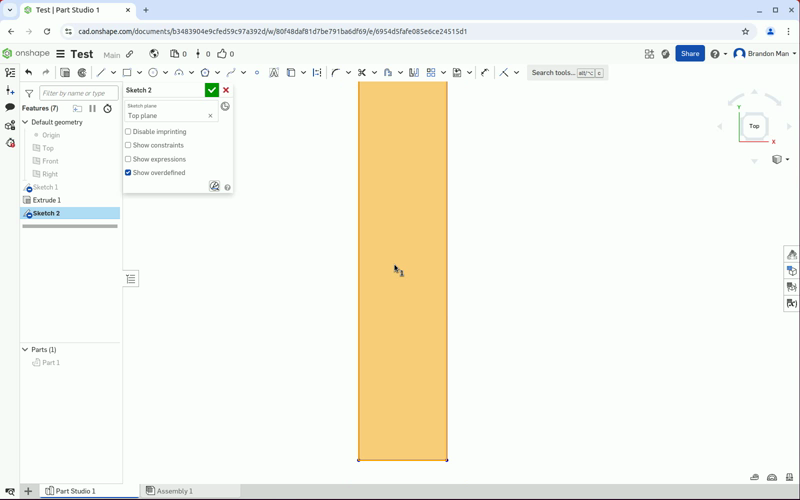
scroll(-6)
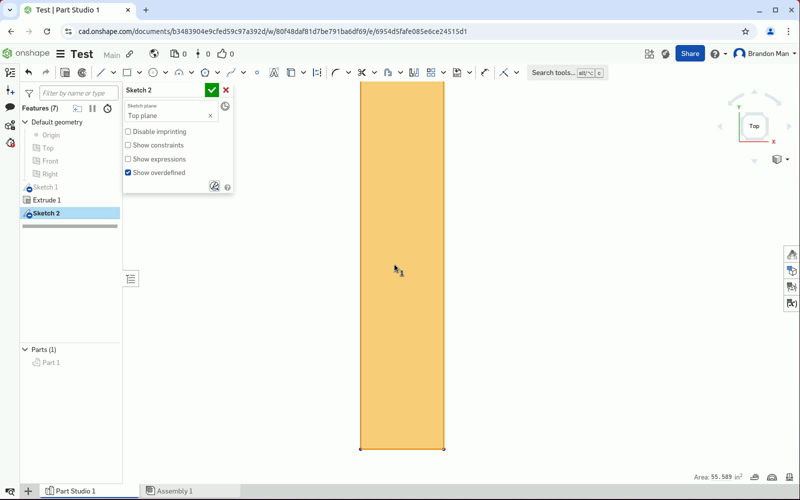
scroll(-6)
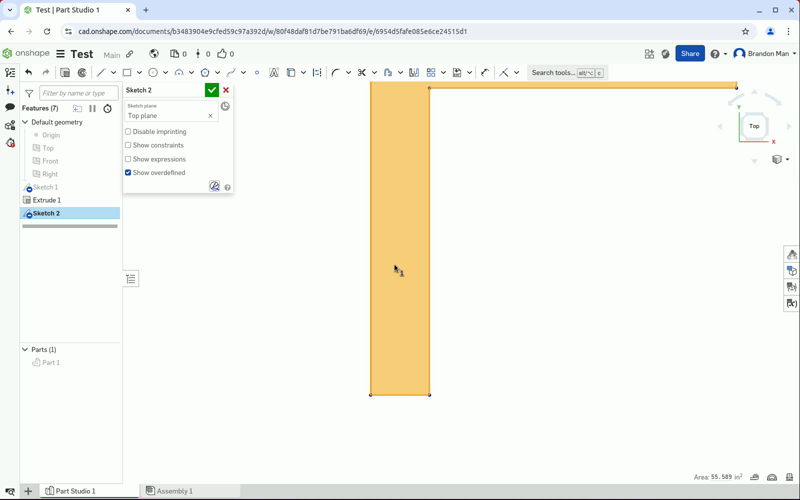
scroll(-6)
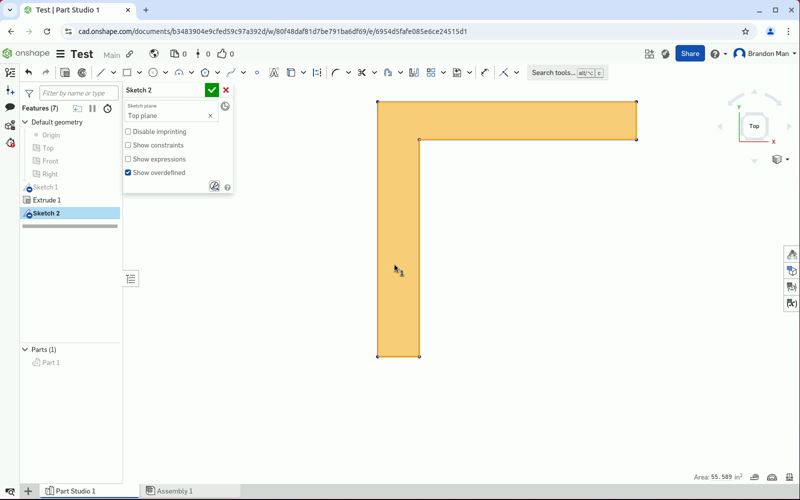
scroll(-6)
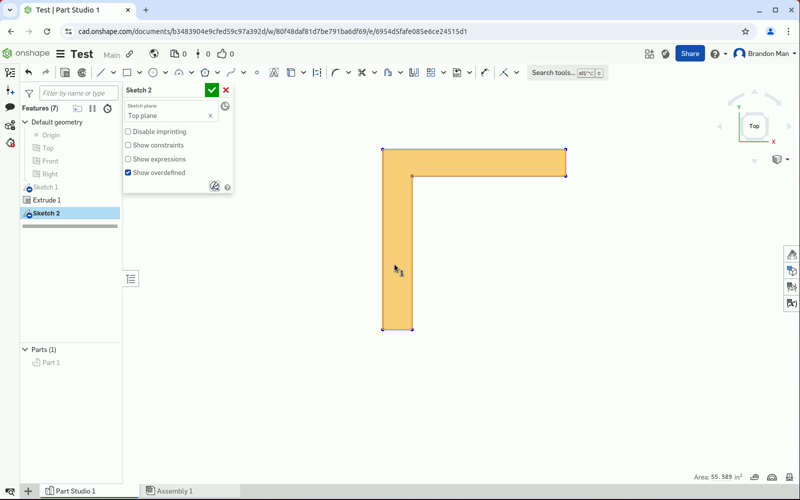
scroll(-6)
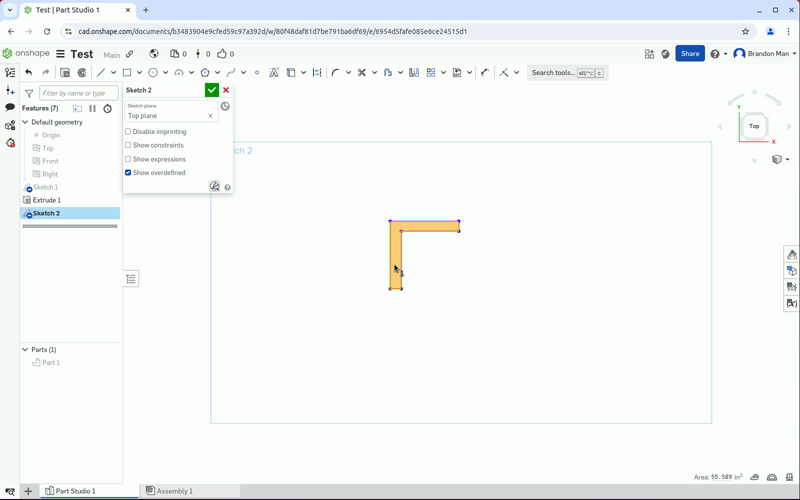
mouse_move(73, 352)
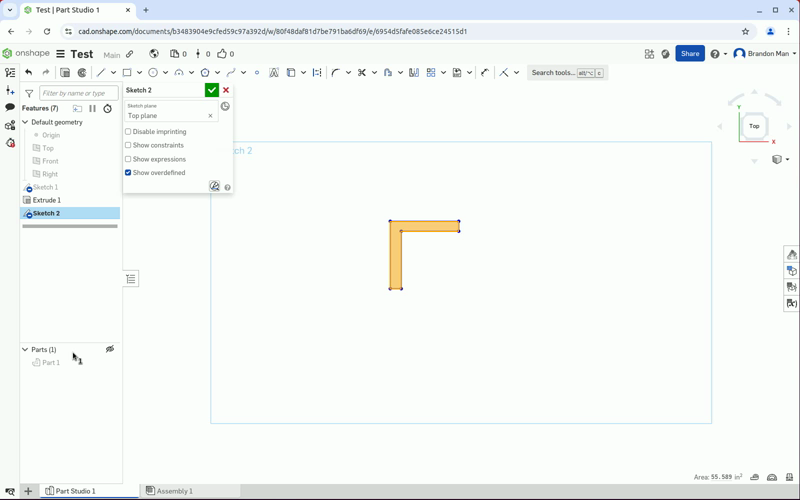
key(shift+y)
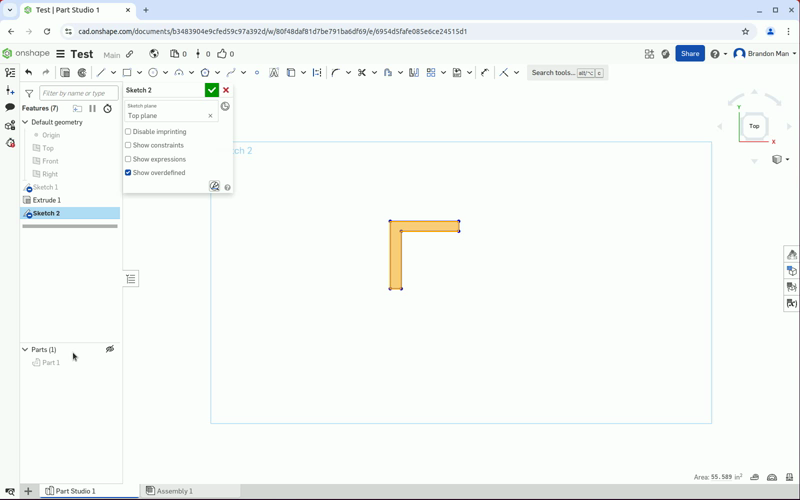
key(shift+e)
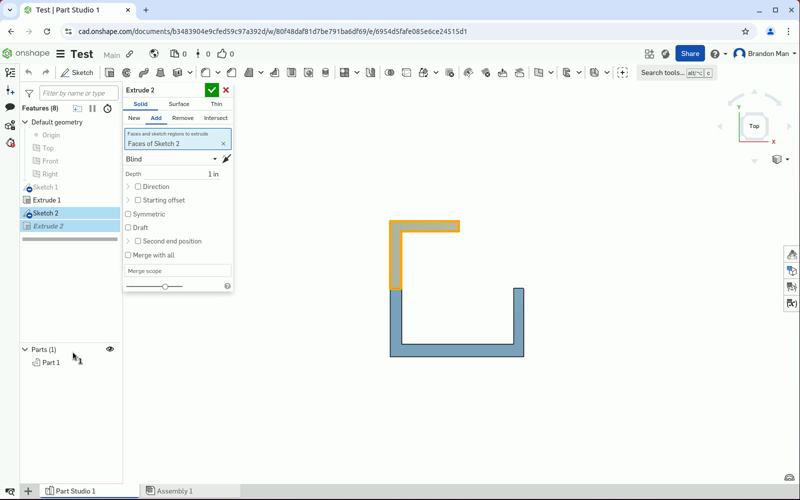
mouse_move(143, 106)
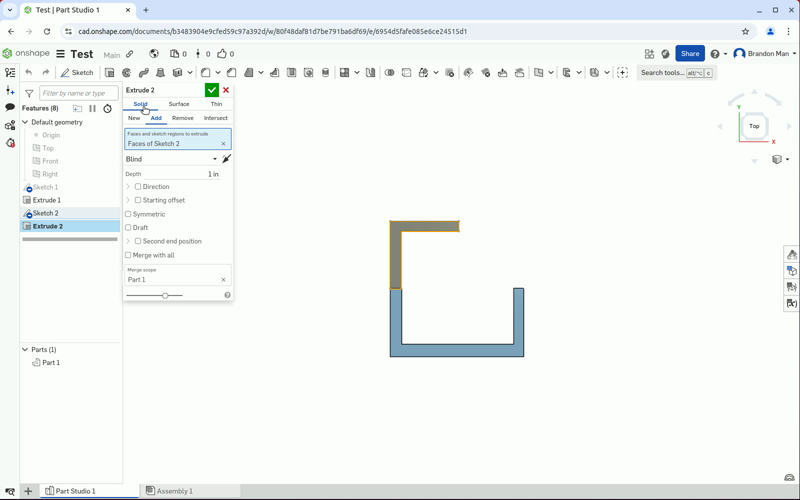
click(143, 106)
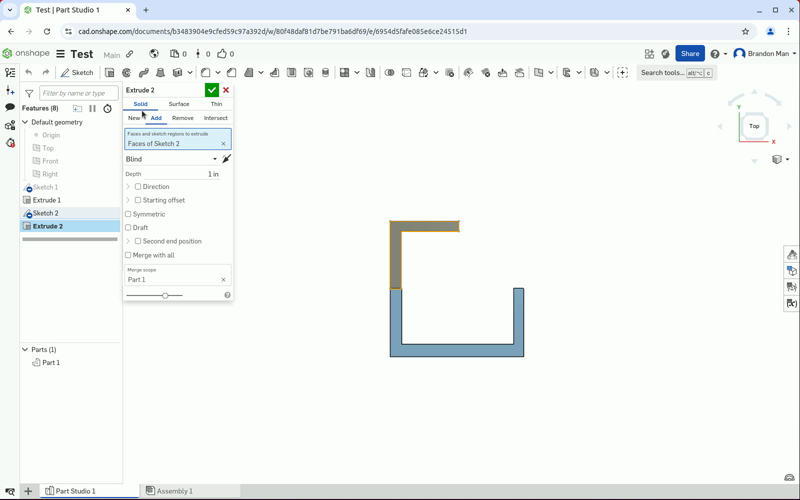
mouse_move(137, 120)
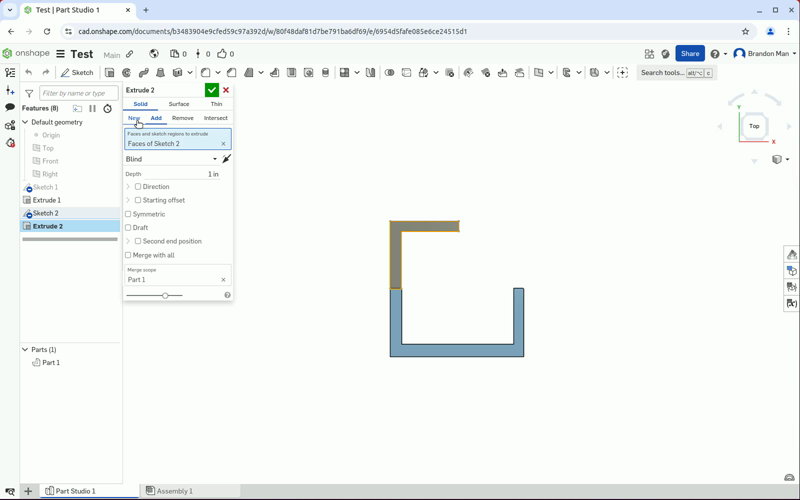
click(137, 120)
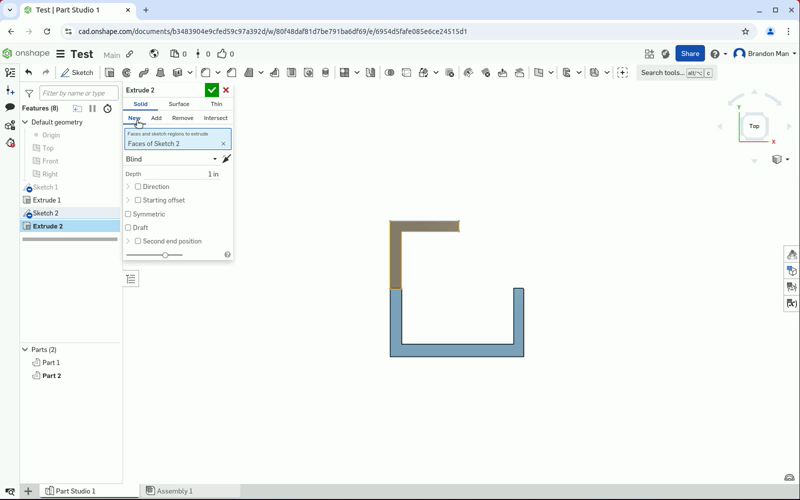
key(tab, 4)
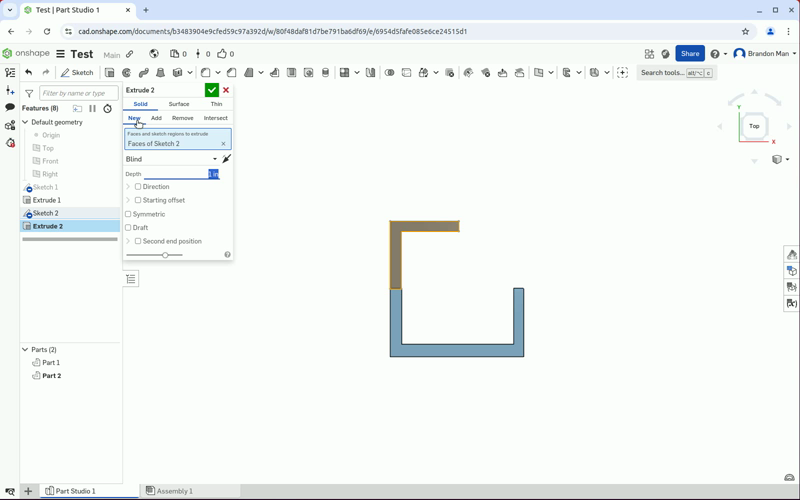
text(23.108)
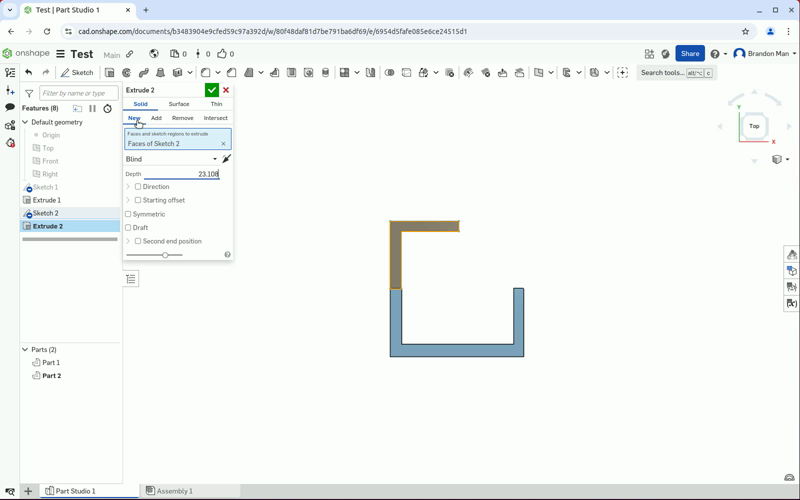
key(enter)
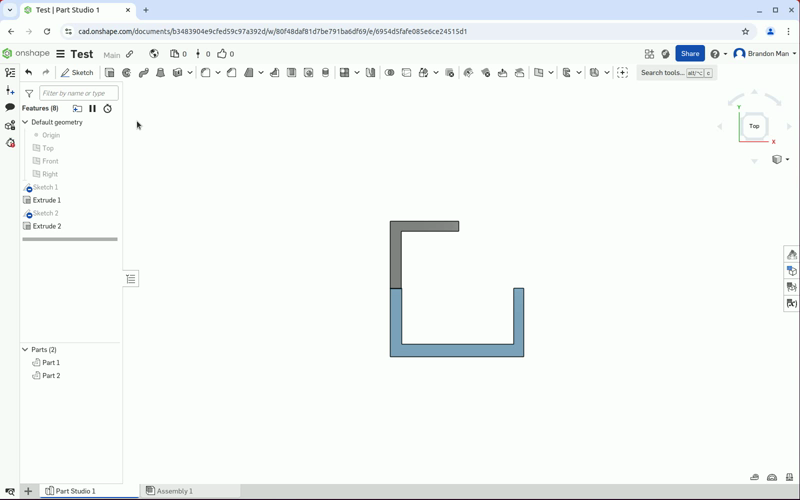
key(shift+h)
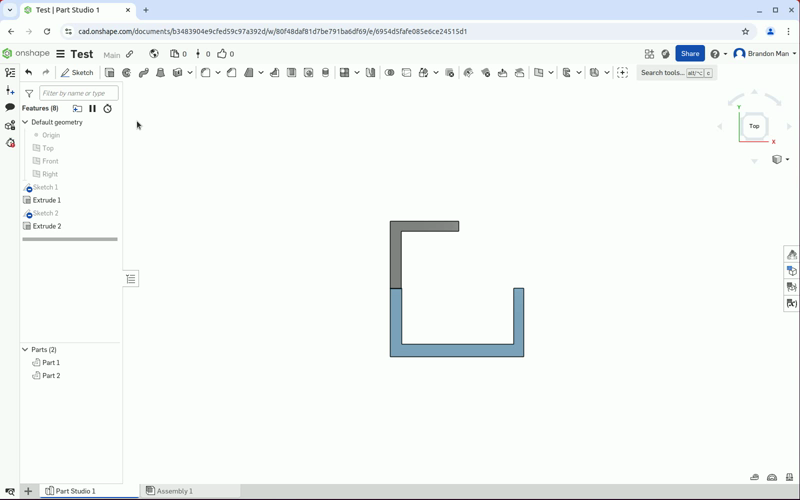
key(shift+h)
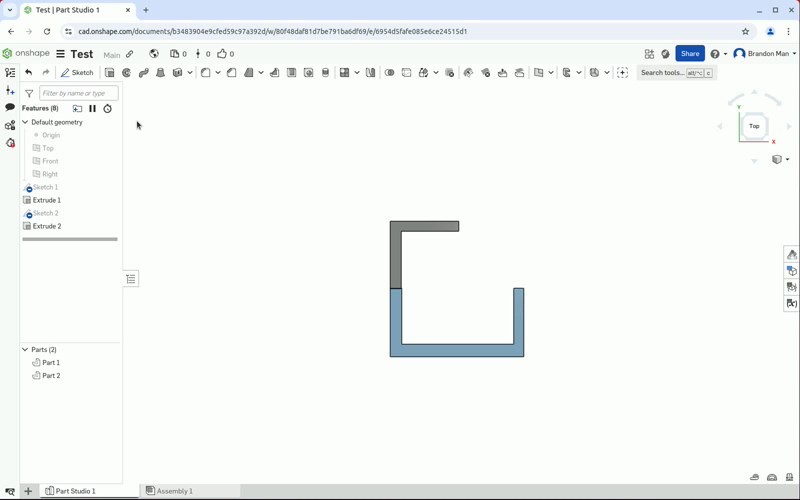
mouse_move(73, 189)
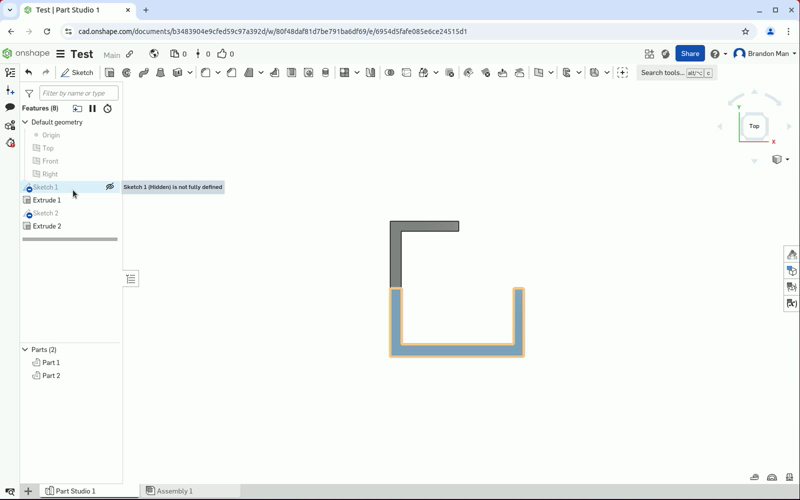
click(73, 189)
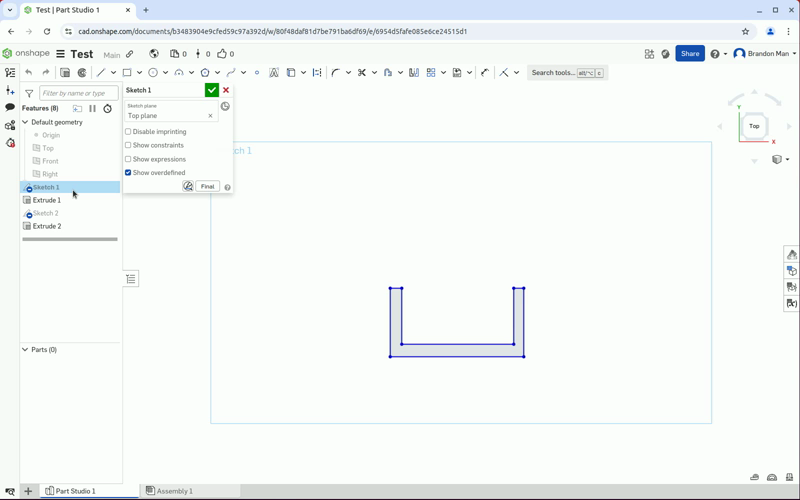
mouse_move(229, 92)
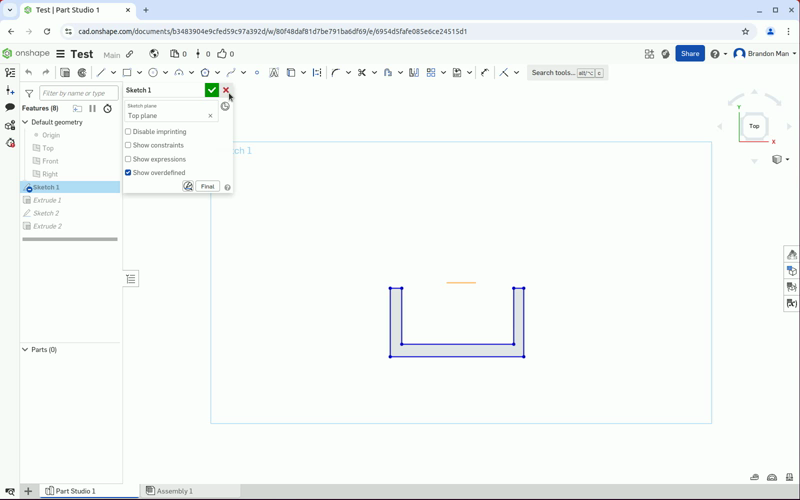
click(229, 92)
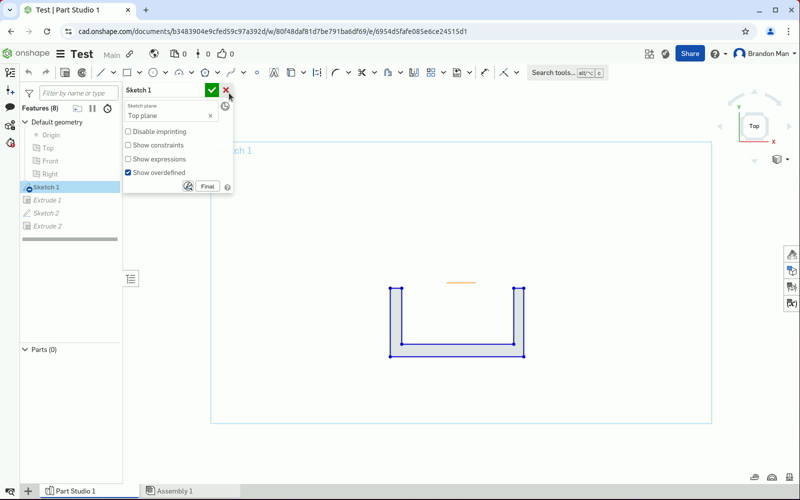
key(shift+s)
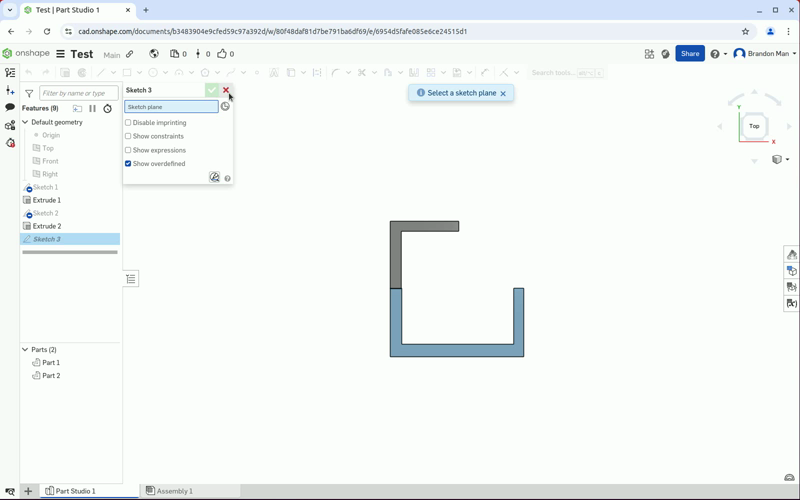
mouse_move(73, 150)
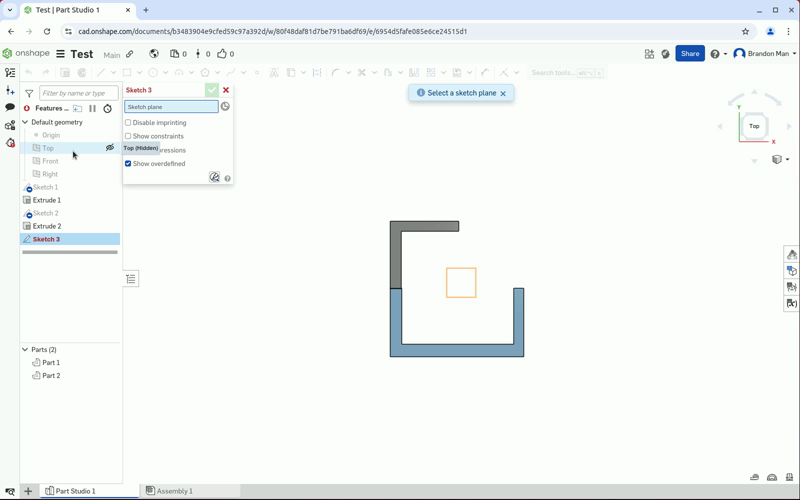
click(73, 150)
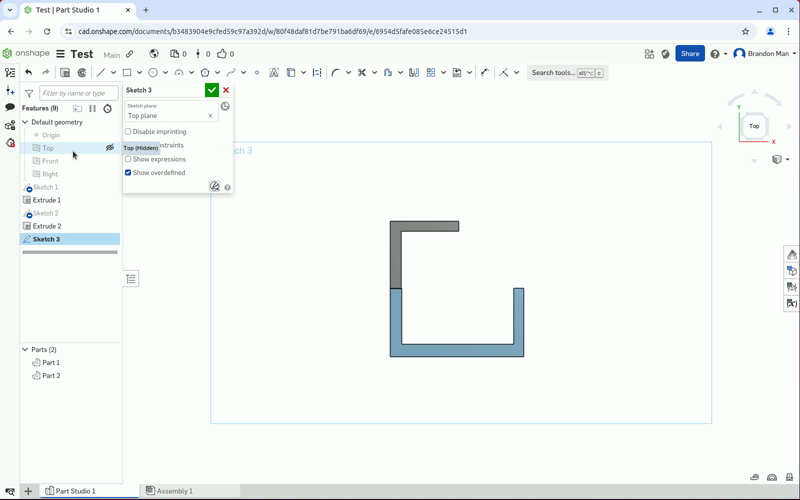
mouse_move(73, 352)
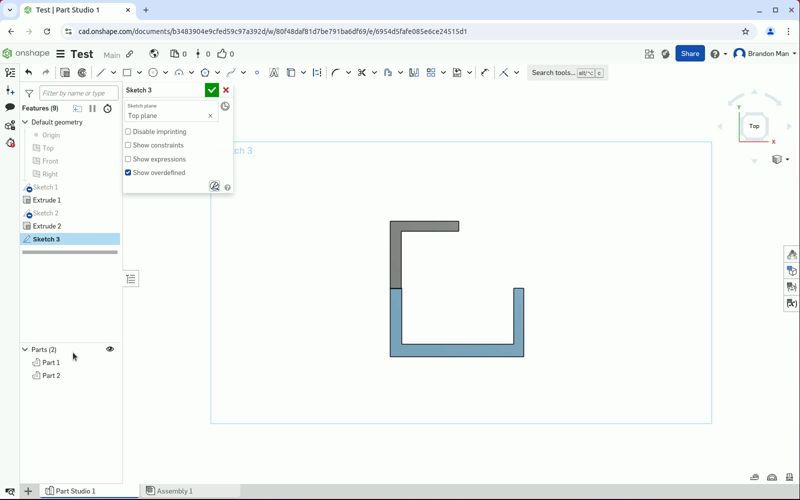
key(y)
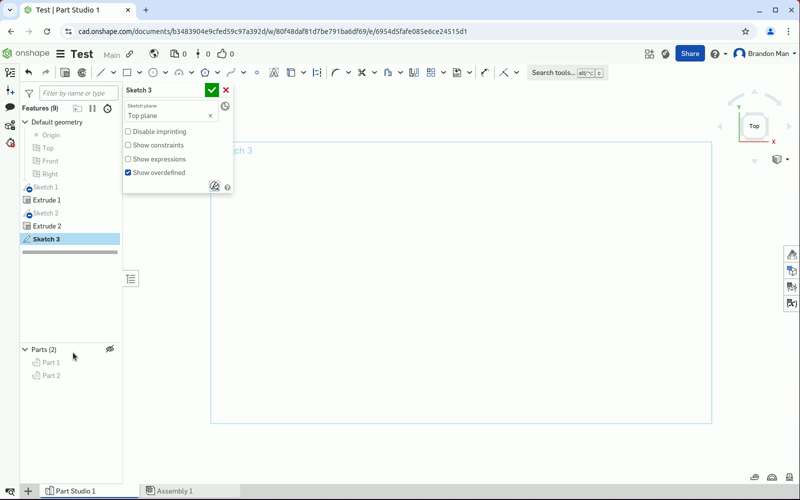
key(l)
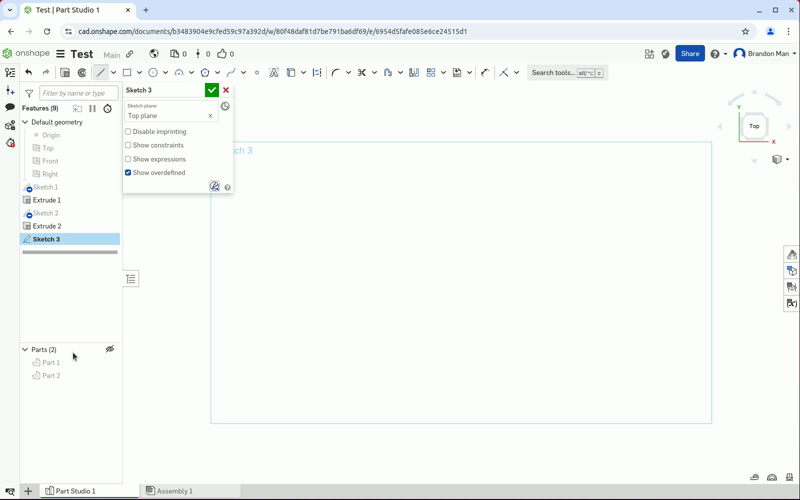
key_down(shift)
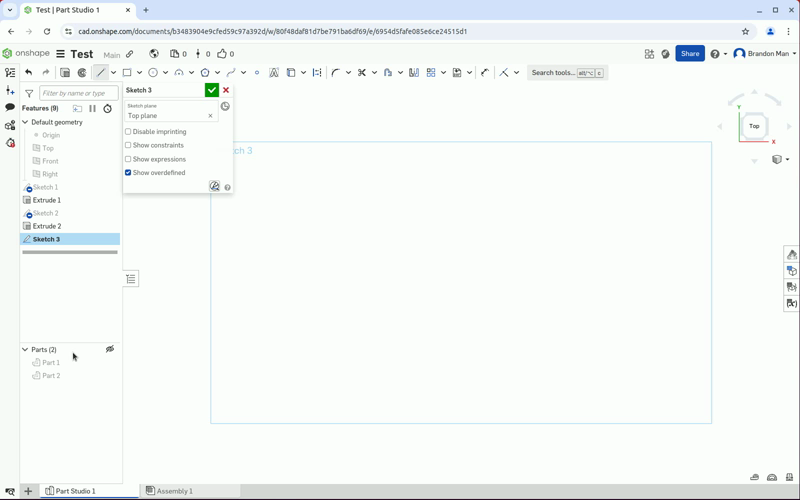
mouse_move(459, 231)
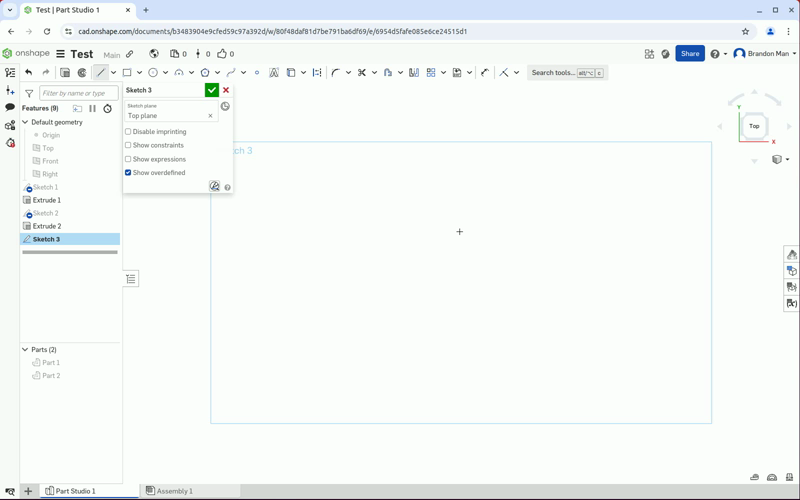
click(459, 231)
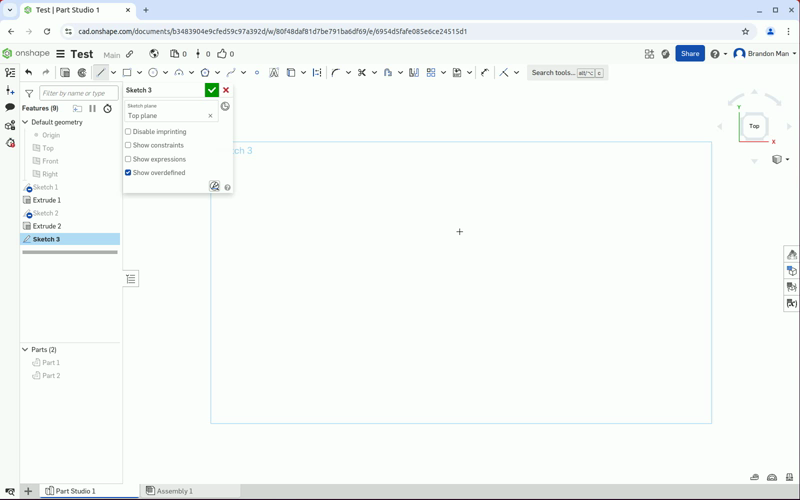
key_up(shift)
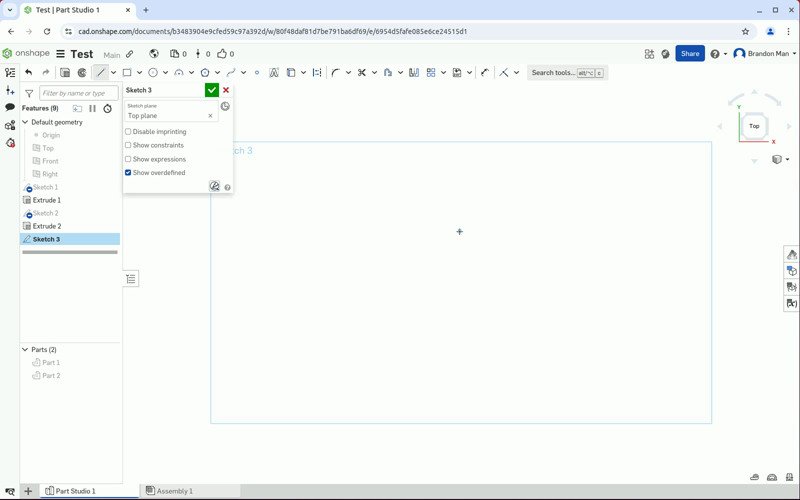
key_down(shift)
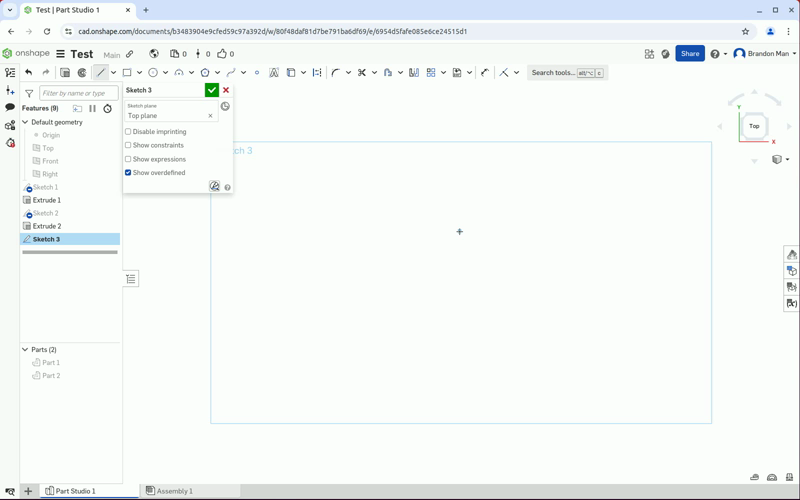
mouse_move(489, 231)
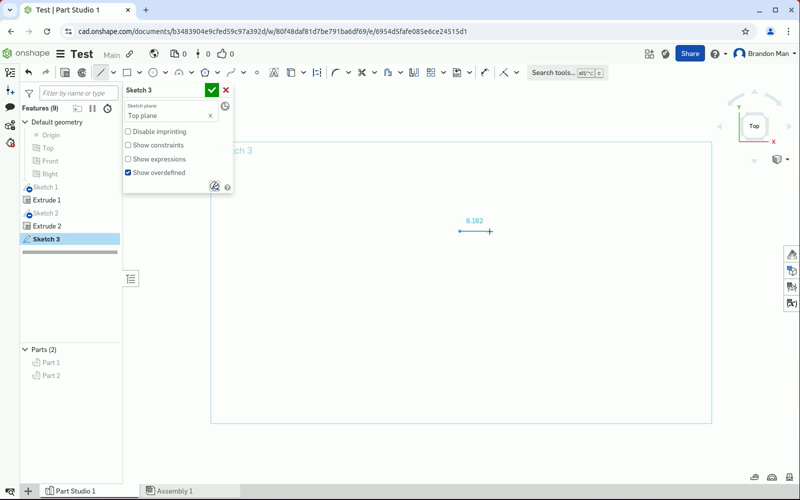
mouse_move(515, 231)
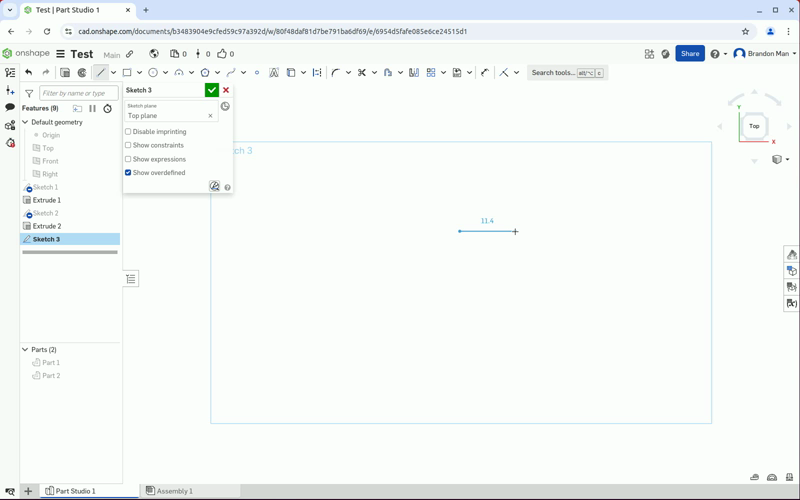
click(515, 231)
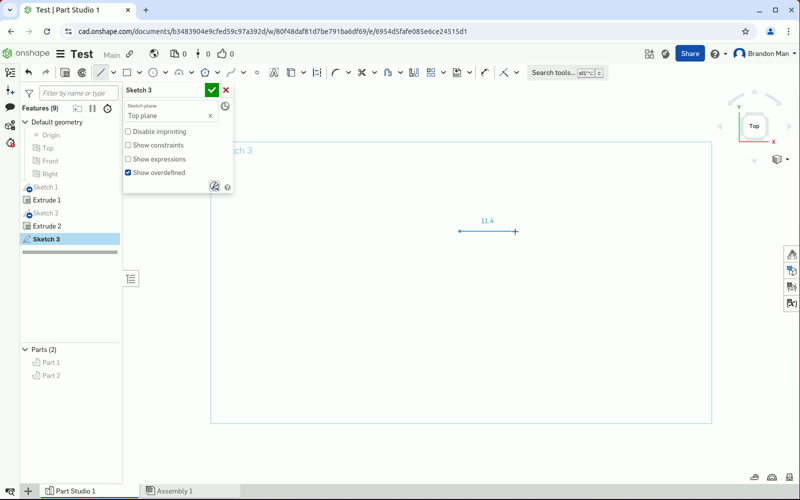
key_up(shift)
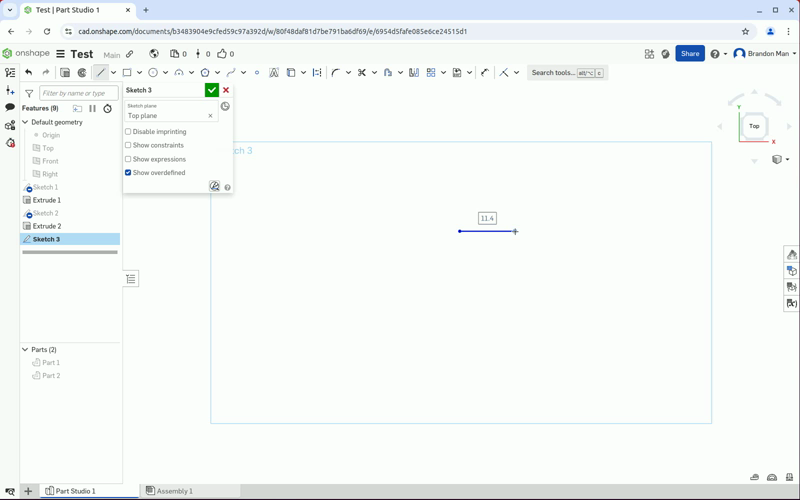
key_down(shift)
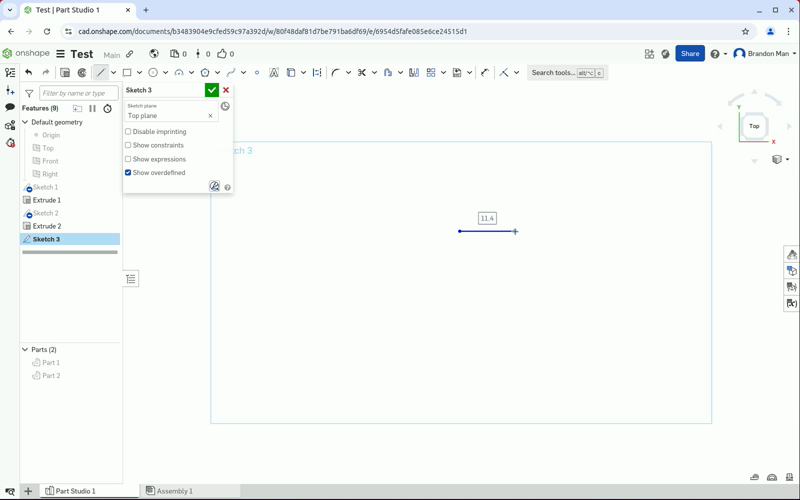
mouse_move(545, 231)
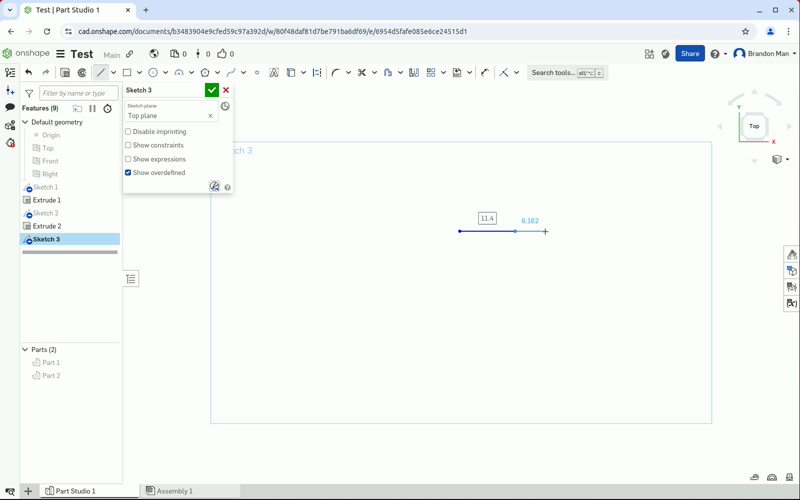
mouse_move(515, 288)
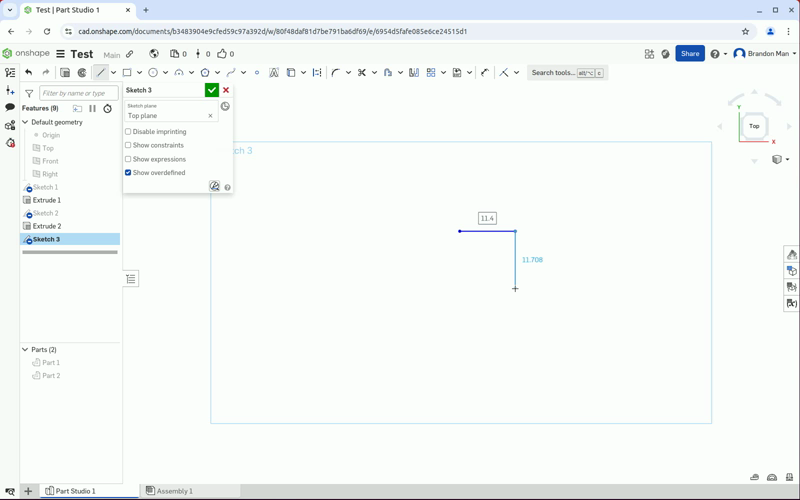
click(515, 288)
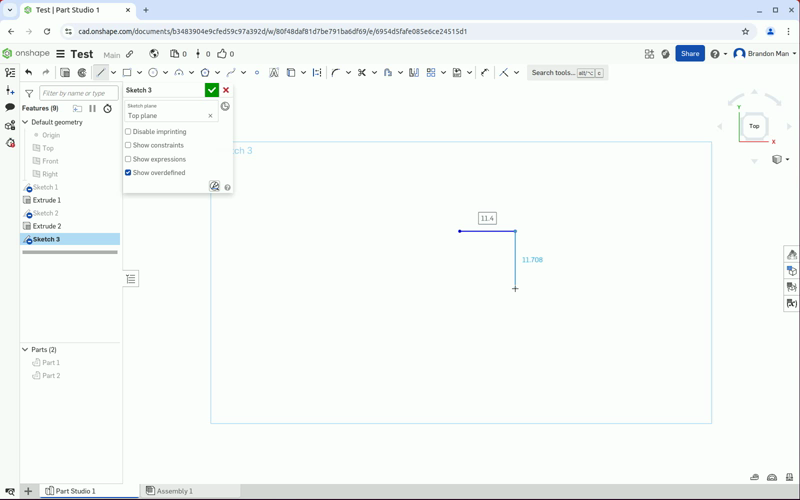
key_up(shift)
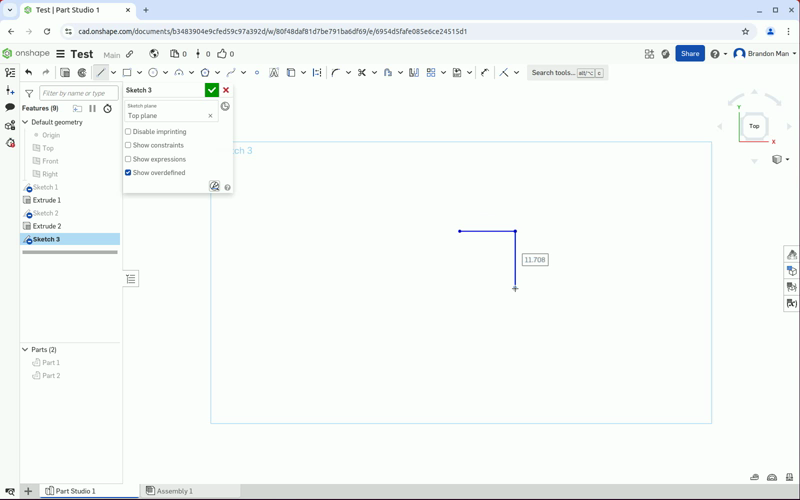
key_down(shift)
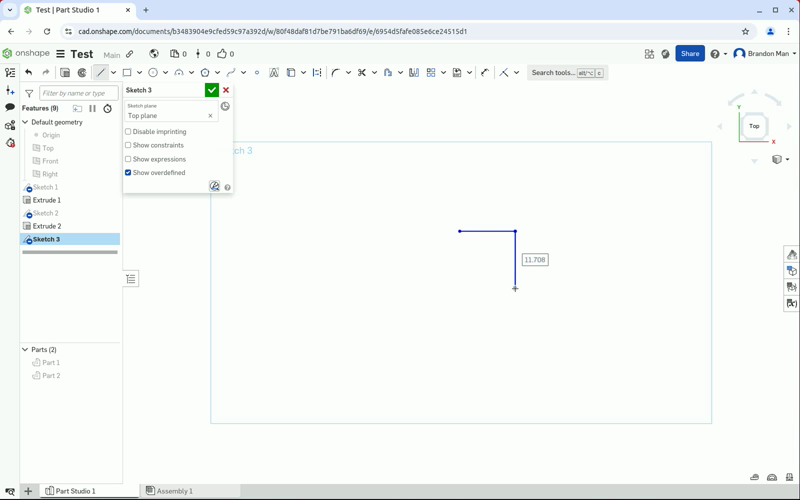
mouse_move(545, 288)
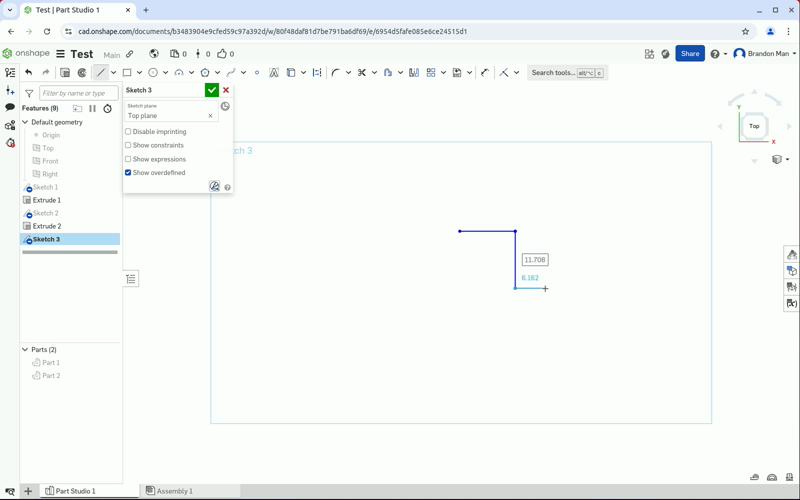
mouse_move(525, 288)
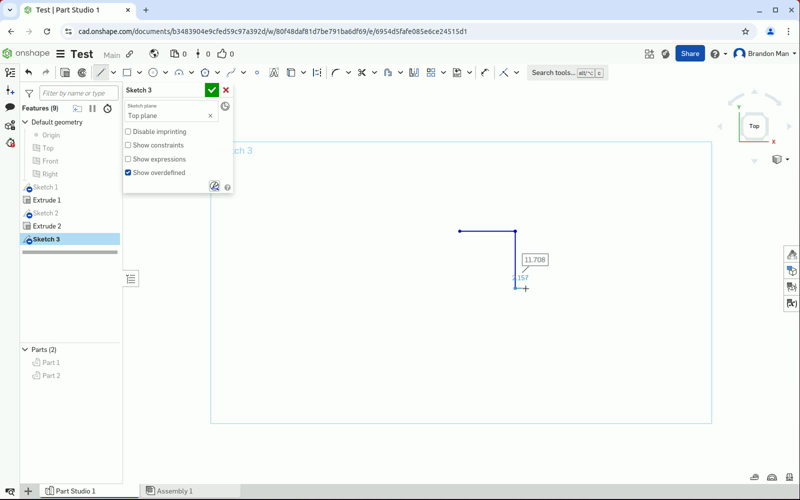
click(525, 288)
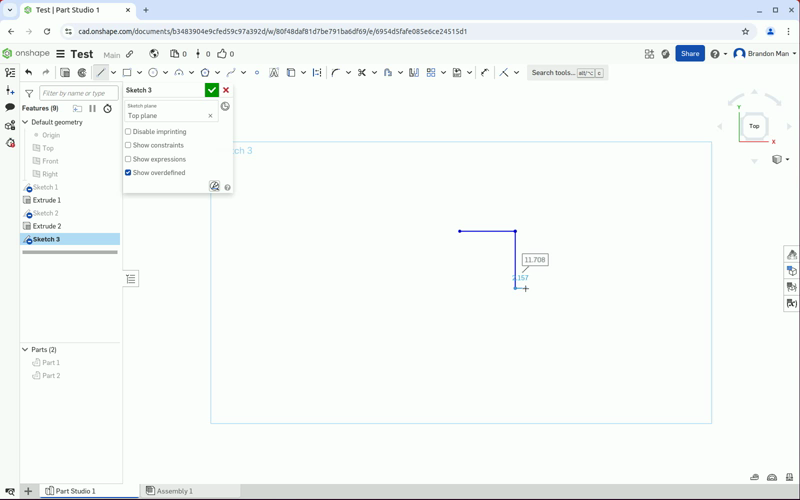
key_up(shift)
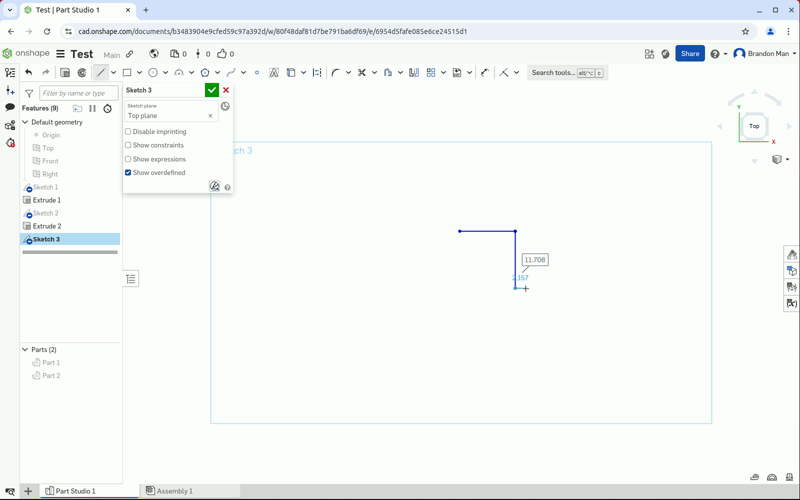
key_down(shift)
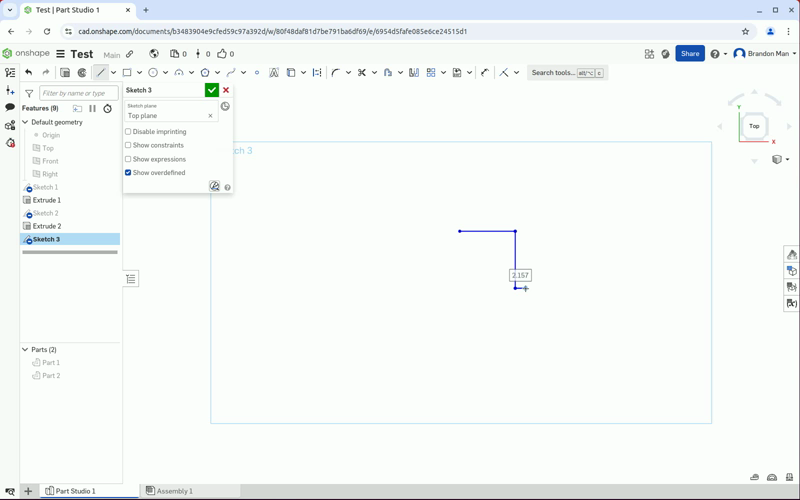
mouse_move(525, 220)
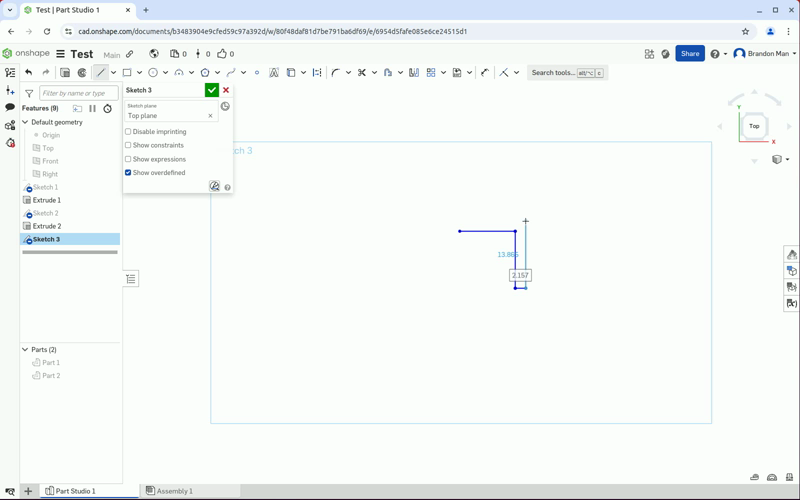
click(525, 220)
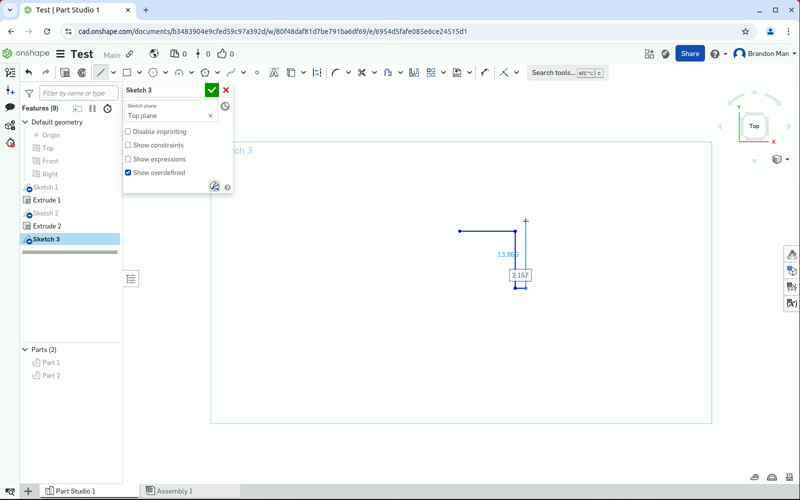
key_up(shift)
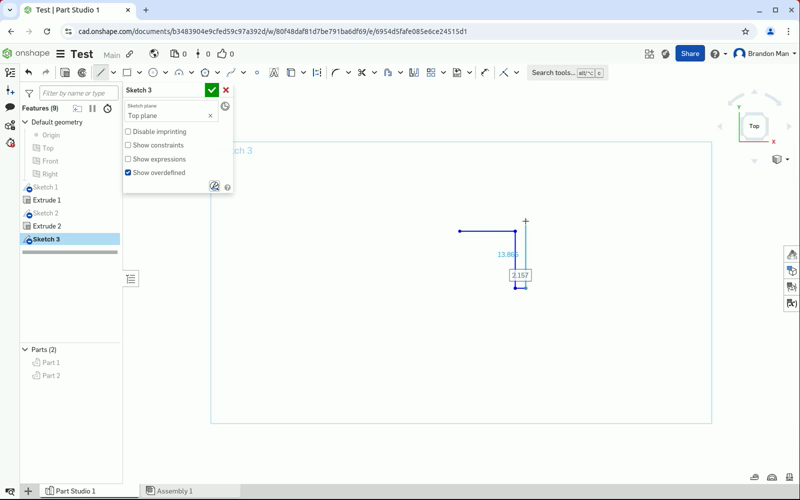
key_down(shift)
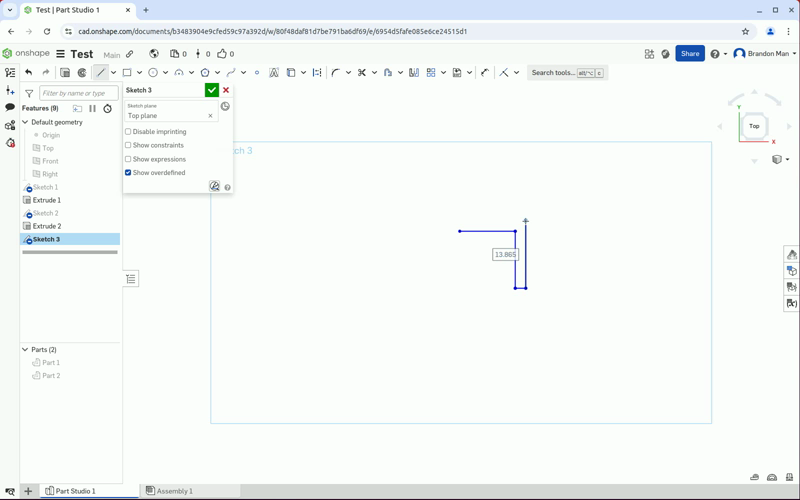
mouse_move(459, 220)
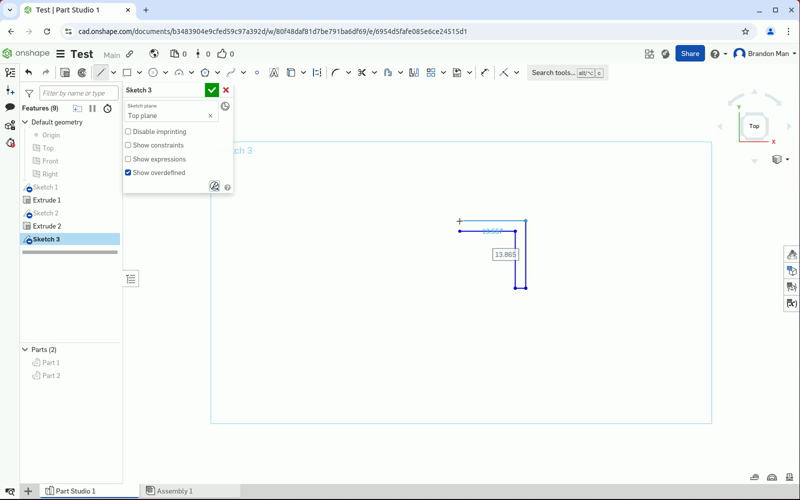
click(459, 220)
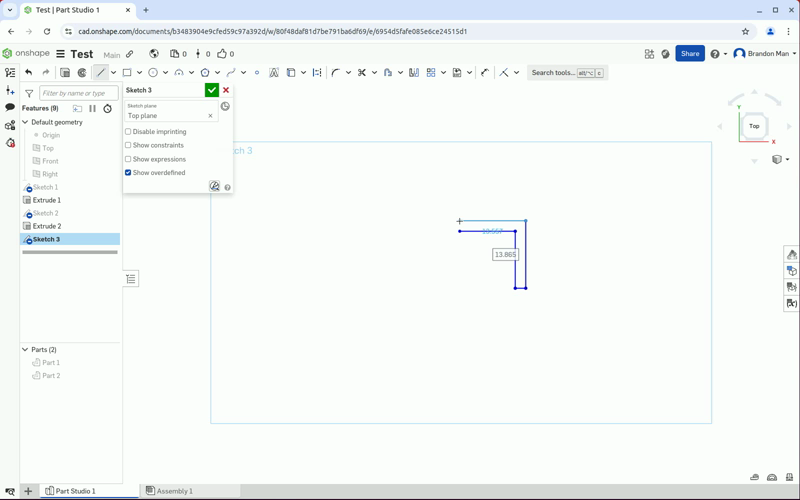
key_up(shift)
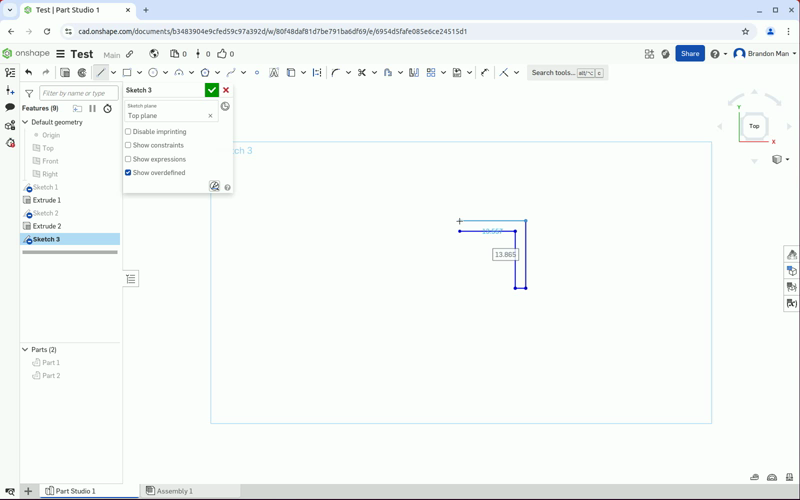
mouse_move(489, 220)
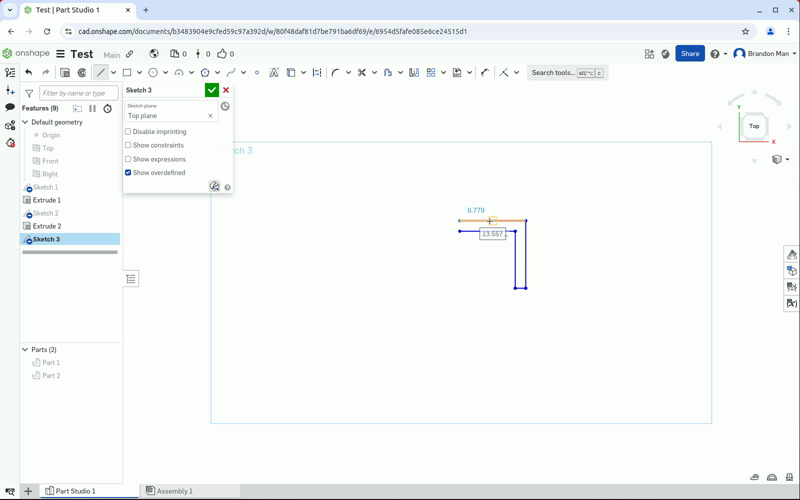
key_down(shift)
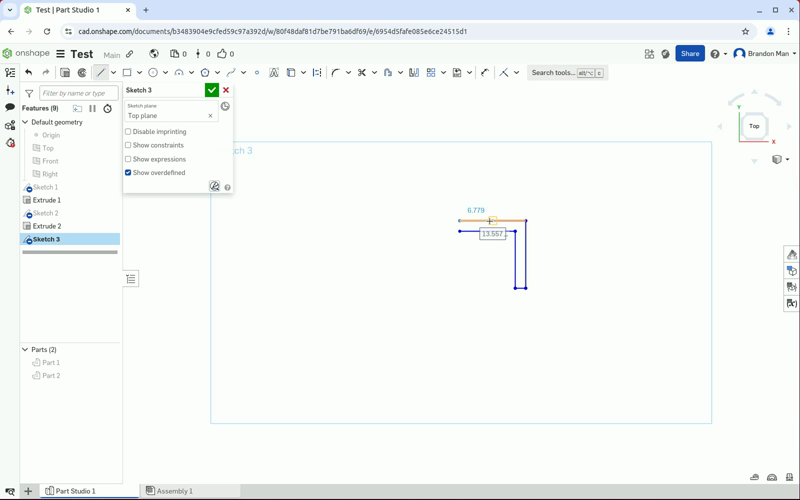
mouse_move(459, 231)
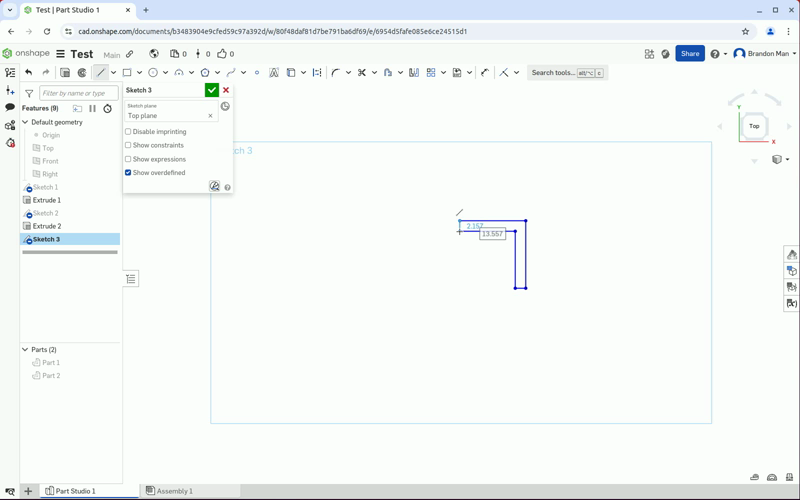
key_up(shift)
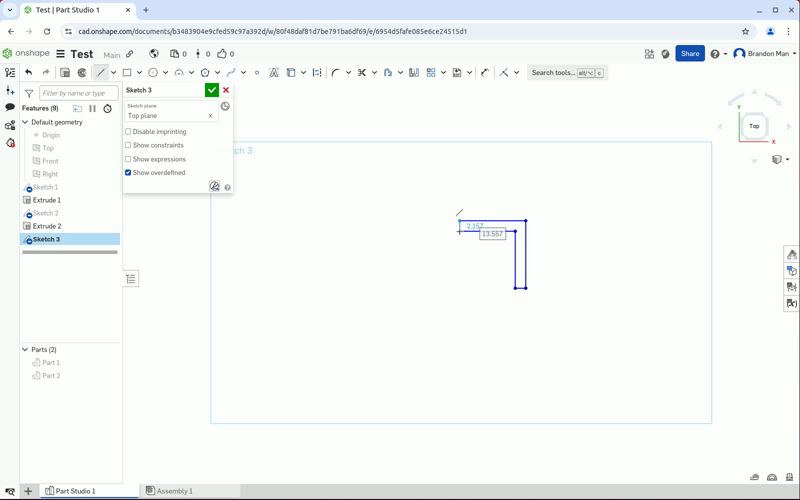
click(459, 231)
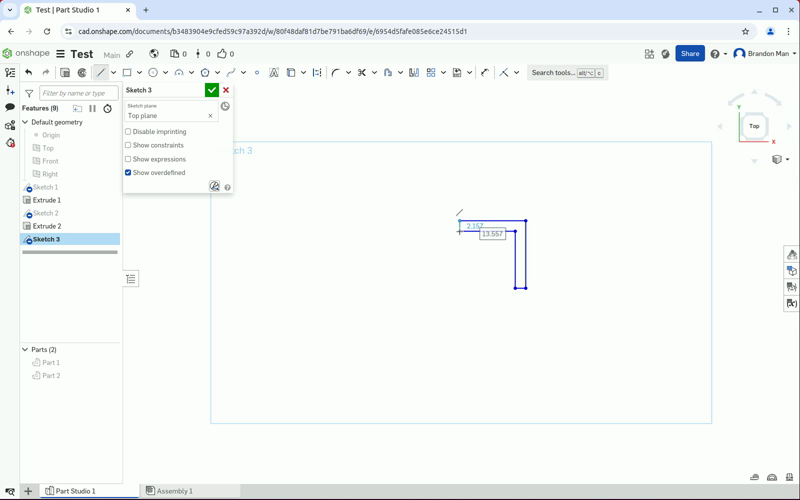
key(esc)
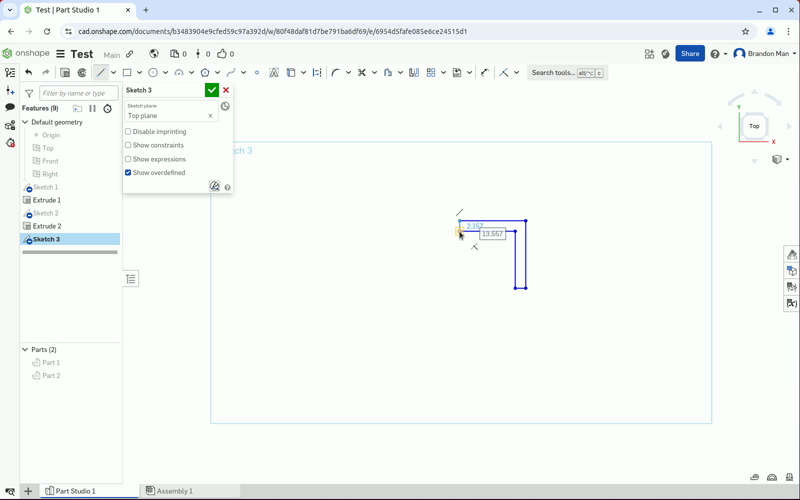
mouse_move(519, 259)
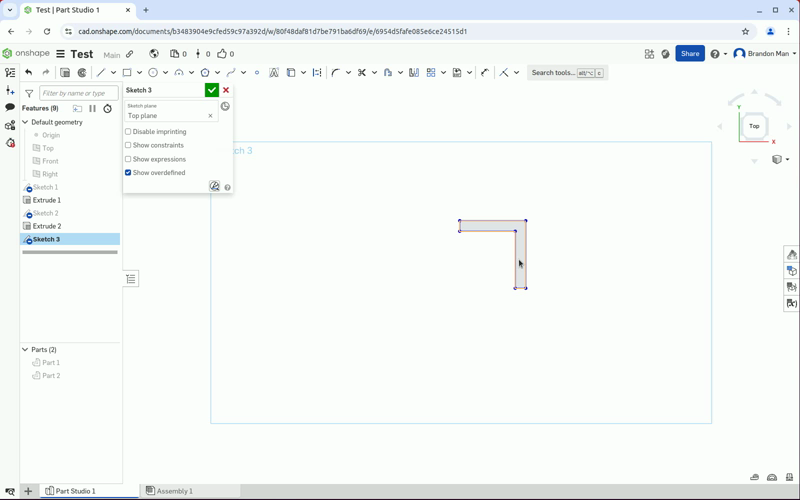
scroll(6)
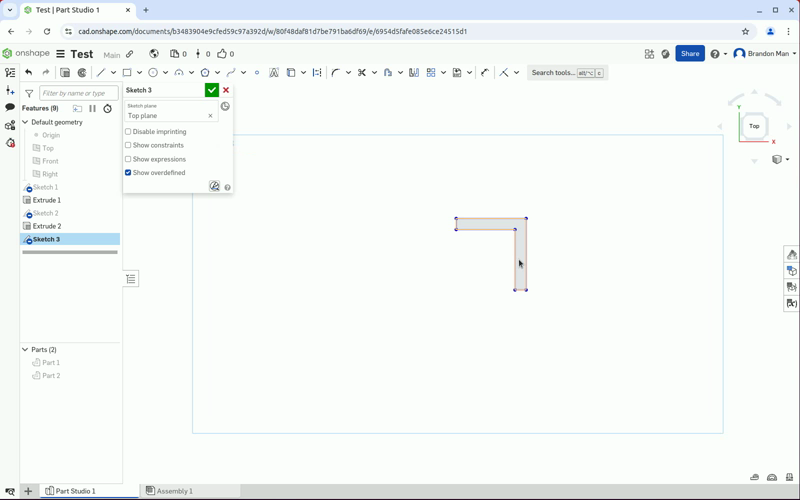
scroll(6)
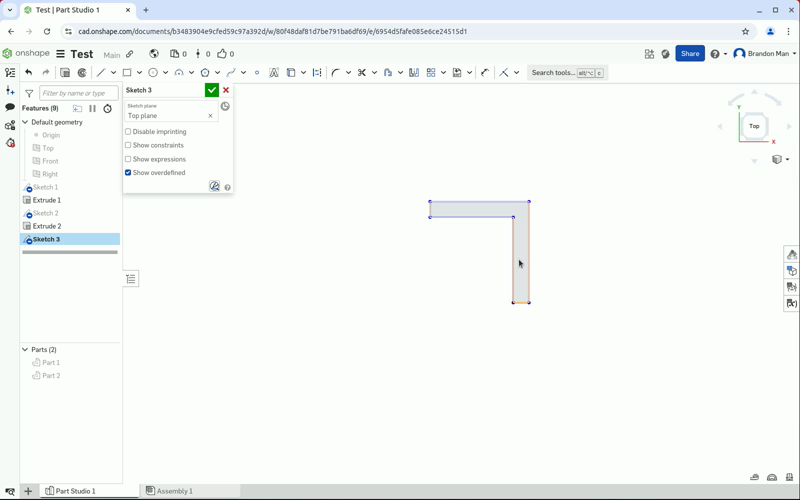
scroll(6)
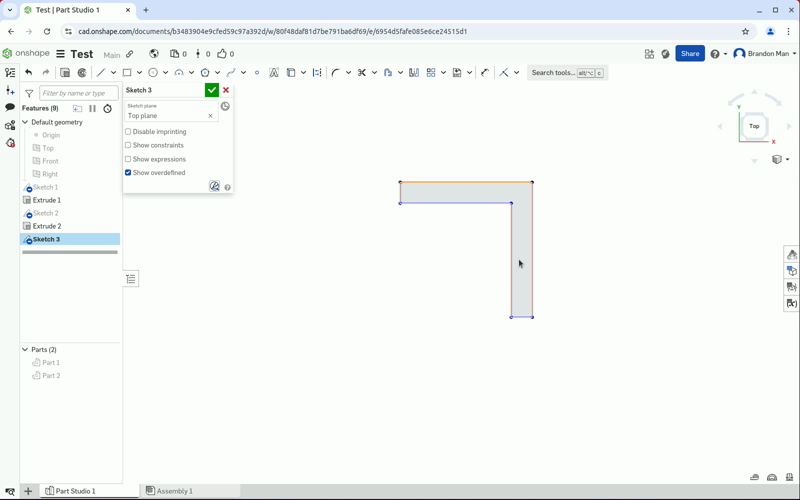
scroll(6)
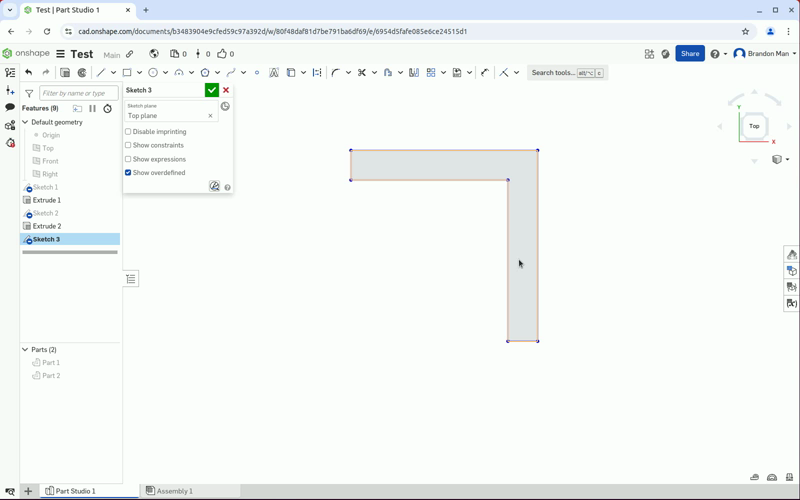
scroll(6)
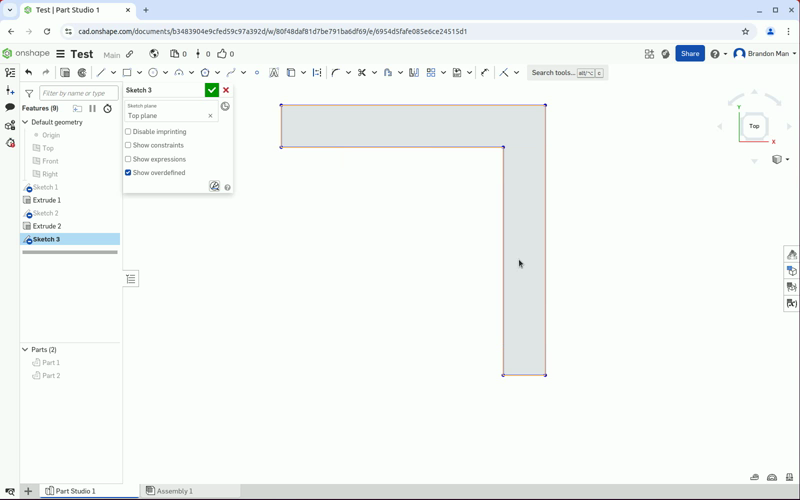
scroll(6)
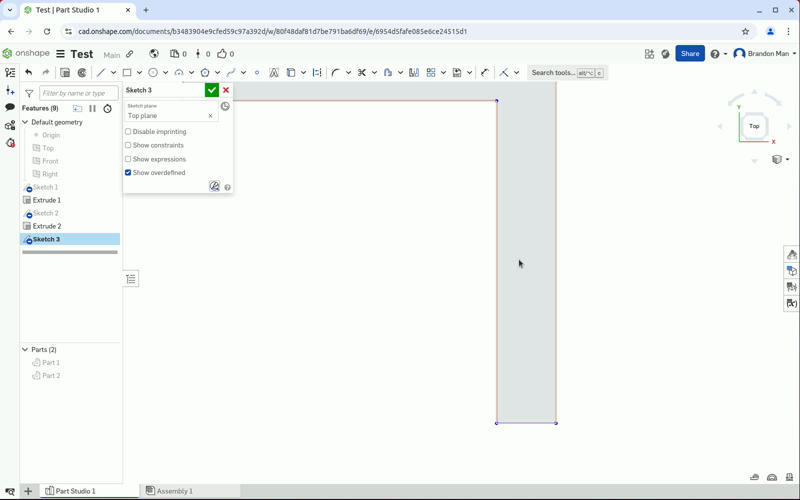
scroll(6)
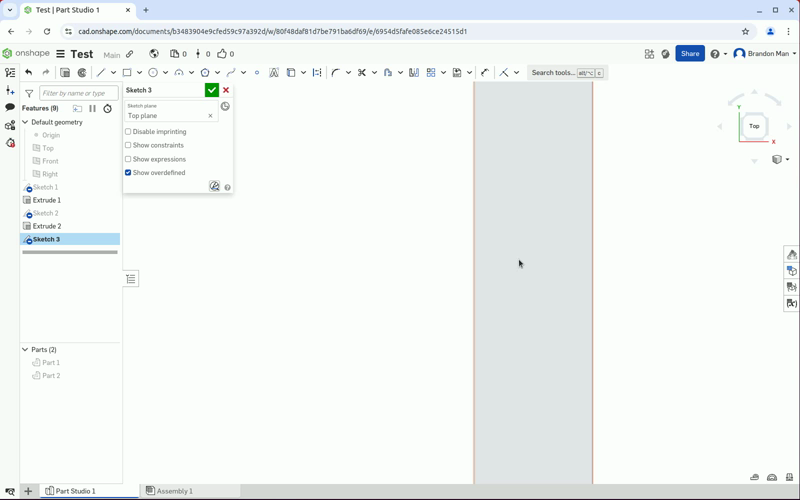
click(519, 259)
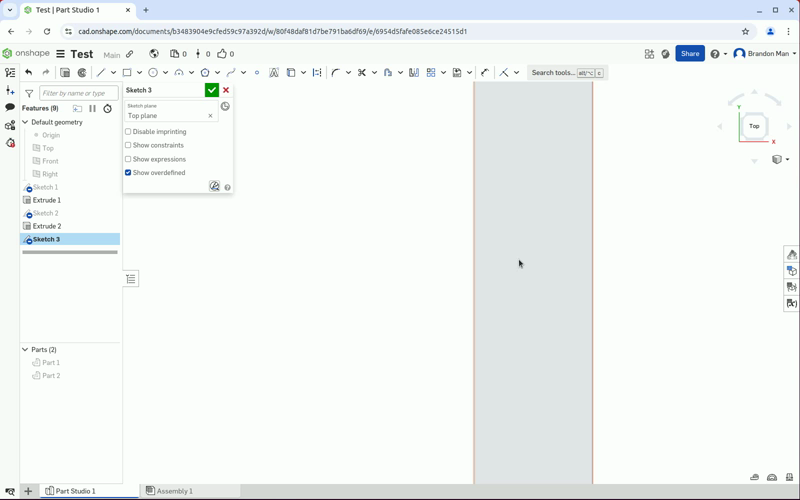
scroll(-6)
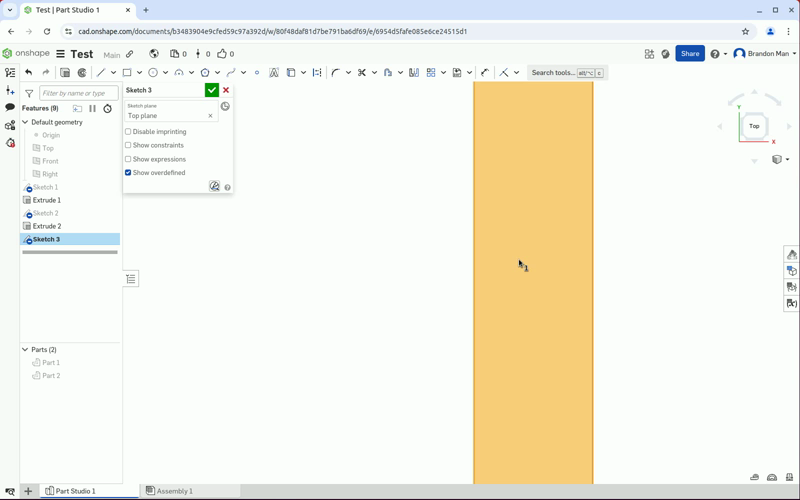
scroll(-6)
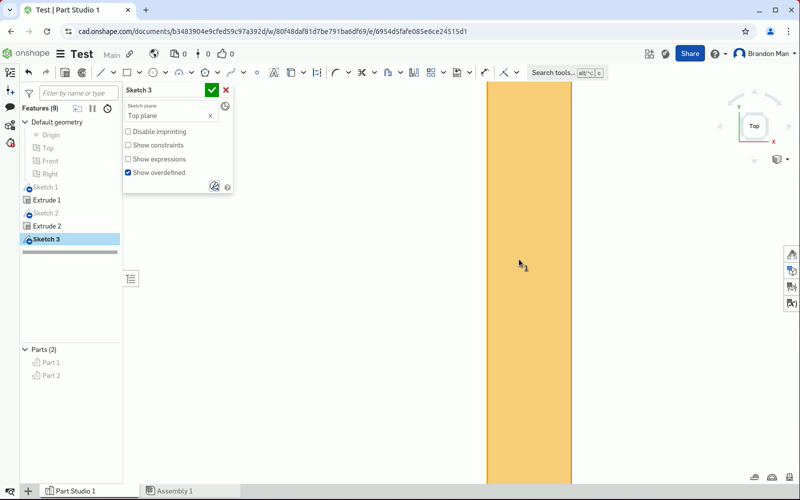
scroll(-6)
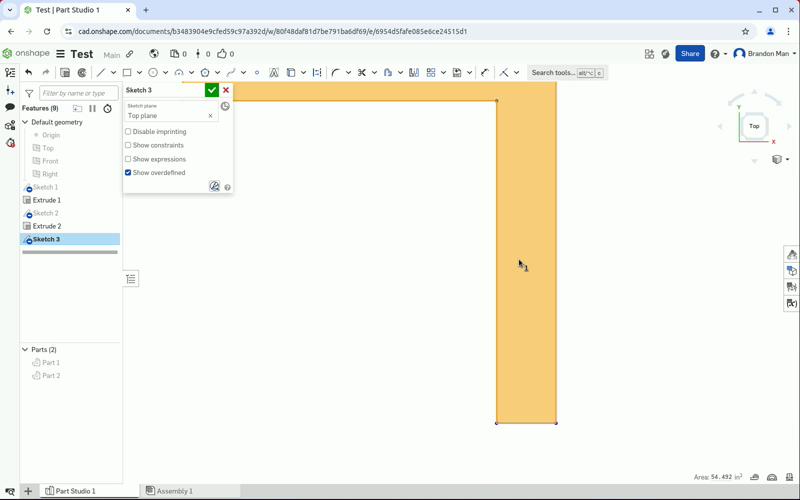
scroll(-6)
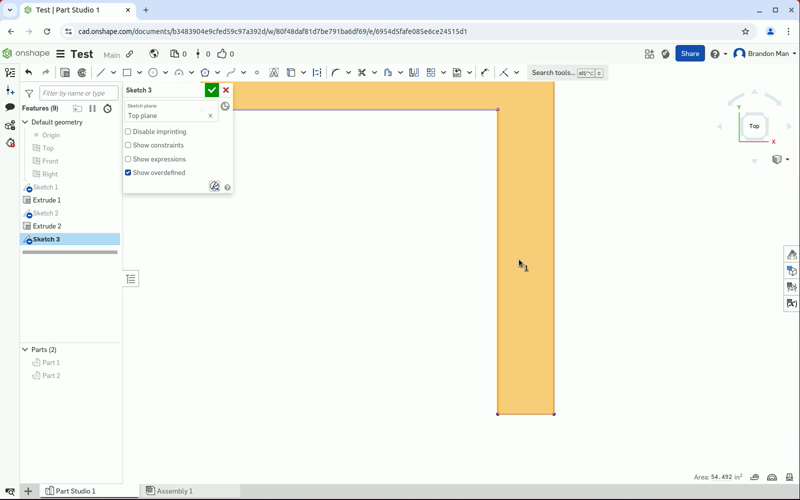
scroll(-6)
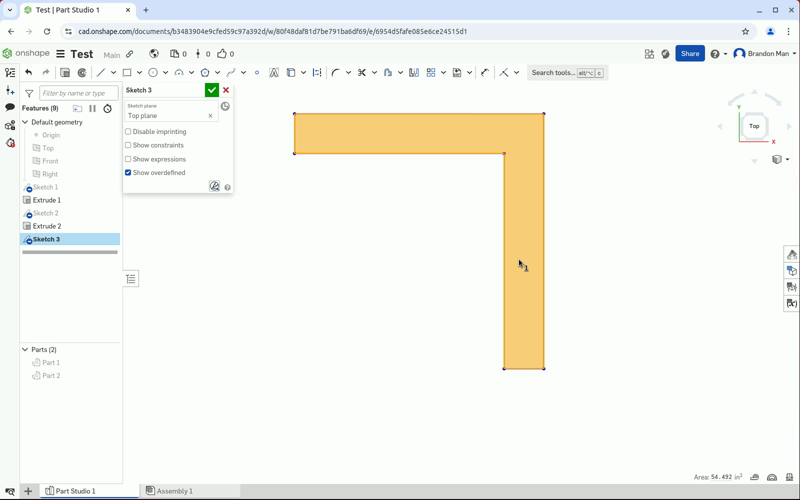
scroll(-6)
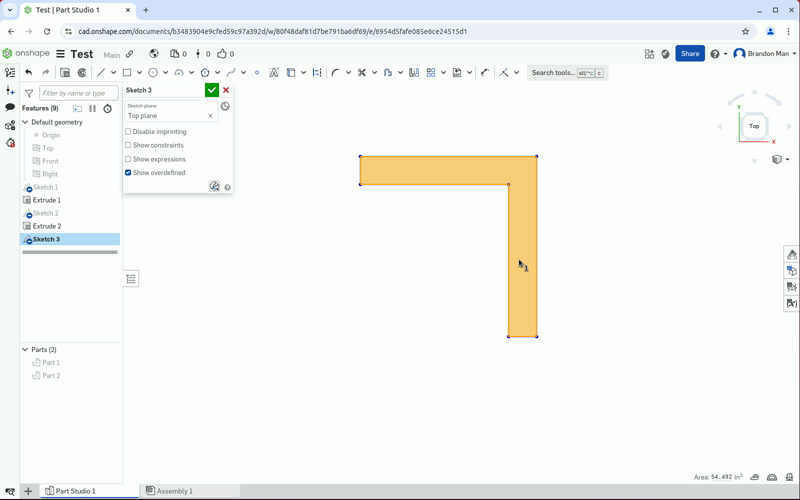
scroll(-6)
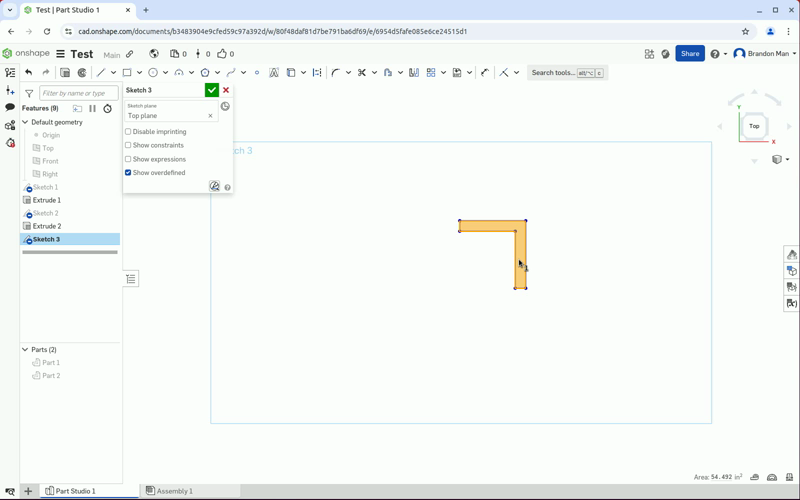
mouse_move(73, 352)
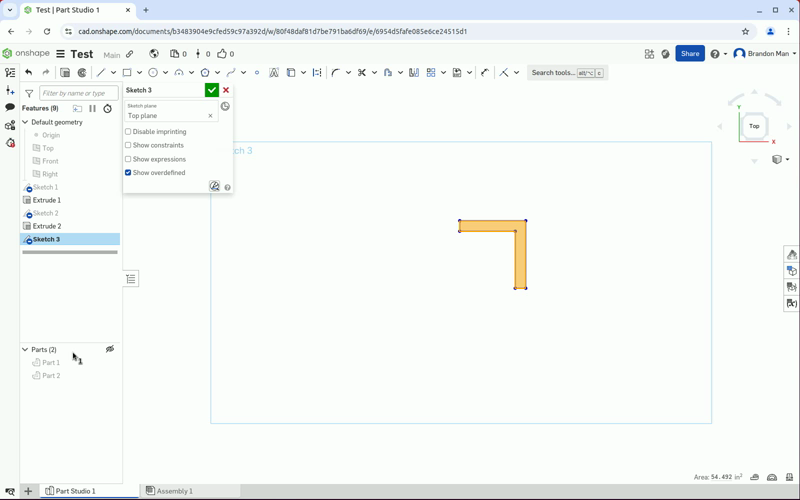
key(shift+y)
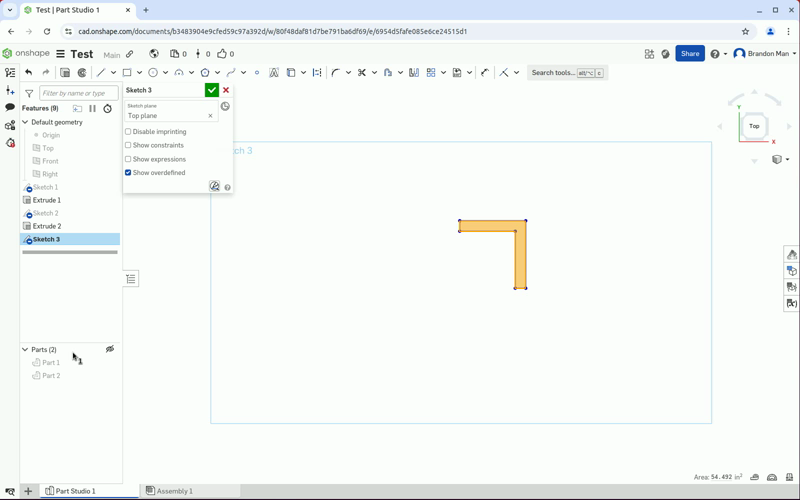
key(shift+e)
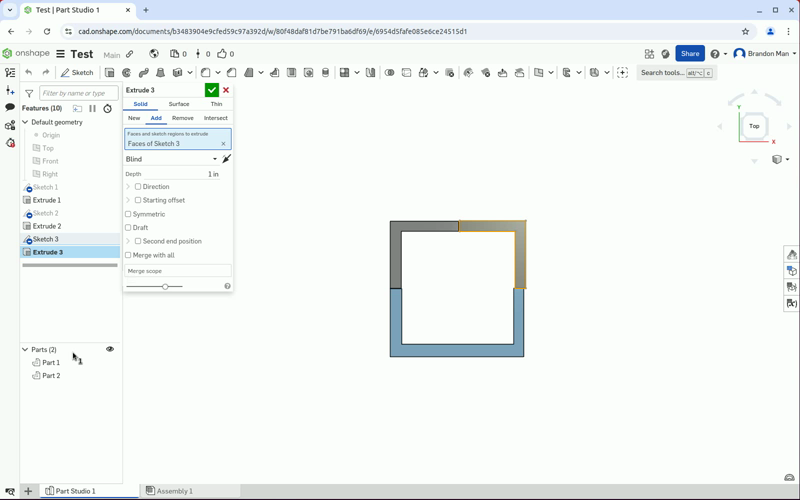
mouse_move(143, 106)
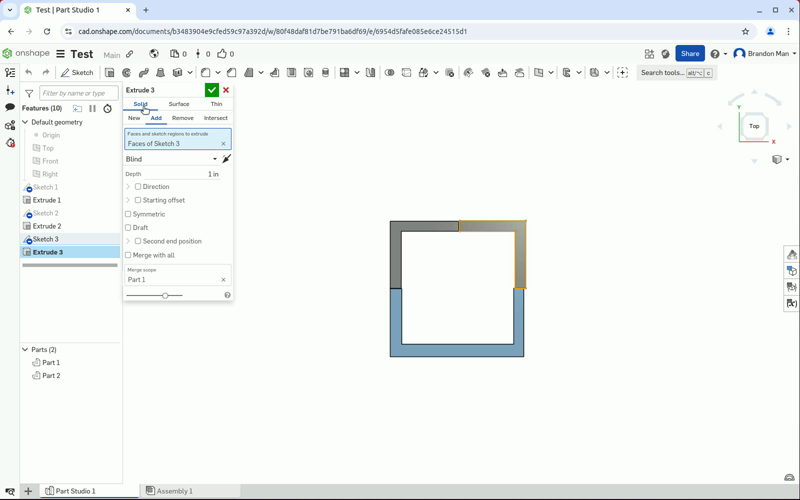
click(143, 106)
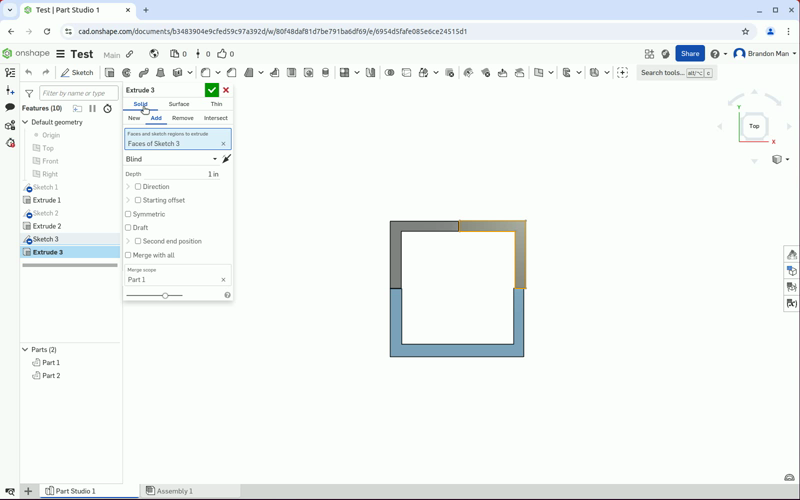
mouse_move(137, 120)
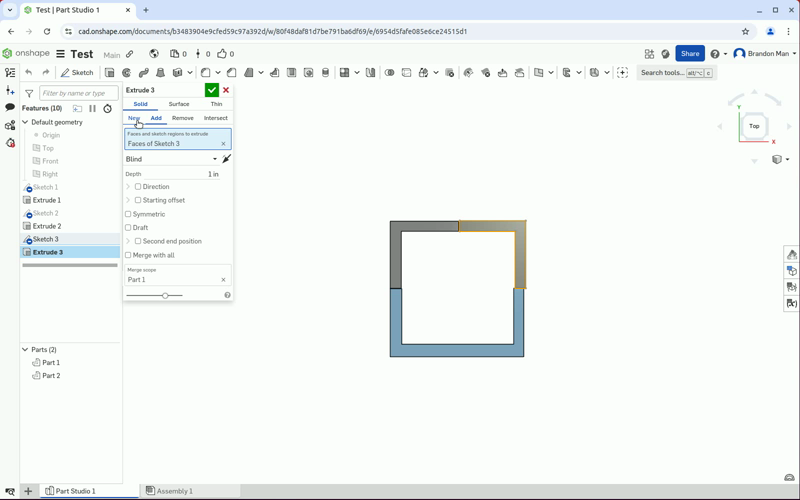
click(137, 120)
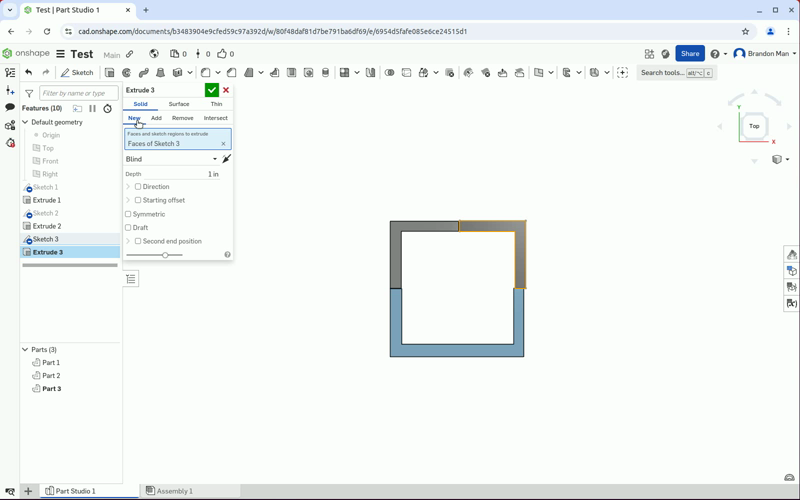
key(tab, 4)
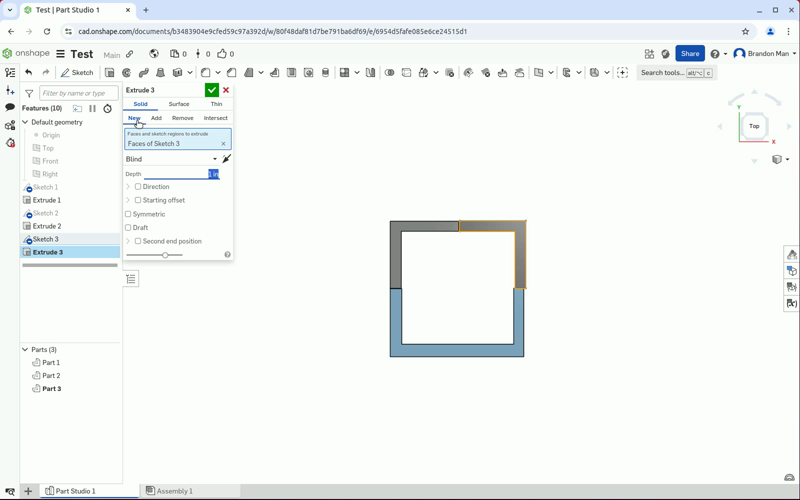
text(23.108)
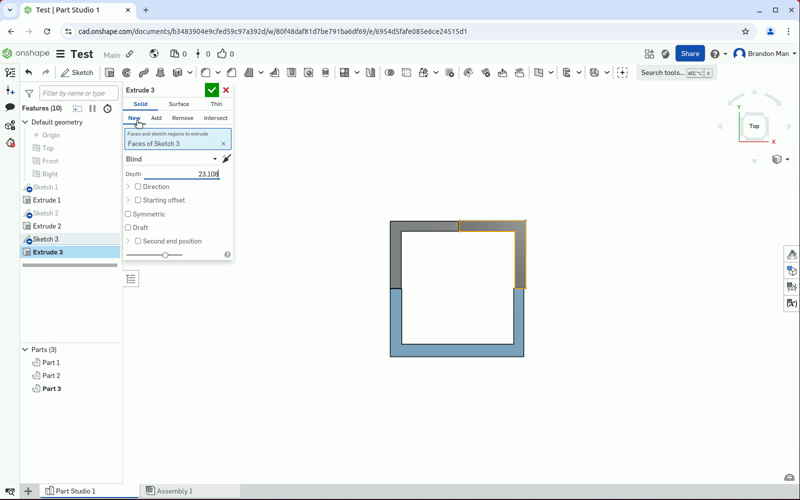
key(enter)
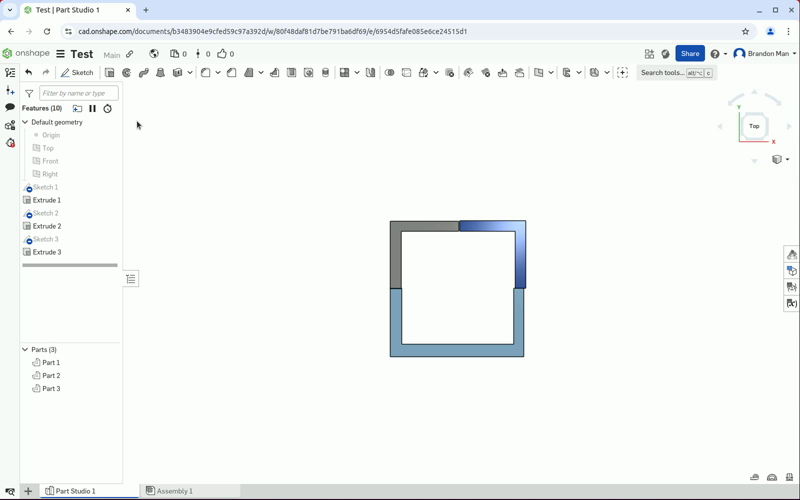
key(shift+h)
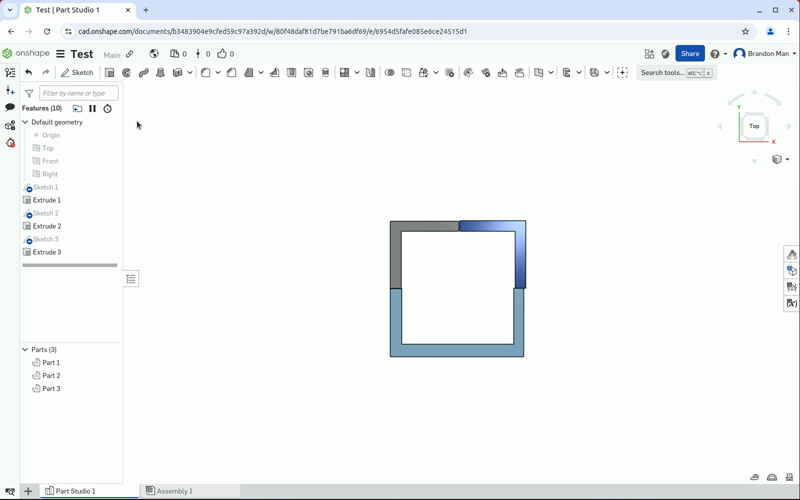
key(shift+h)
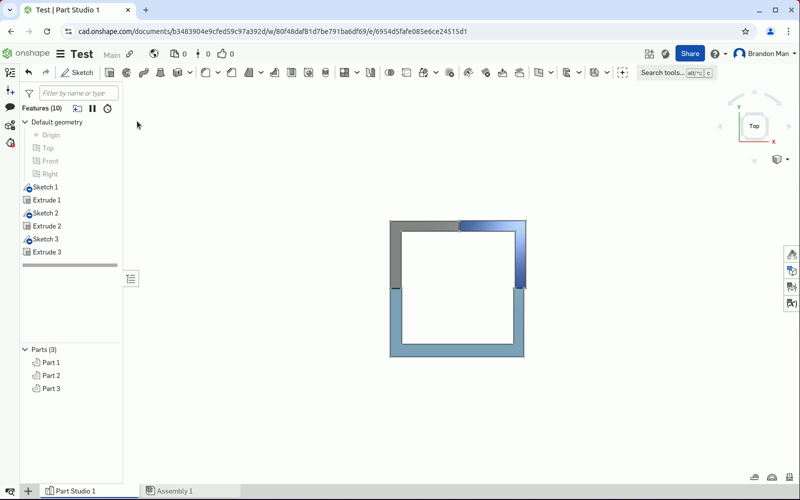
key(shift+7)
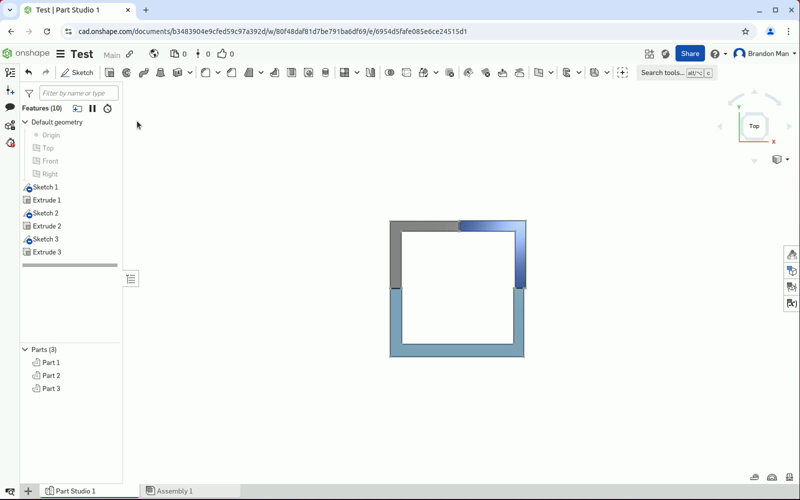
key(up, 3)
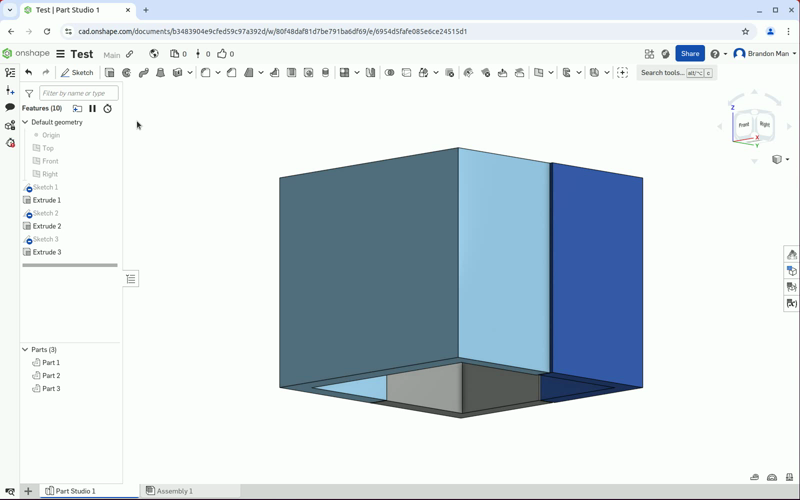
key(left, 3)
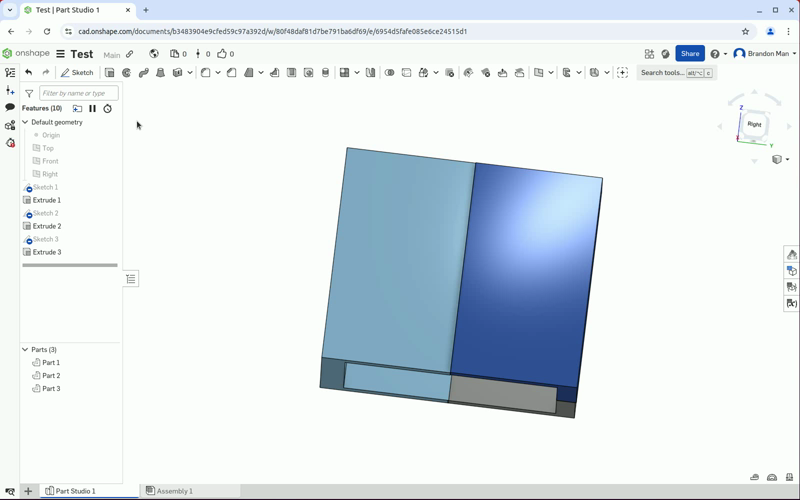
key(right, 3)
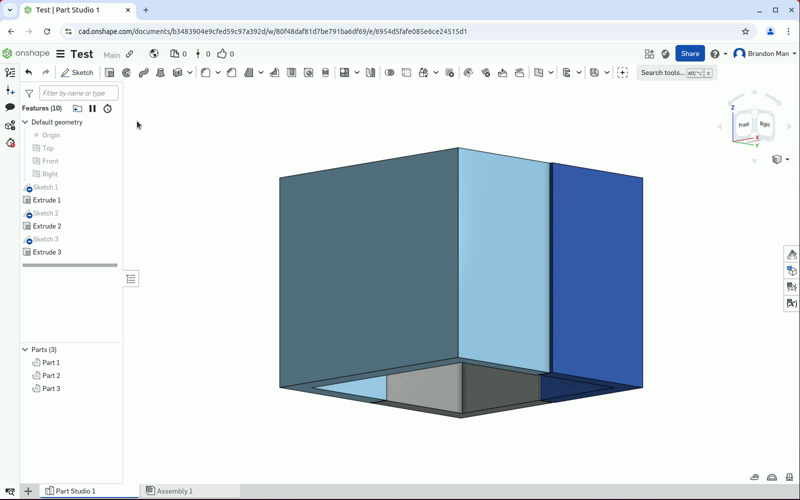
key(down, 3)
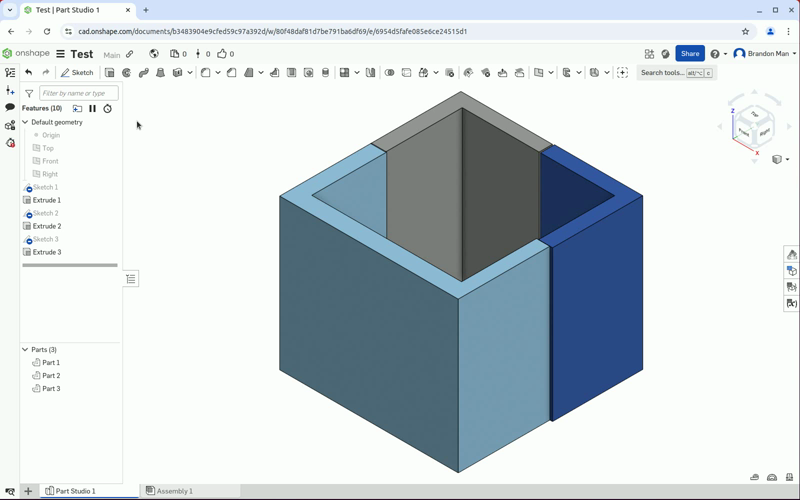
mouse_move(73, 189)
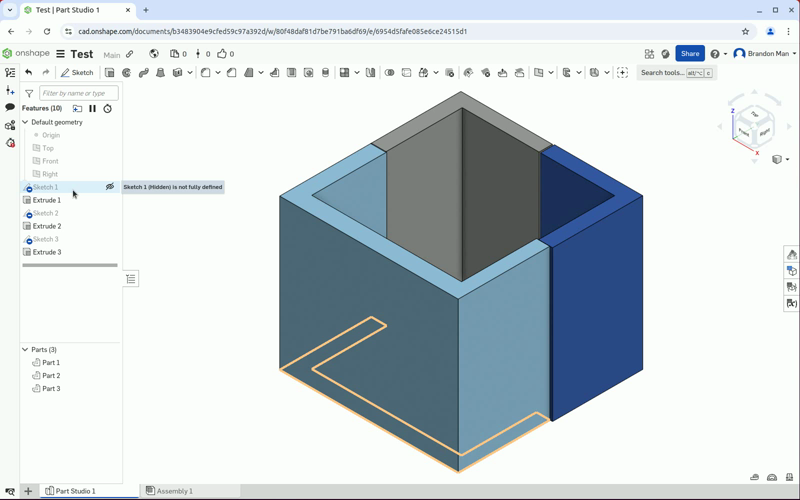
click(73, 189)